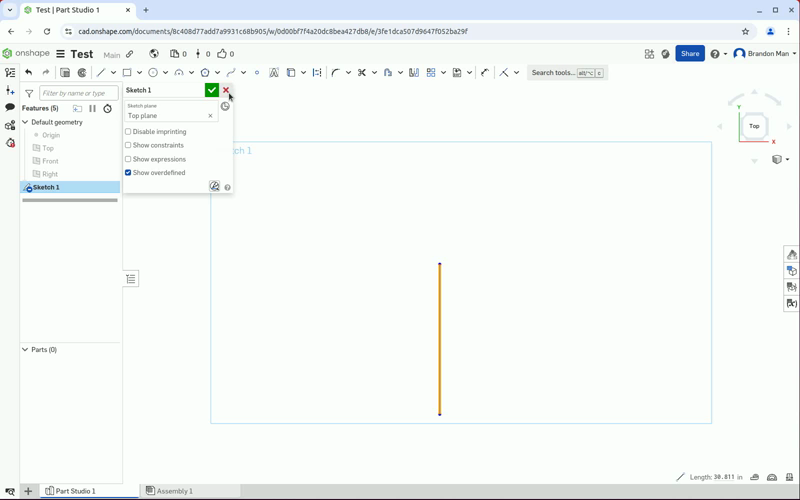
key(shift+h)
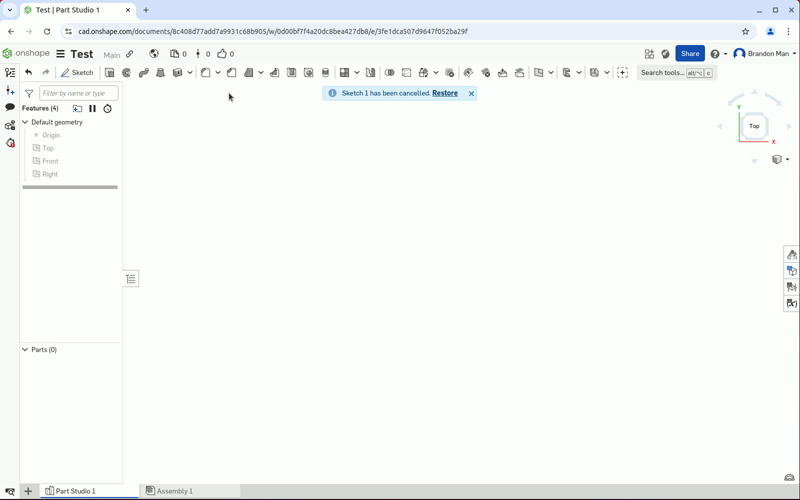
mouse_move(73, 352)
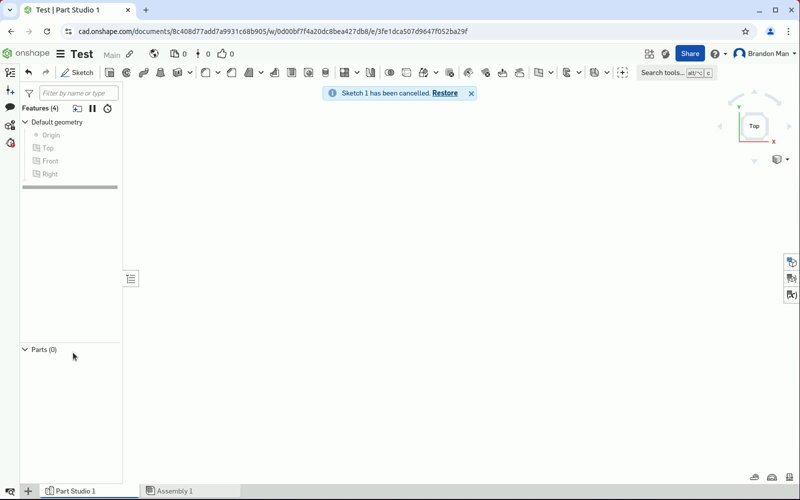
key(y)
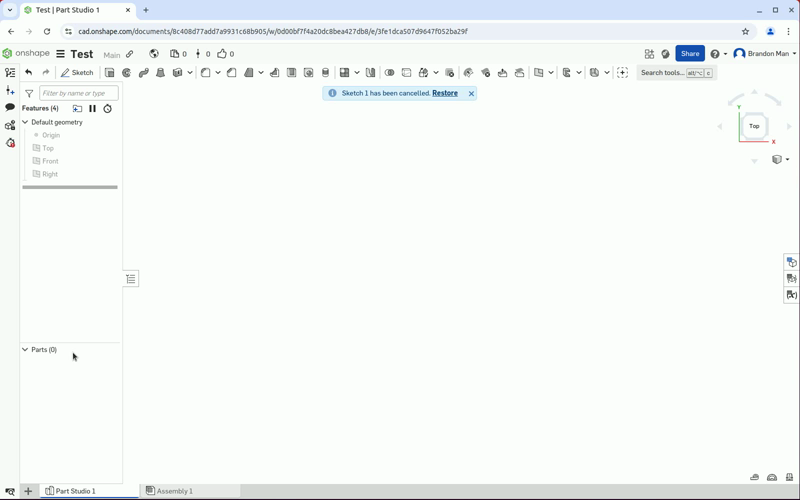
key(shift+p)
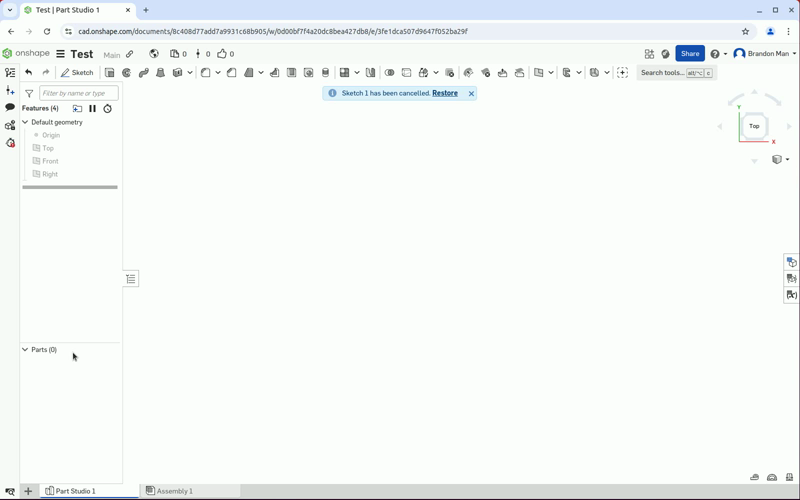
key(space)
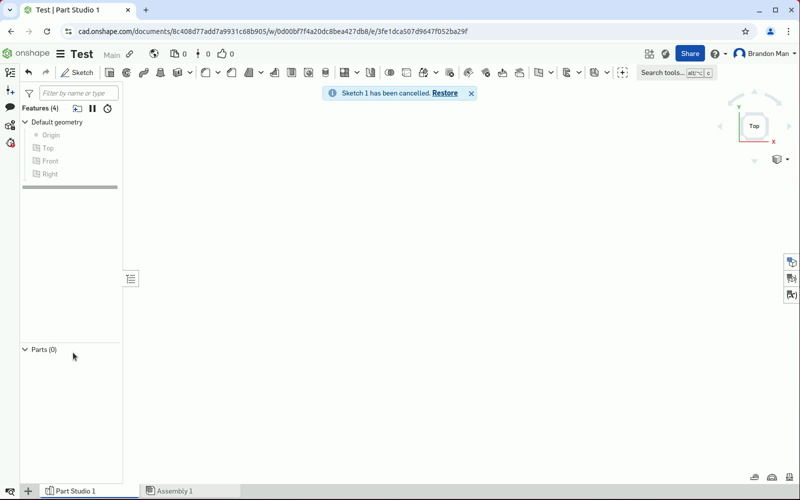
key_down(shift)
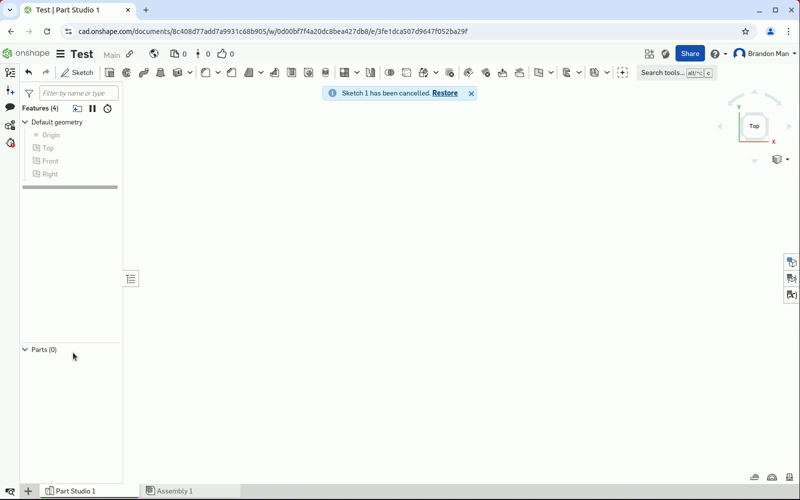
key(up)
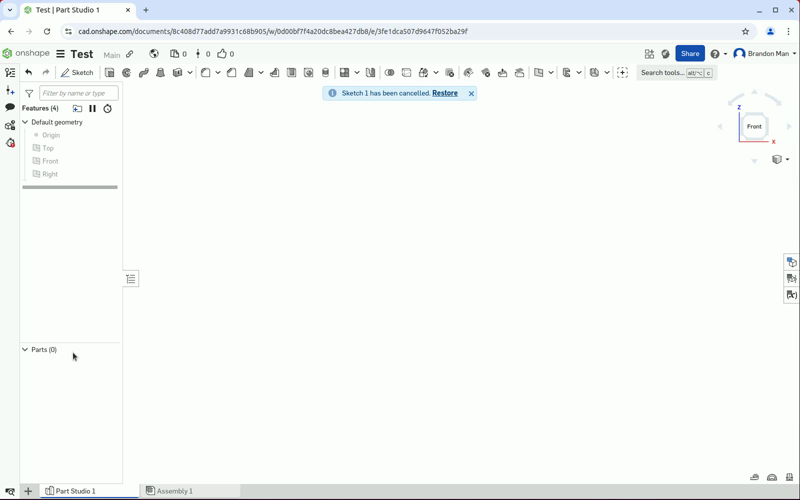
key_up(shift)
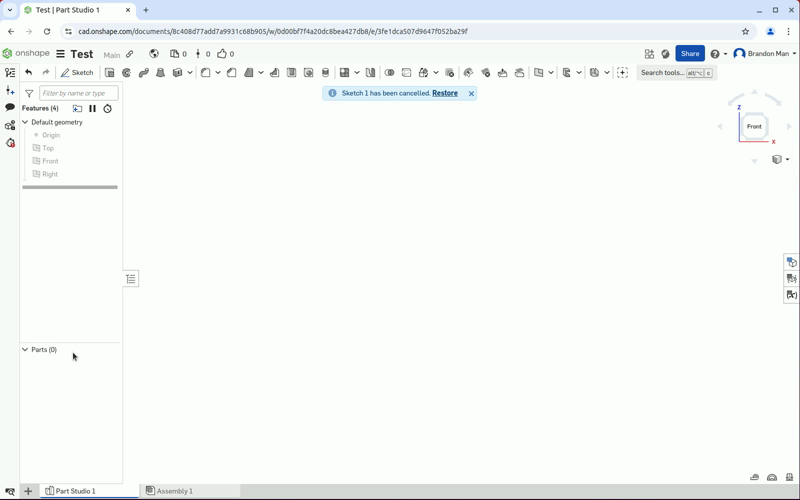
mouse_move(73, 352)
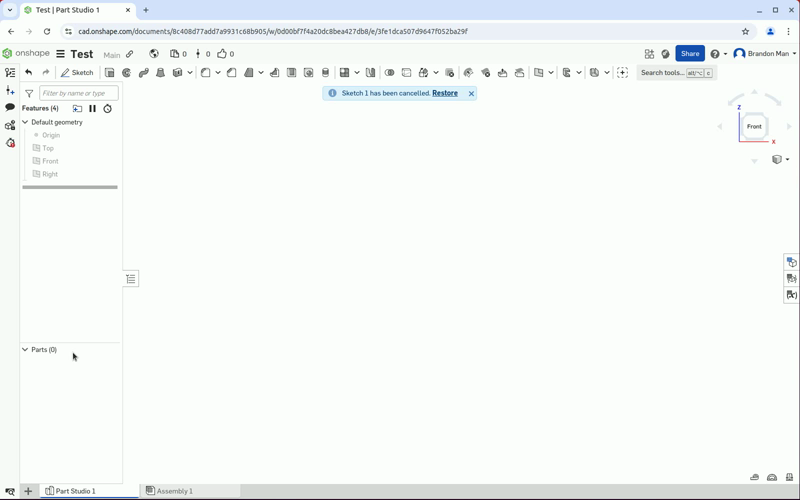
key(shift+y)
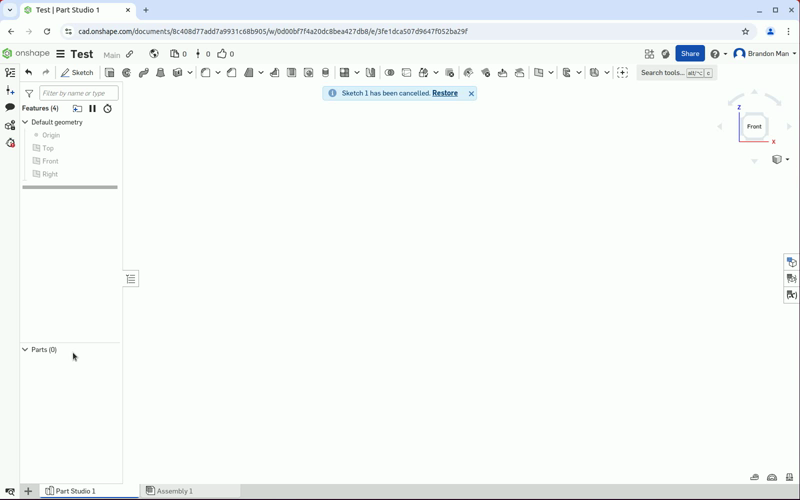
key(shift+s)
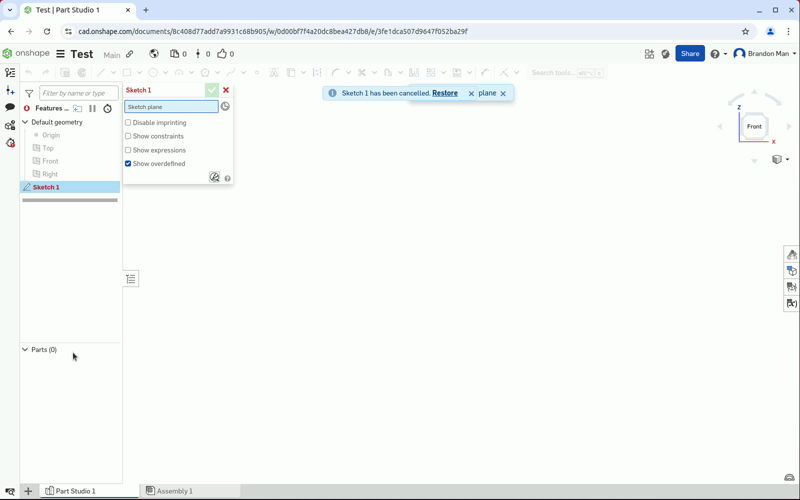
mouse_move(73, 163)
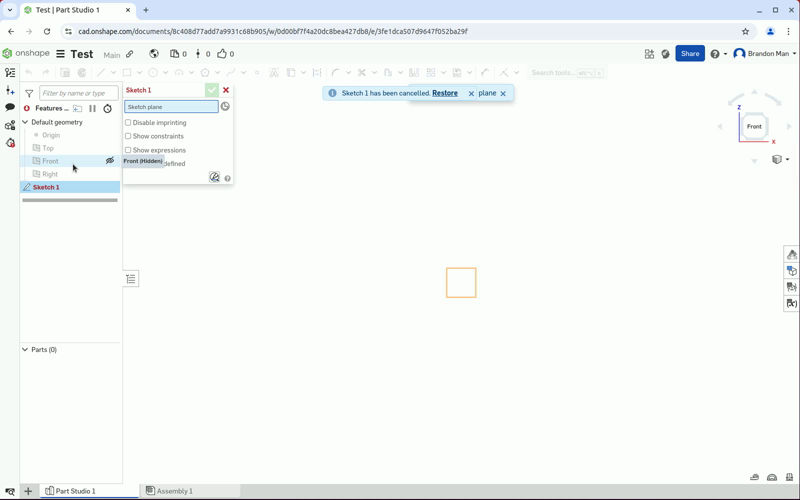
click(73, 163)
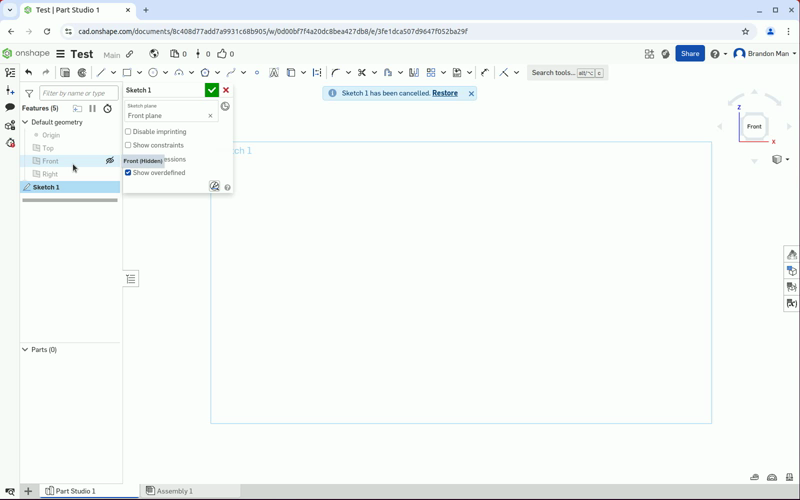
mouse_move(73, 352)
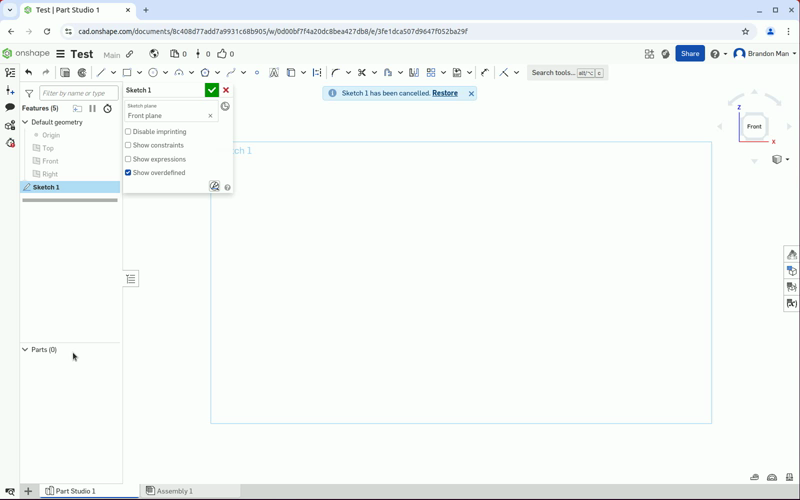
key(y)
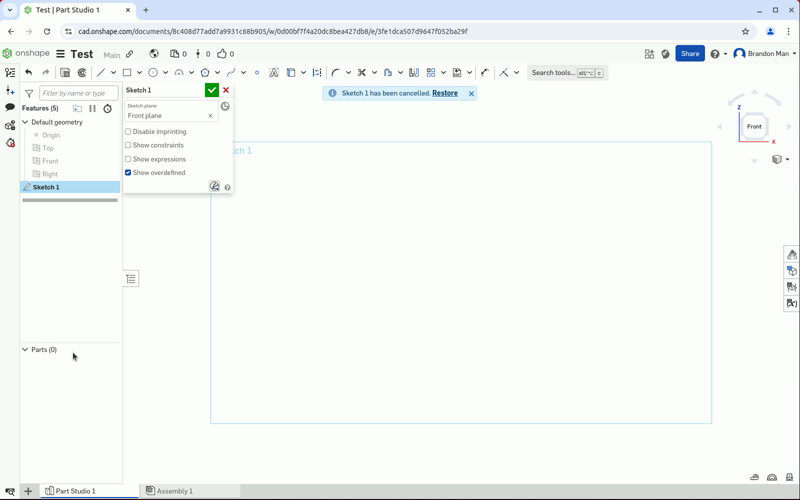
key(l)
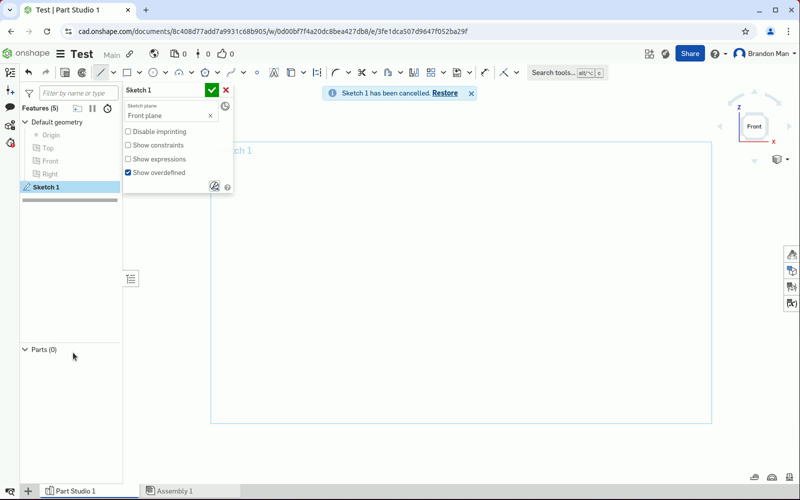
key_down(shift)
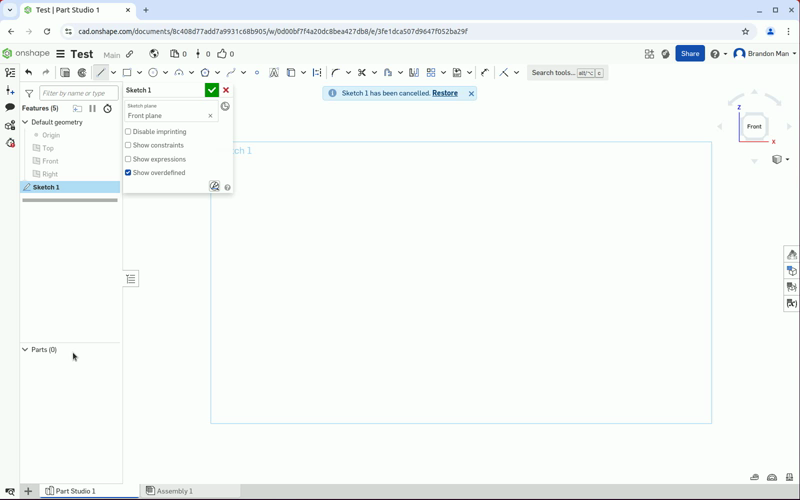
mouse_move(377, 389)
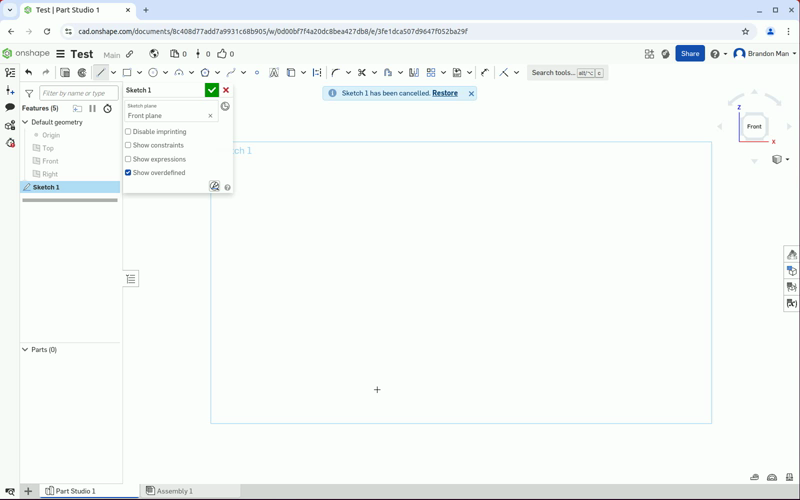
click(377, 389)
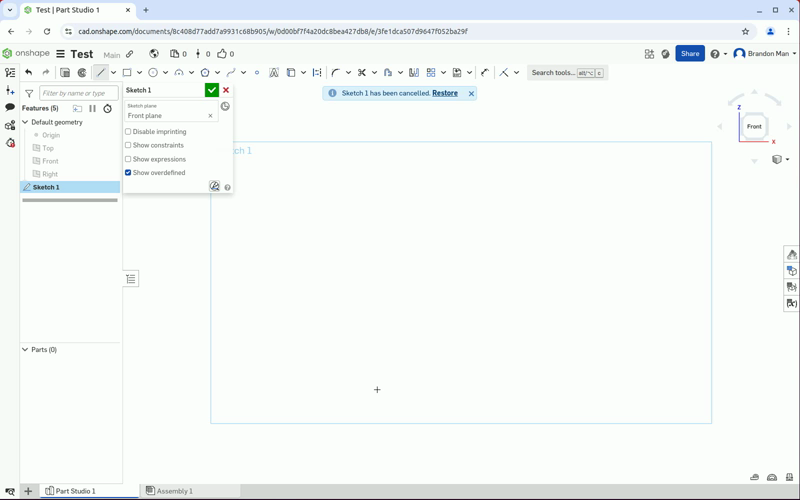
key_up(shift)
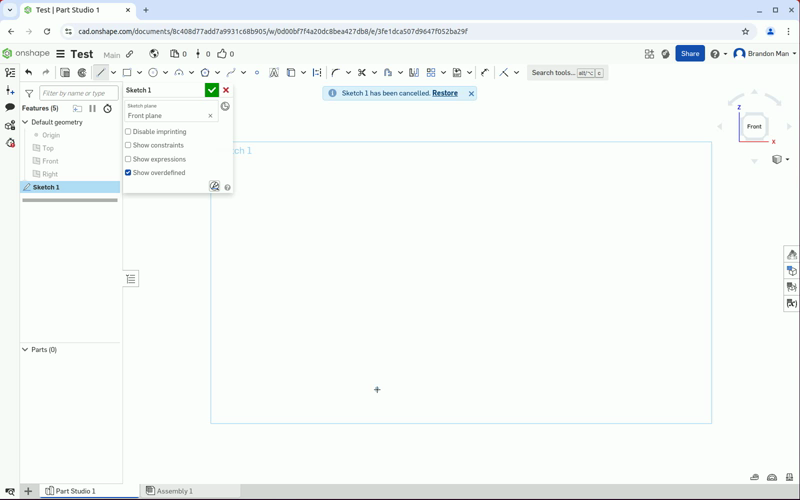
key_down(shift)
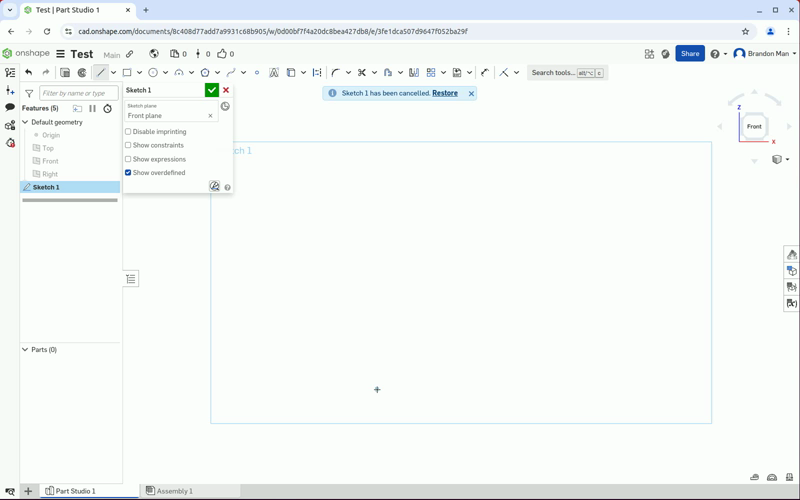
mouse_move(439, 389)
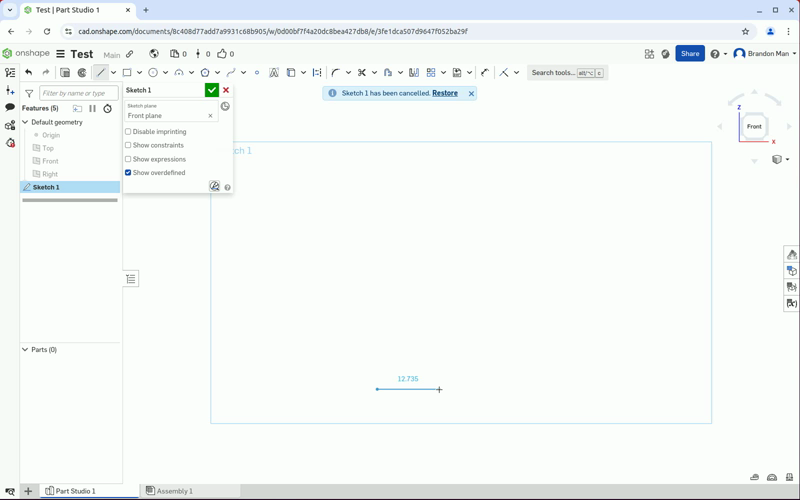
click(439, 389)
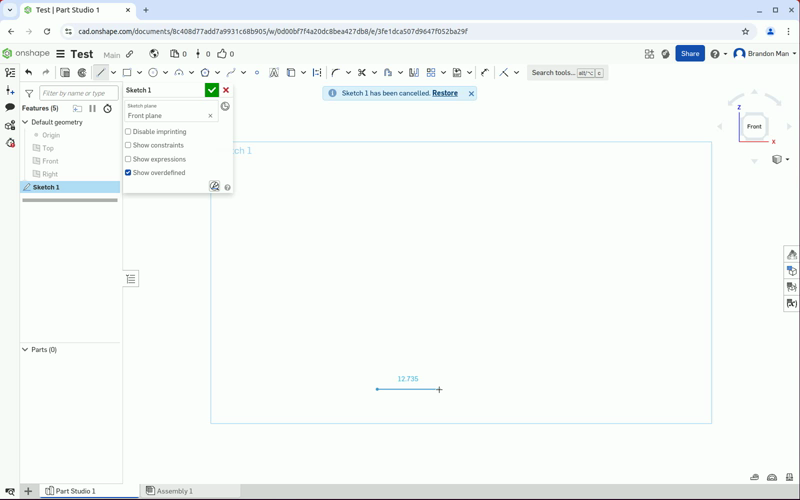
key_up(shift)
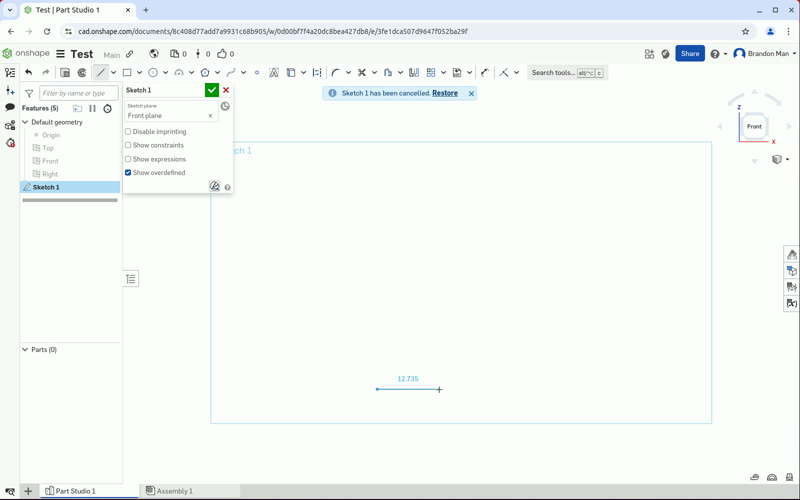
key_down(shift)
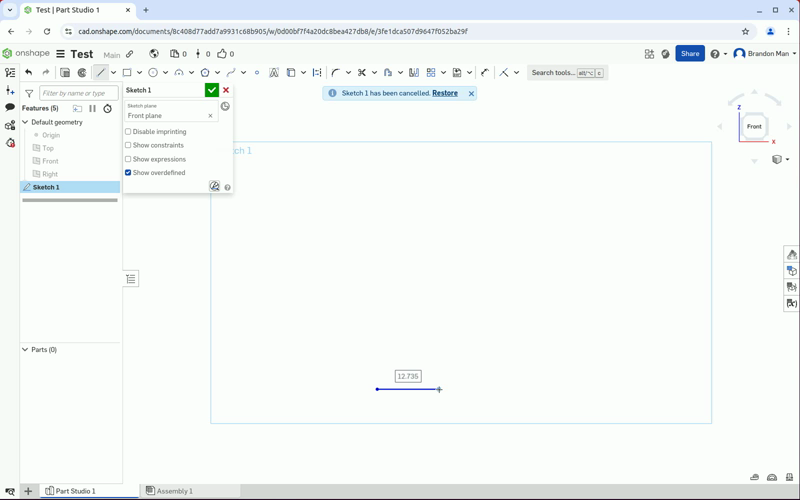
mouse_move(531, 391)
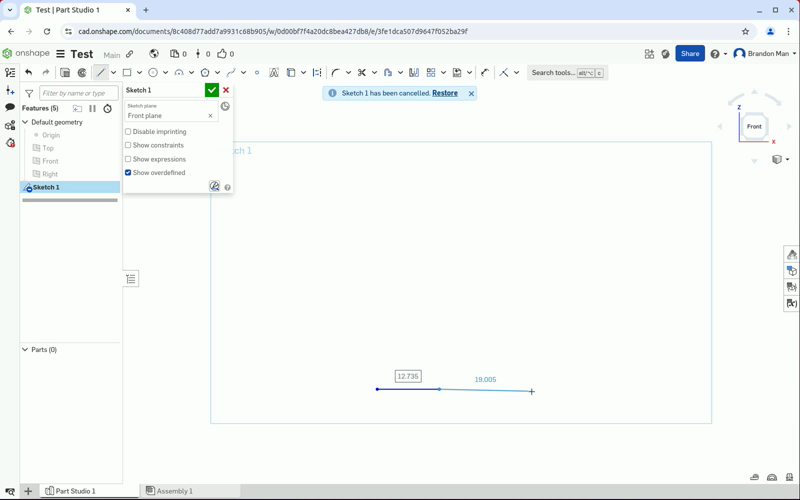
click(531, 391)
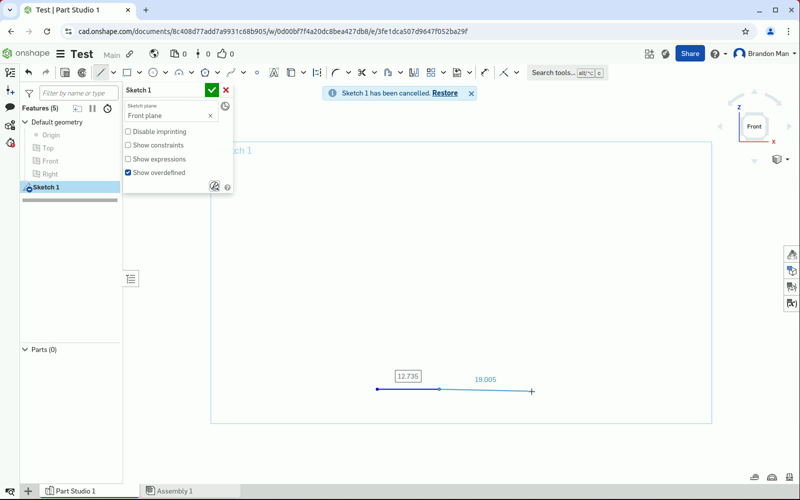
key_up(shift)
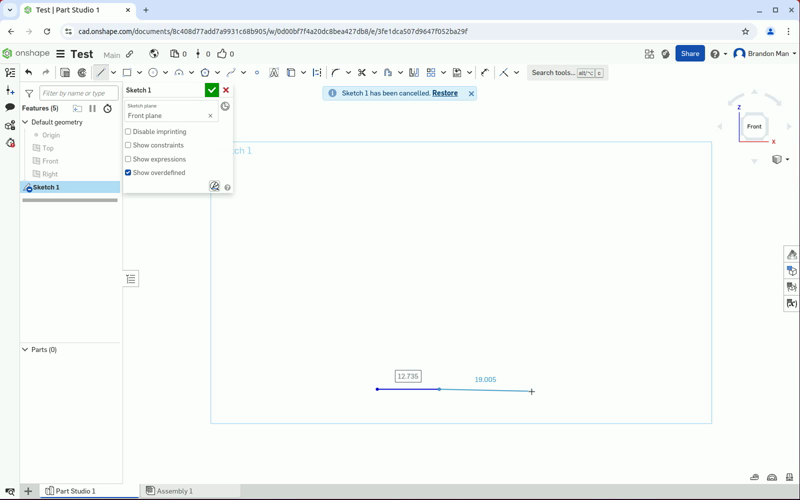
key_down(shift)
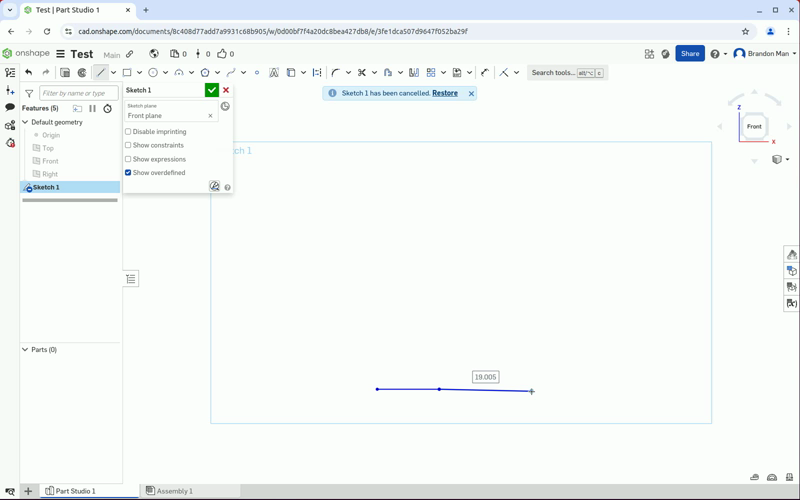
mouse_move(531, 258)
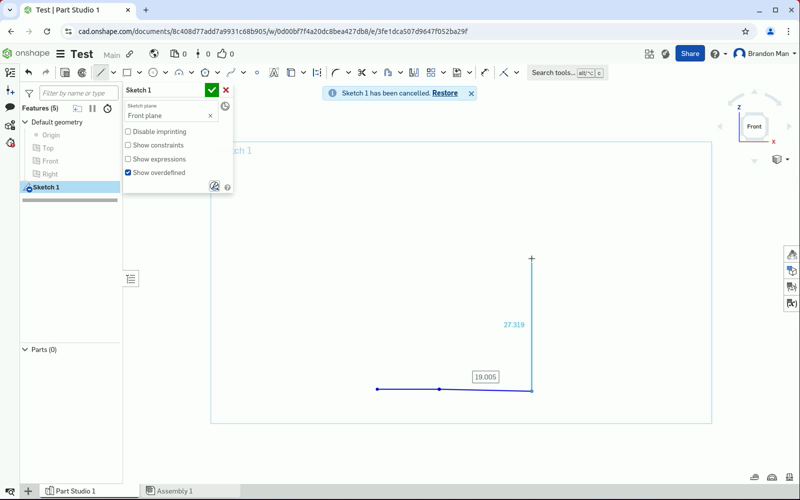
click(531, 258)
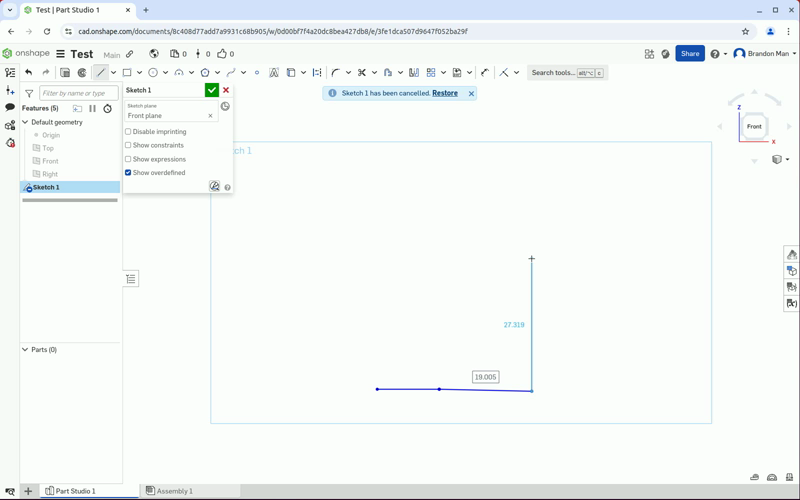
key_up(shift)
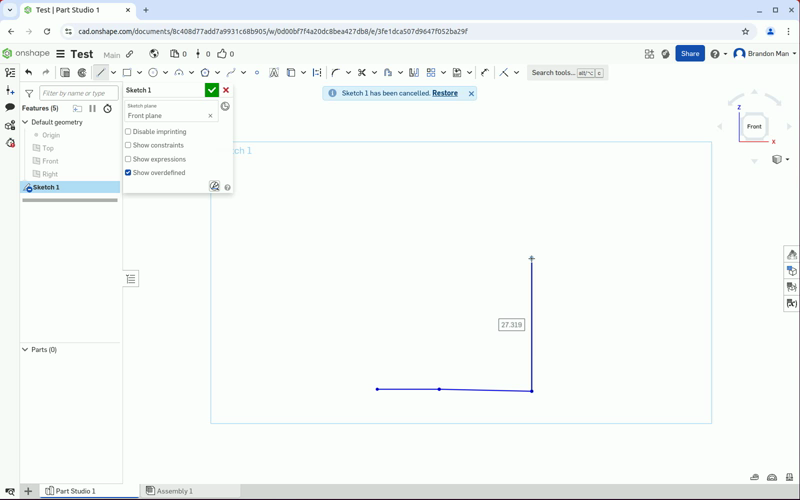
key_down(shift)
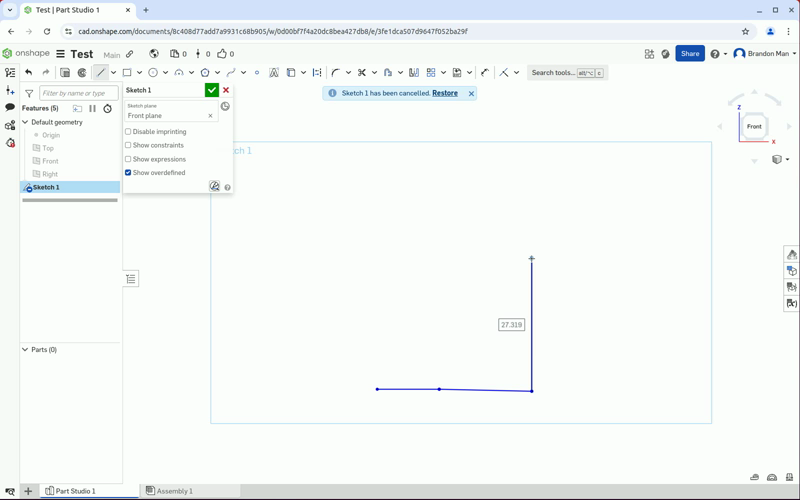
mouse_move(377, 258)
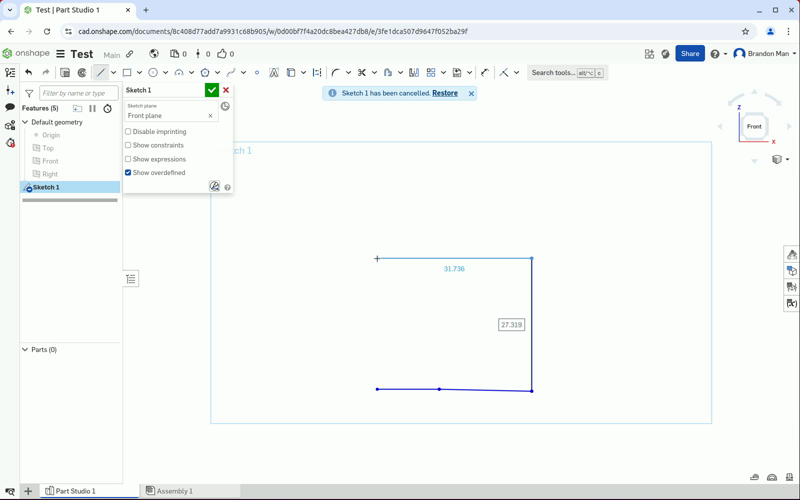
click(377, 258)
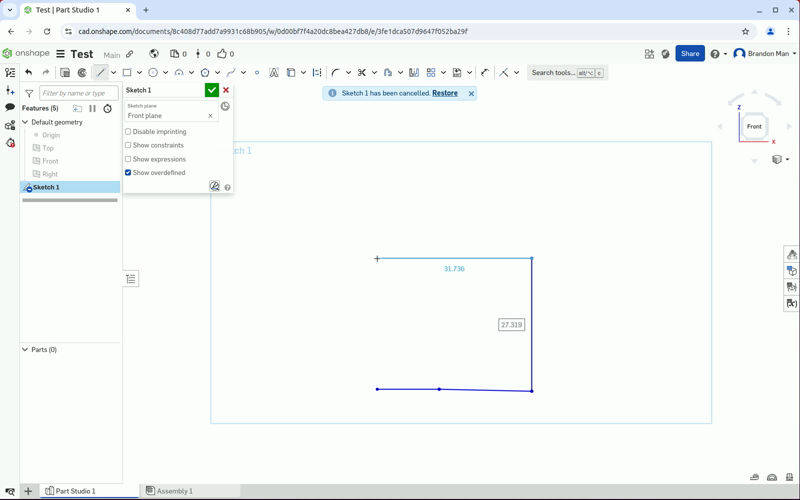
key_up(shift)
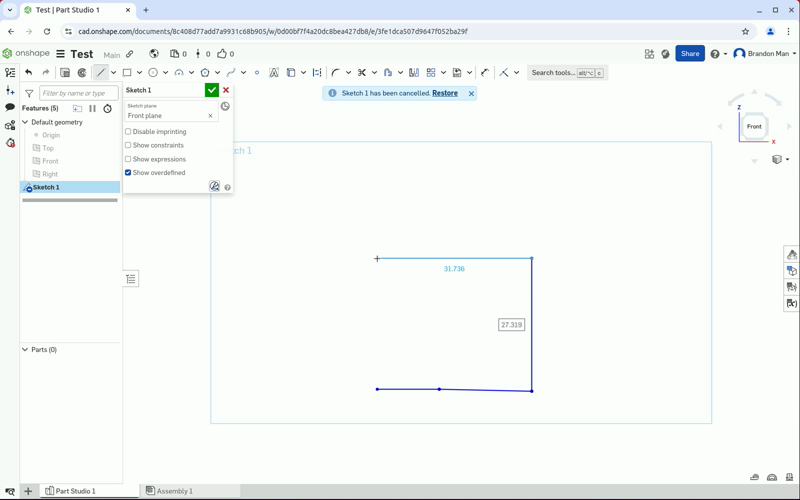
key_down(shift)
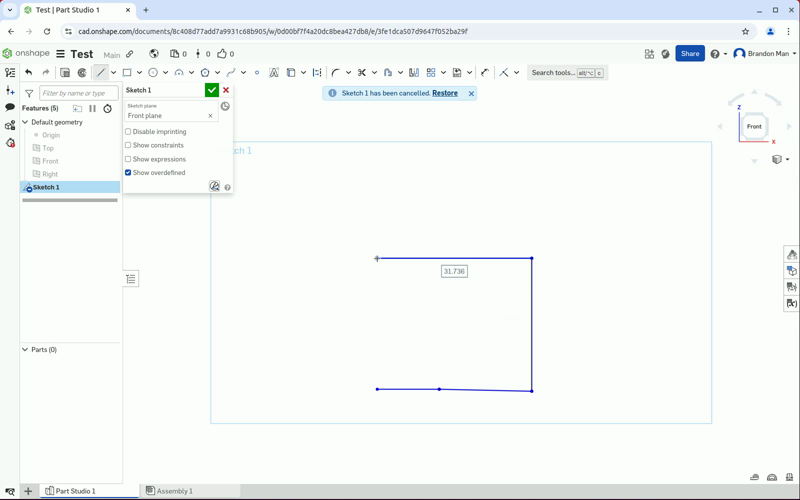
mouse_move(377, 389)
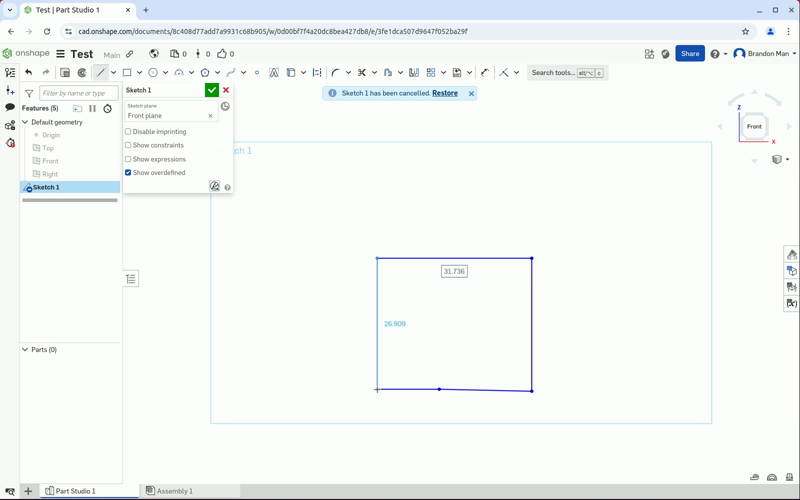
key_up(shift)
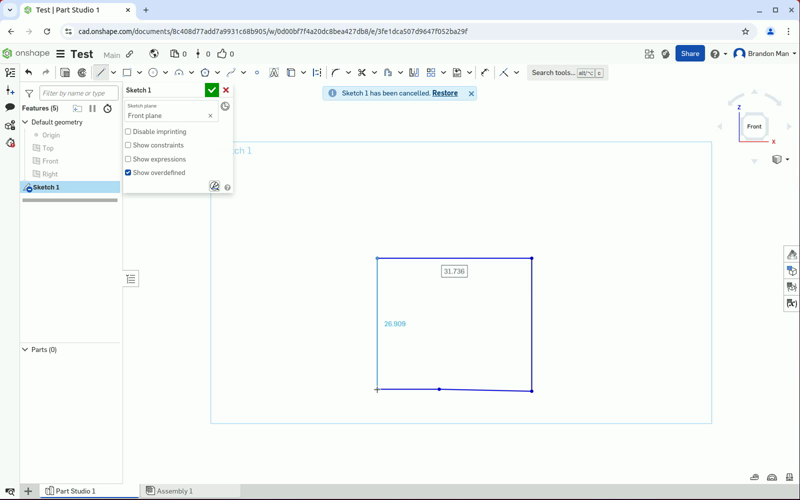
click(377, 389)
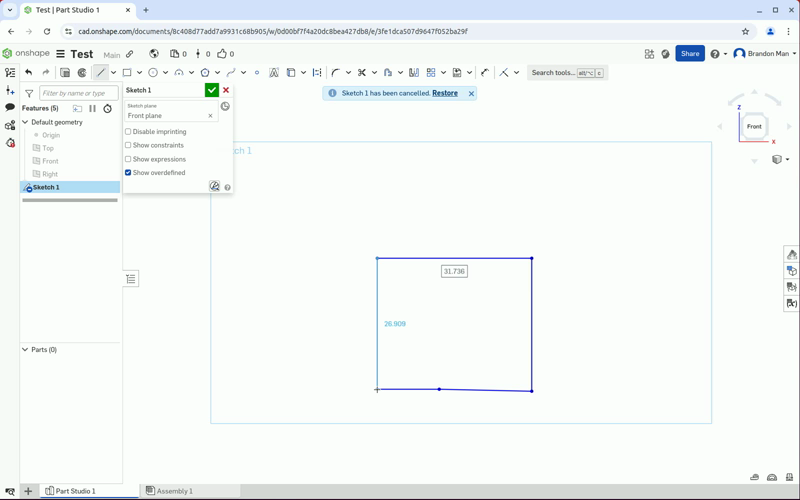
key(esc)
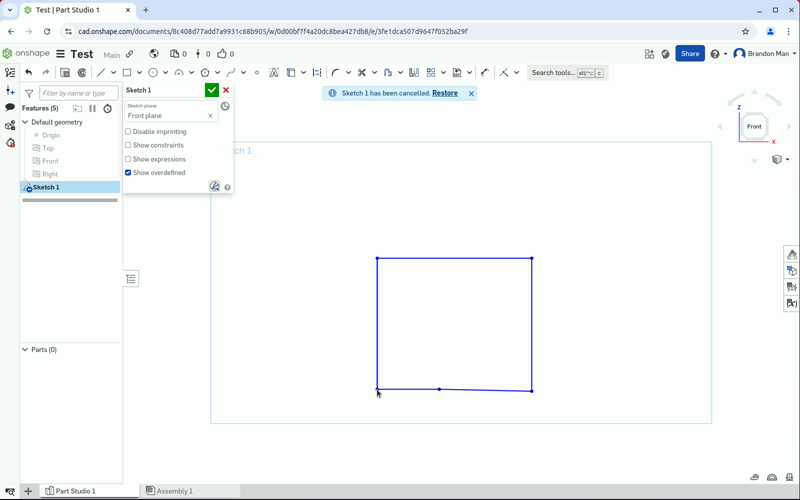
mouse_move(463, 375)
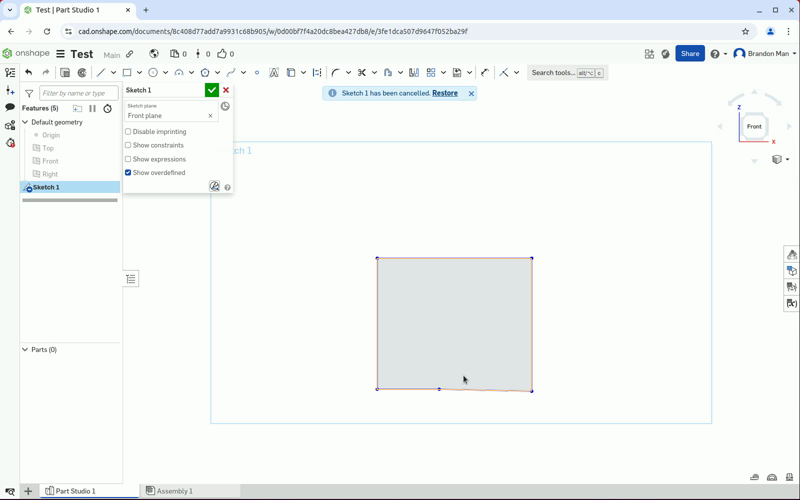
click(463, 375)
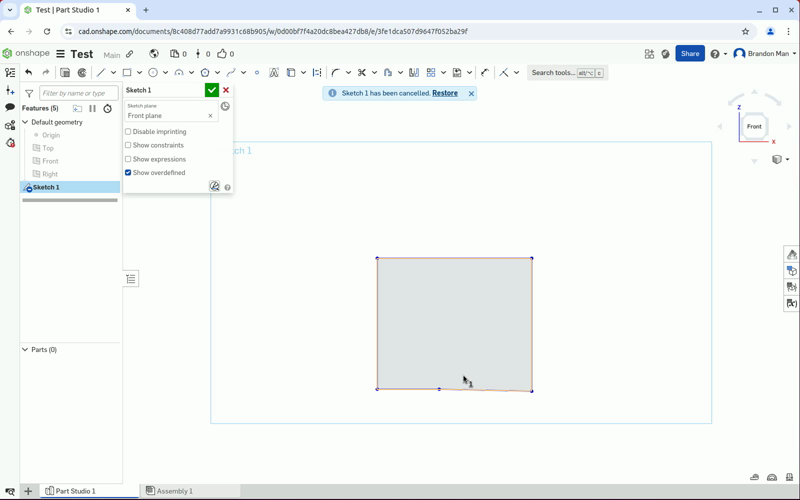
mouse_move(73, 352)
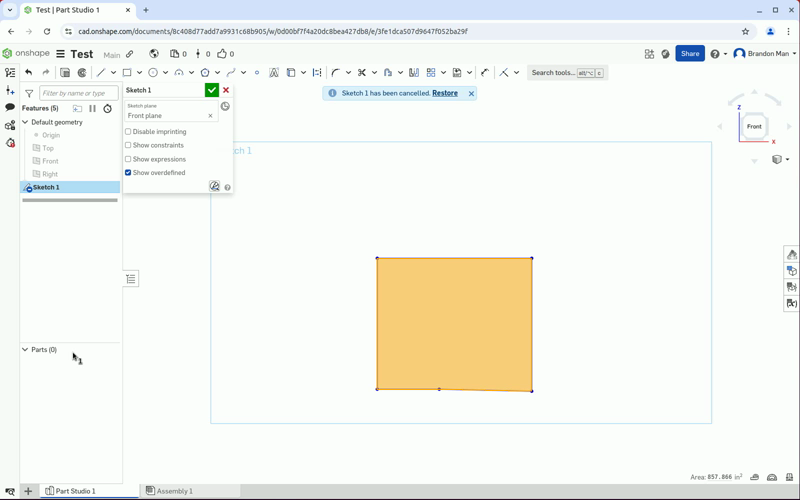
key(shift+y)
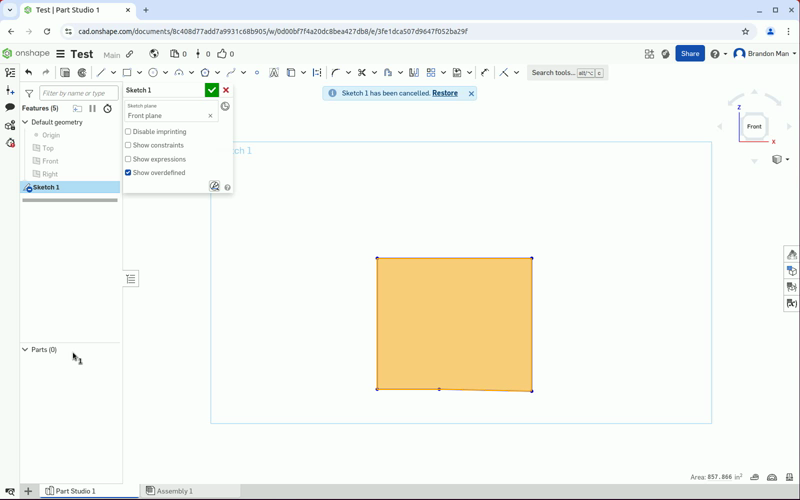
key(shift+e)
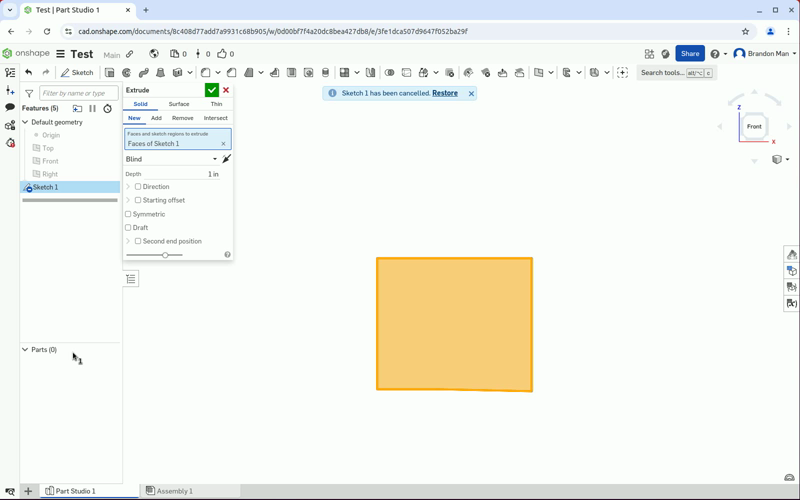
mouse_move(143, 106)
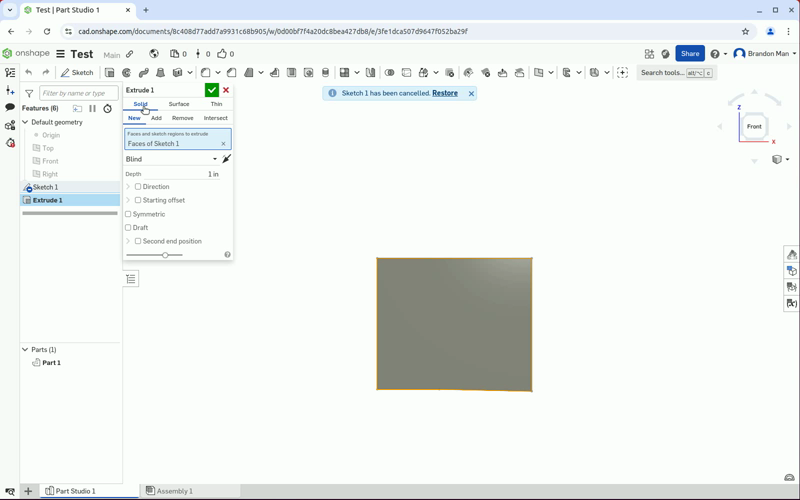
click(143, 106)
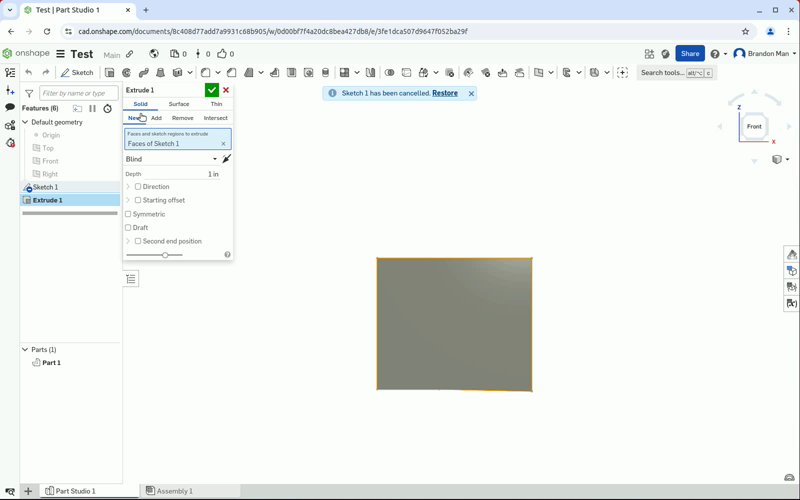
mouse_move(137, 120)
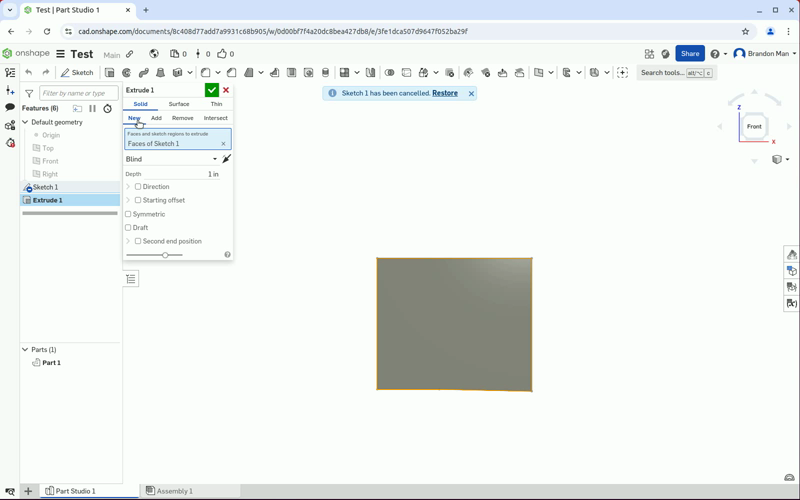
click(137, 120)
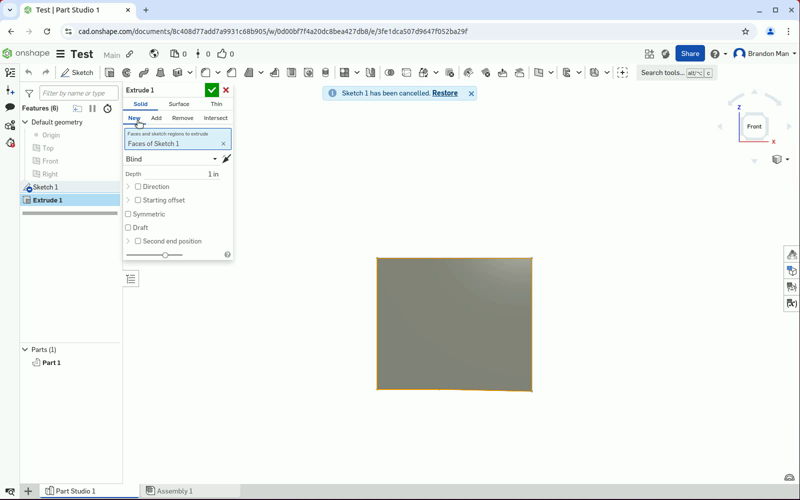
key(tab, 4)
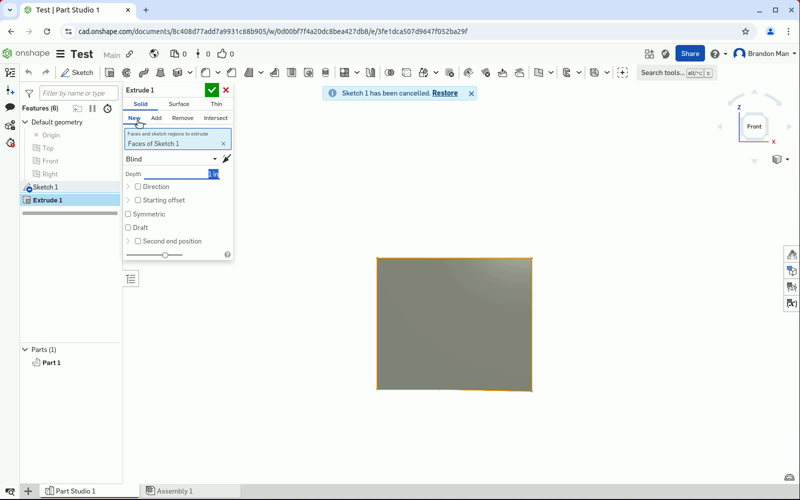
text(9.869)
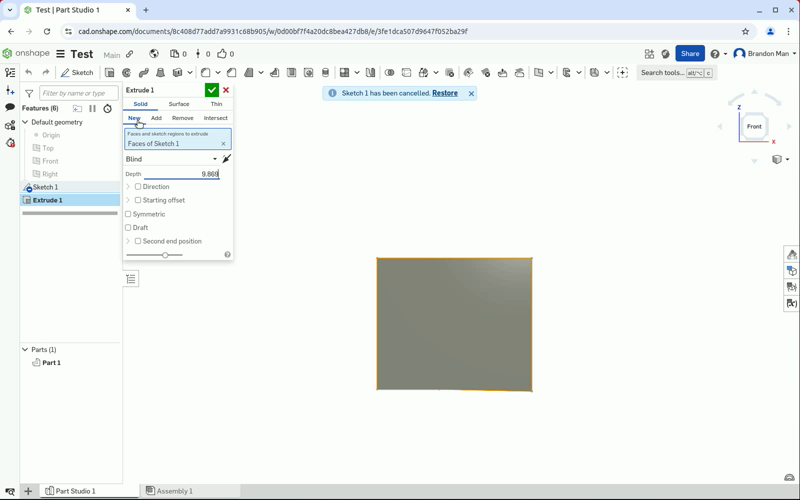
key(enter)
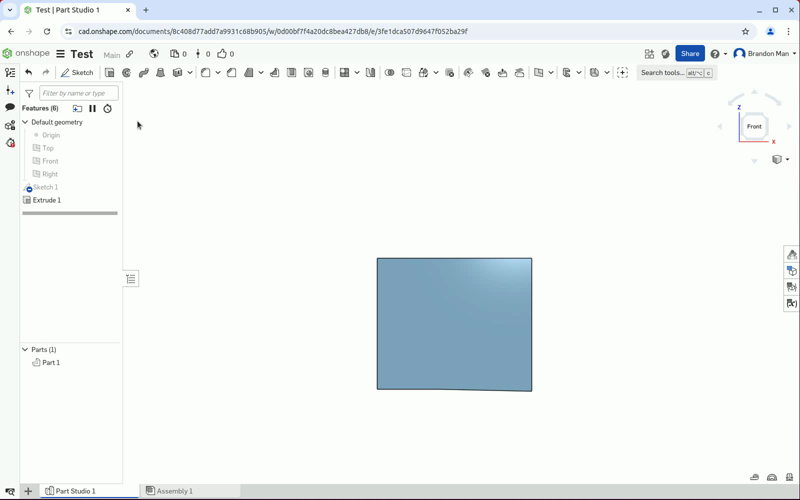
key(shift+h)
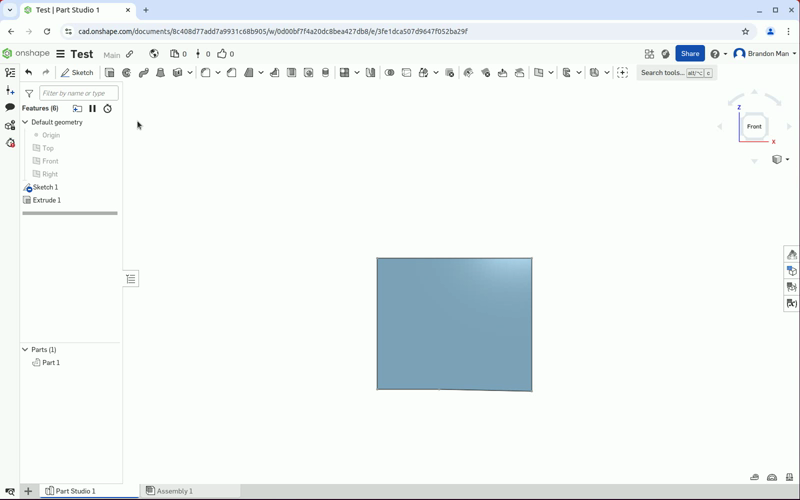
key(shift+h)
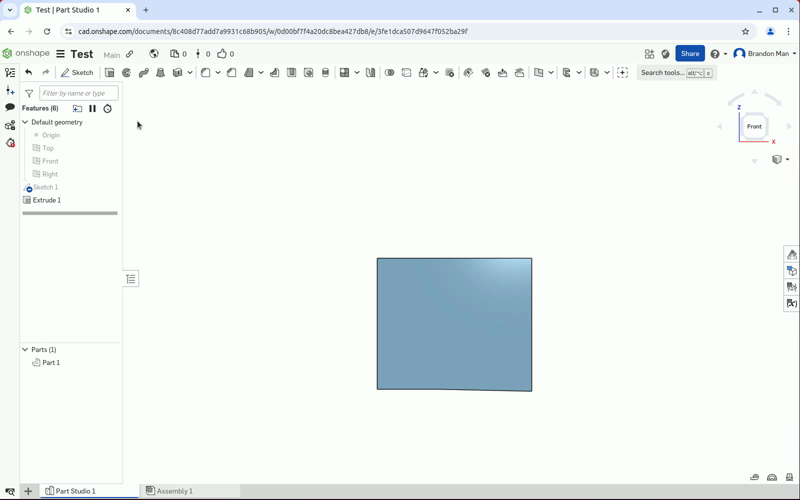
mouse_move(73, 189)
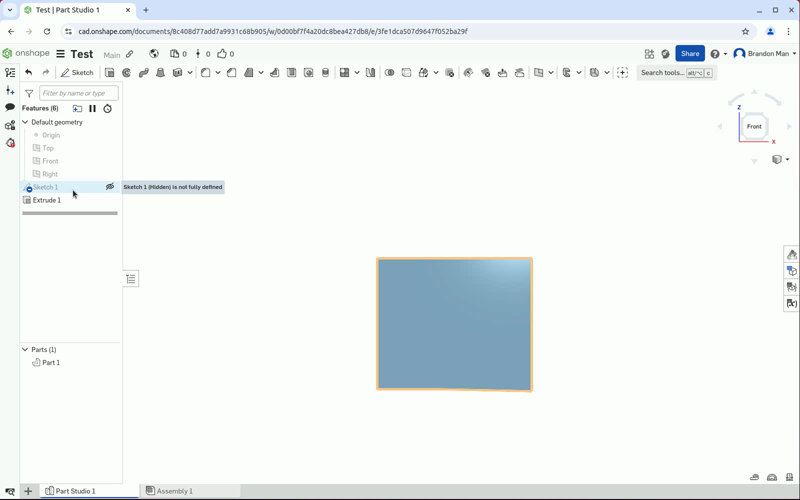
click(73, 189)
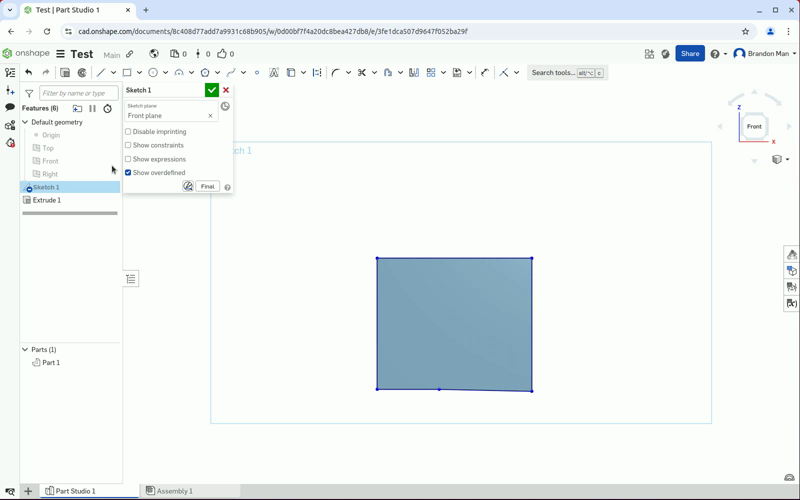
mouse_move(229, 92)
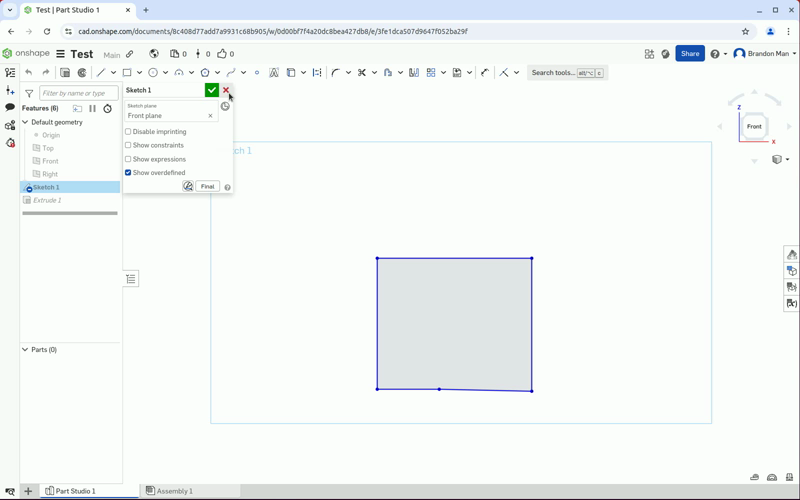
click(229, 92)
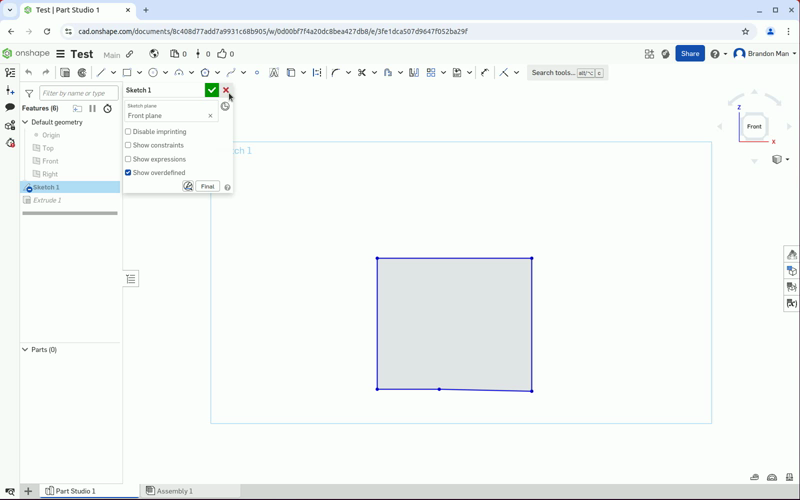
key(shift+s)
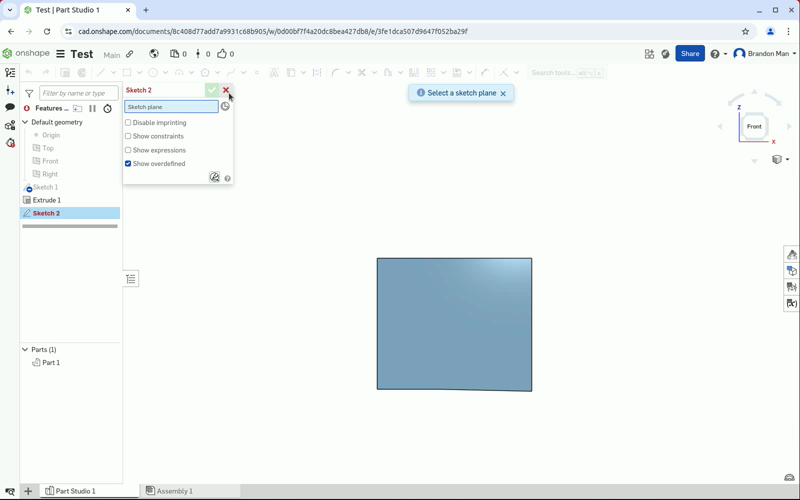
mouse_move(73, 163)
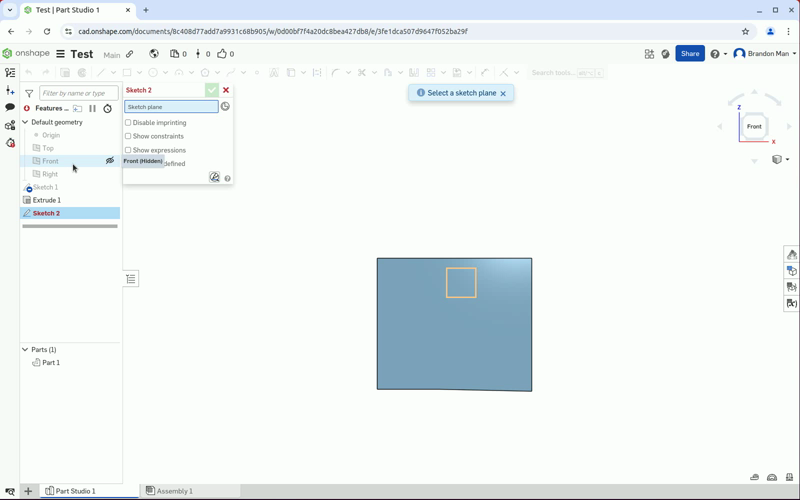
click(73, 163)
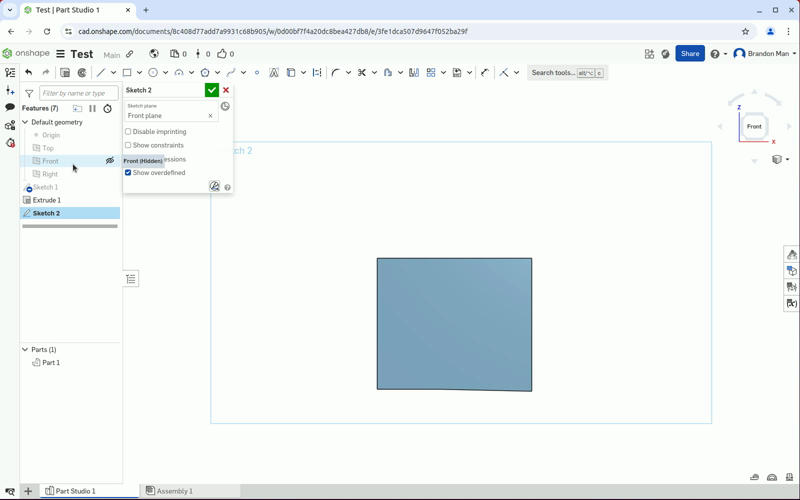
mouse_move(73, 352)
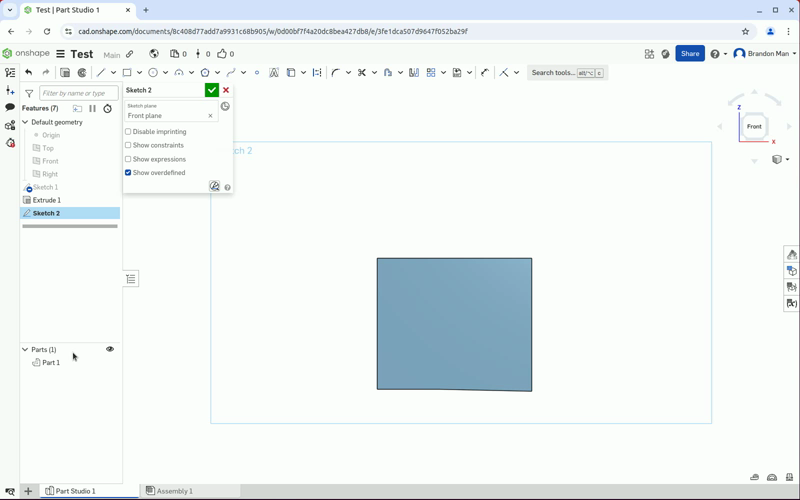
key(y)
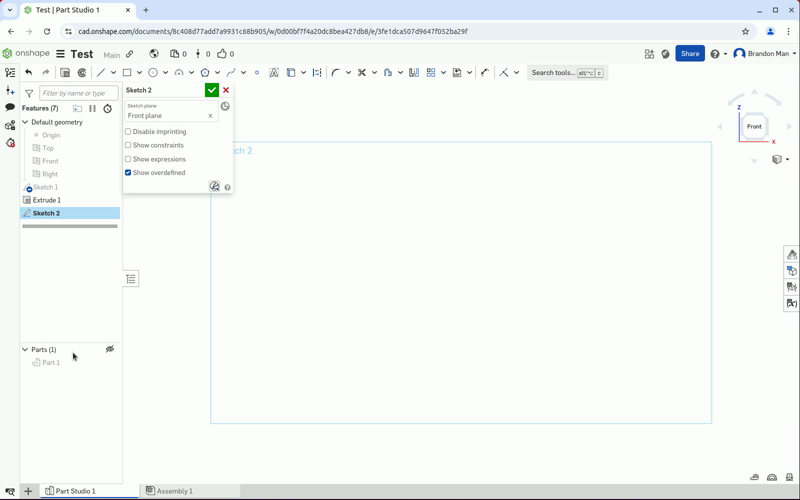
key(l)
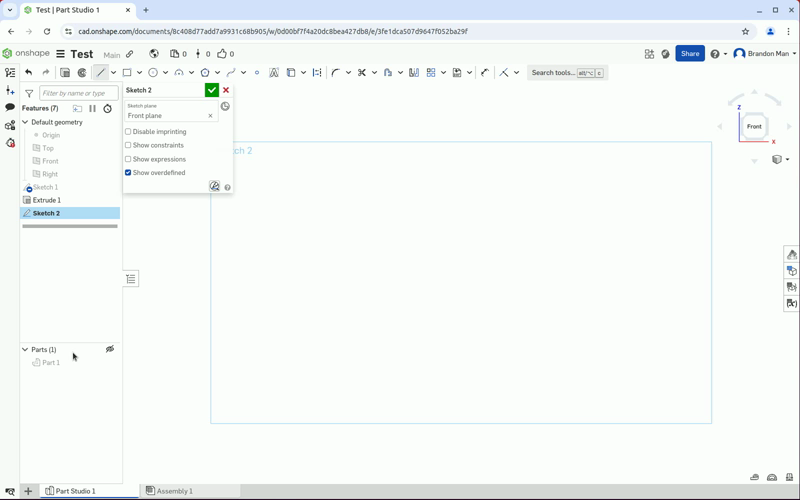
key_down(shift)
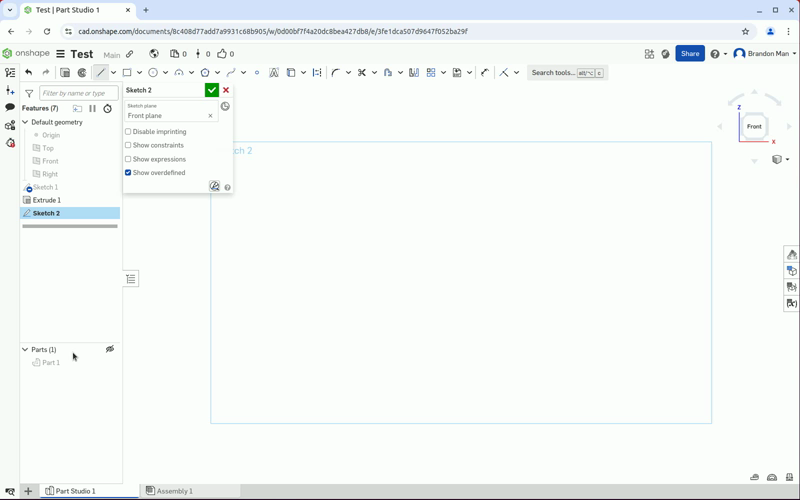
mouse_move(484, 183)
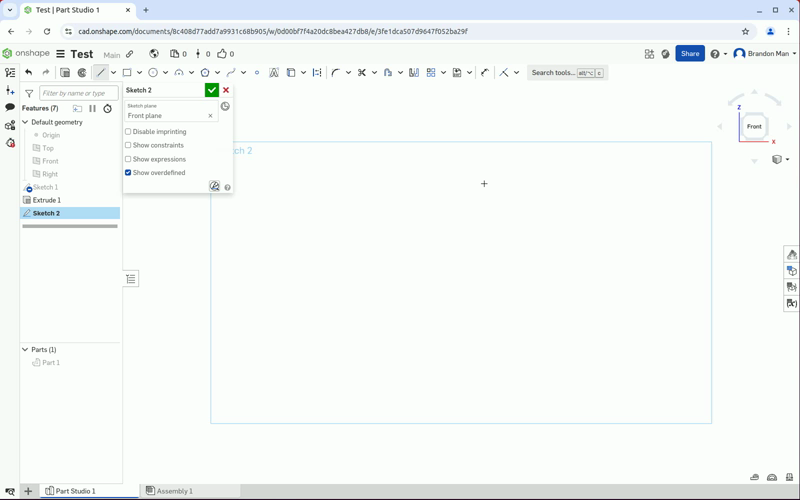
click(484, 183)
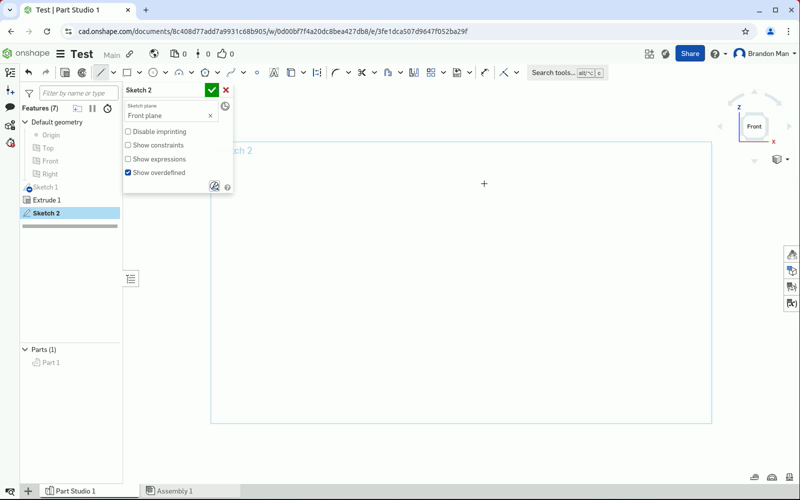
key_up(shift)
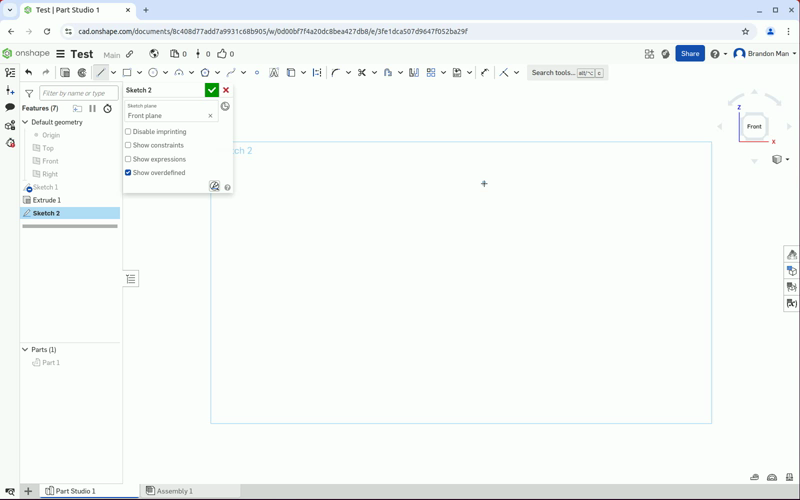
key_down(shift)
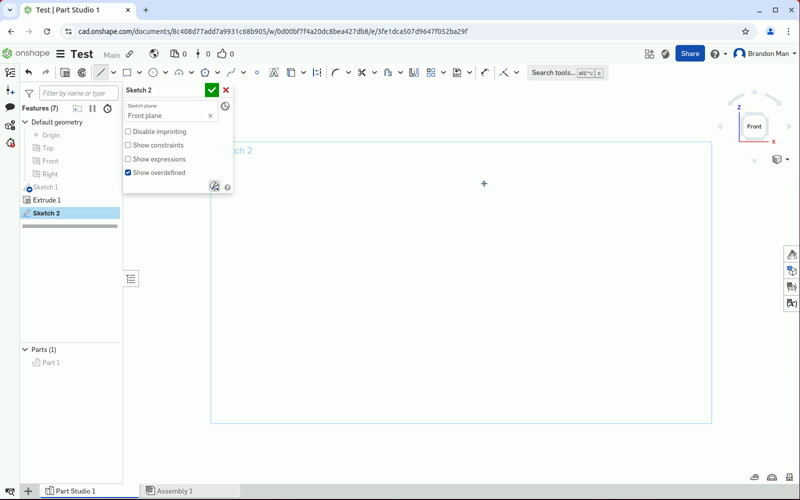
mouse_move(514, 183)
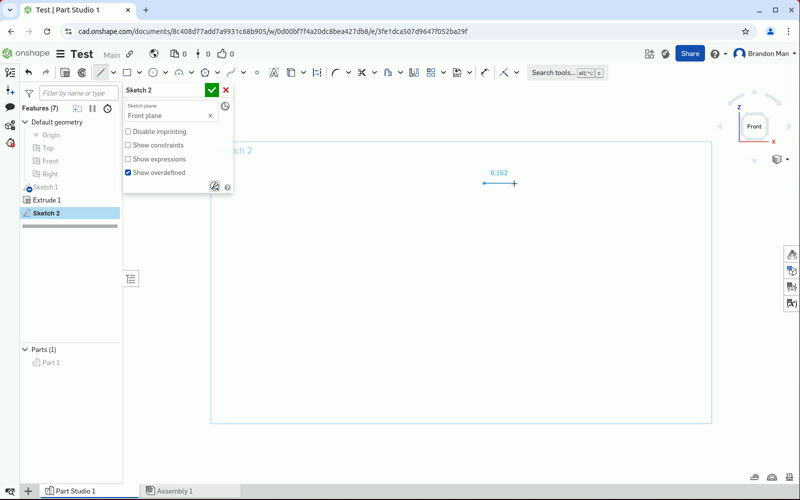
mouse_move(501, 183)
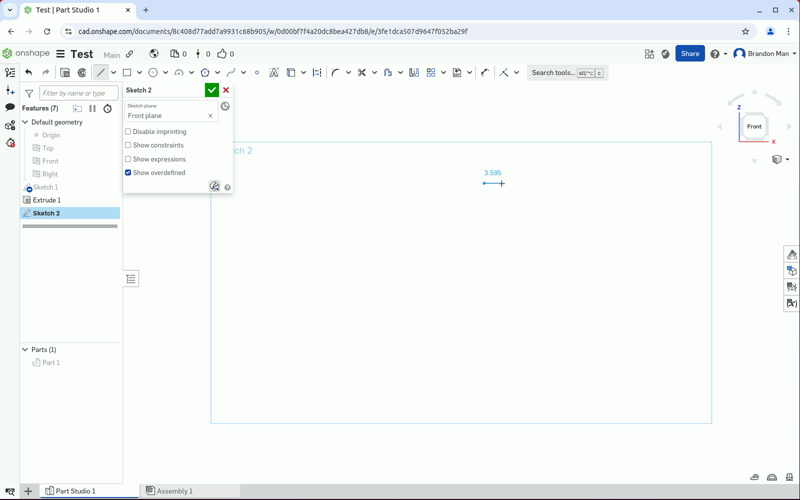
click(501, 183)
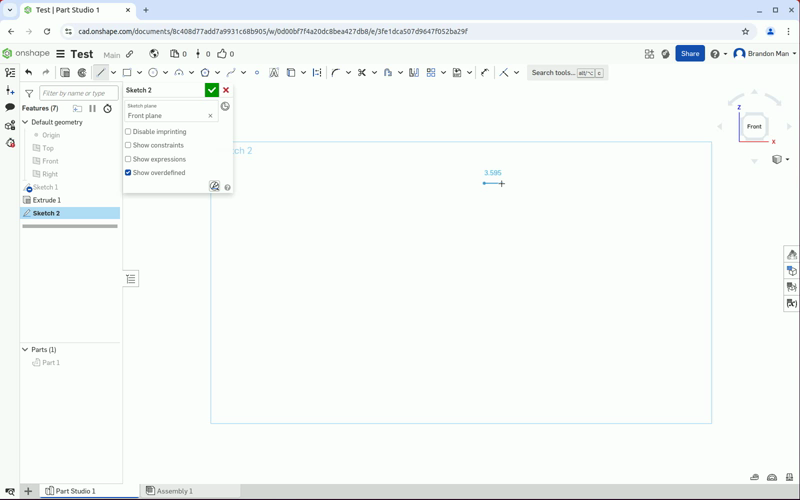
key_up(shift)
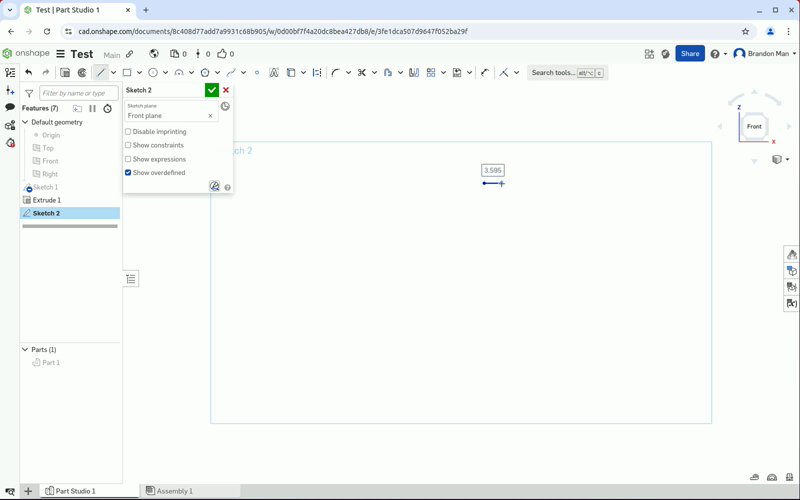
key_down(shift)
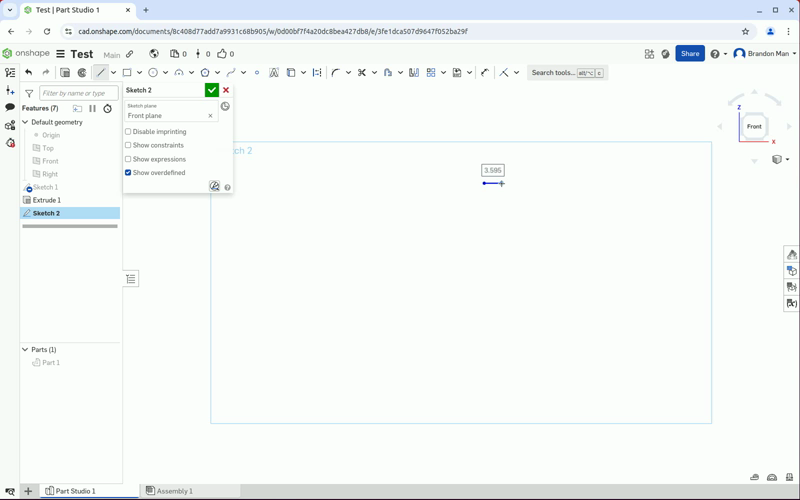
mouse_move(531, 183)
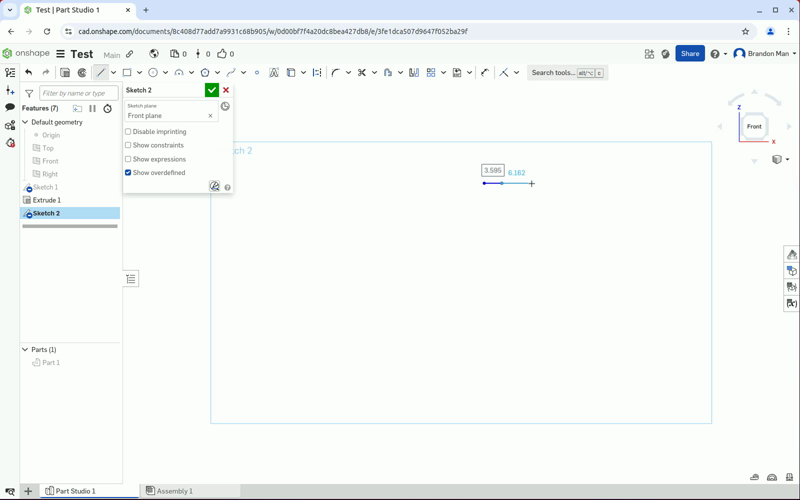
mouse_move(501, 177)
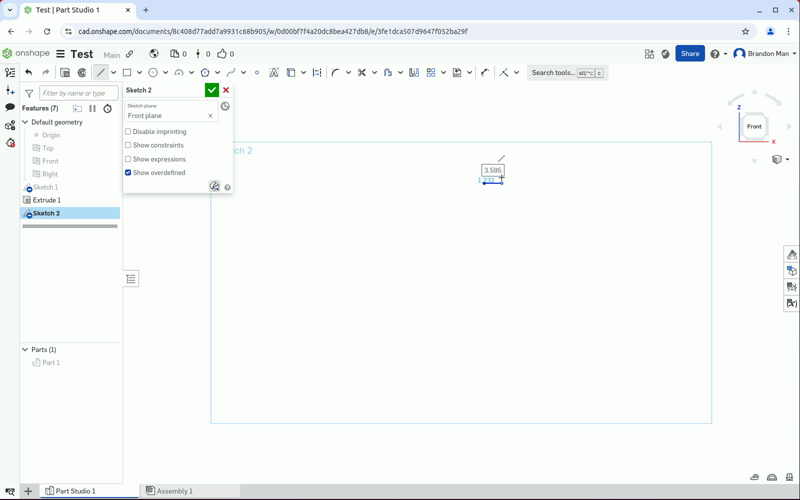
scroll(6)
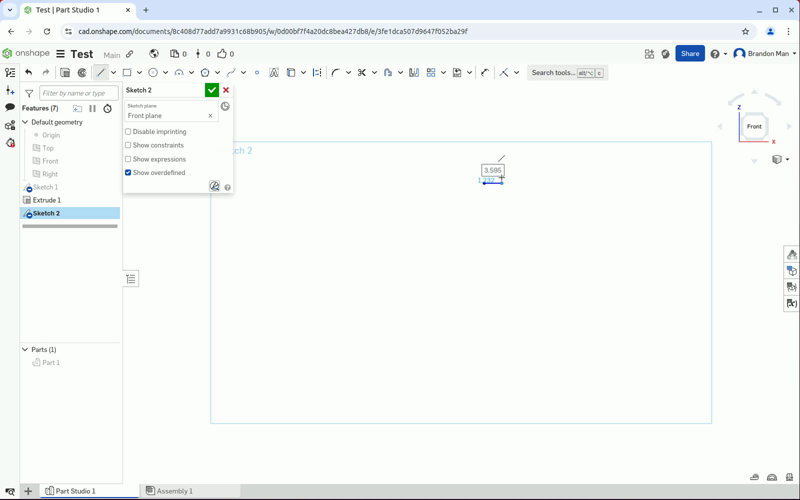
scroll(6)
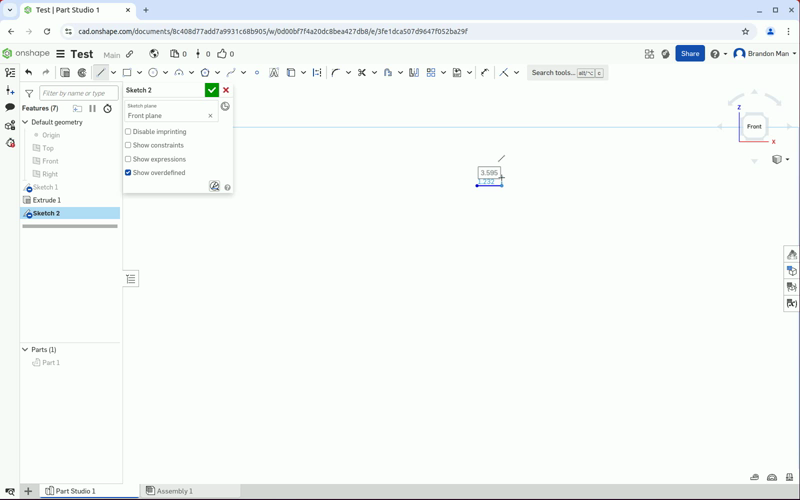
scroll(6)
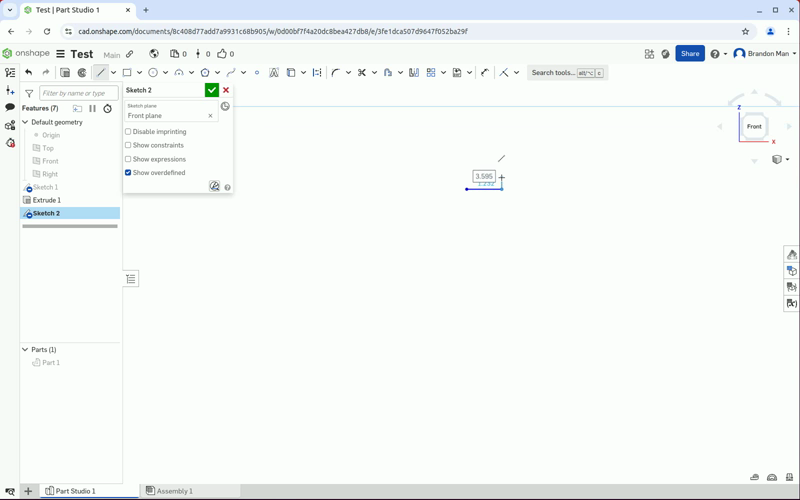
scroll(6)
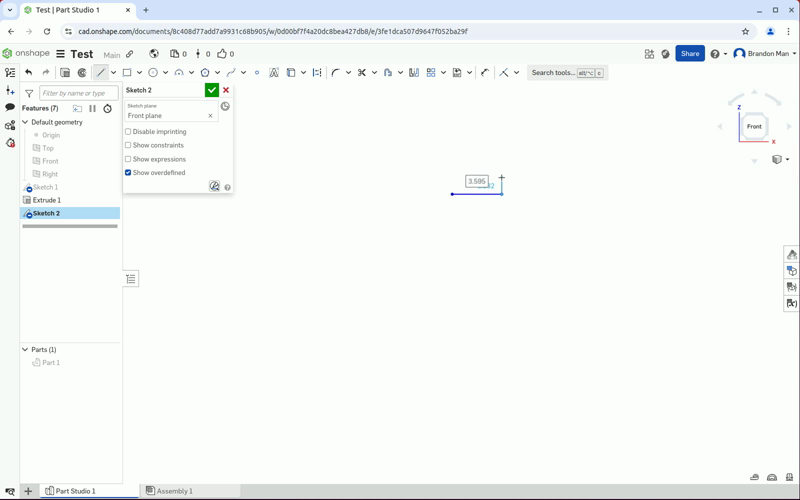
scroll(6)
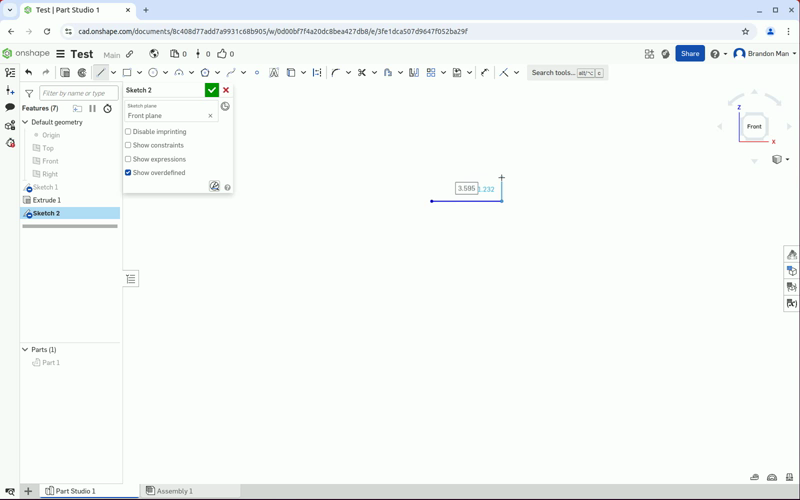
scroll(6)
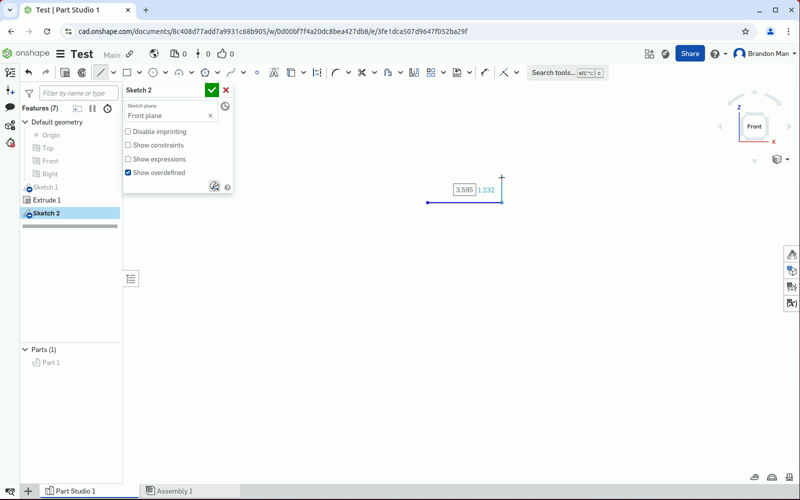
scroll(6)
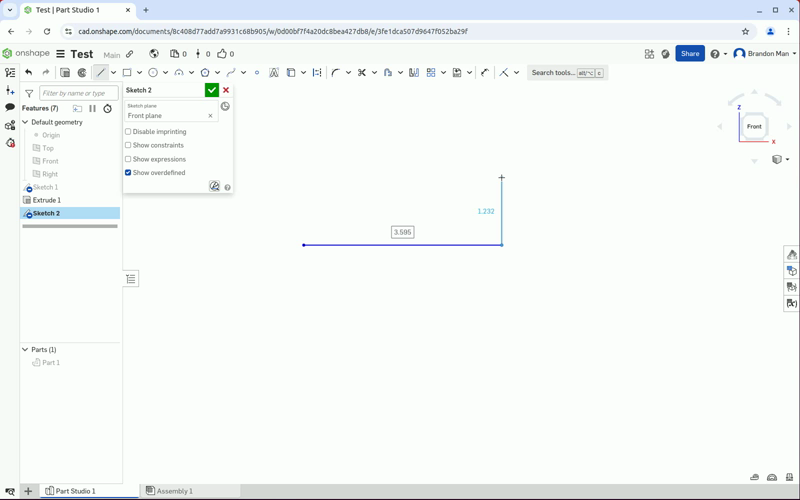
click(501, 177)
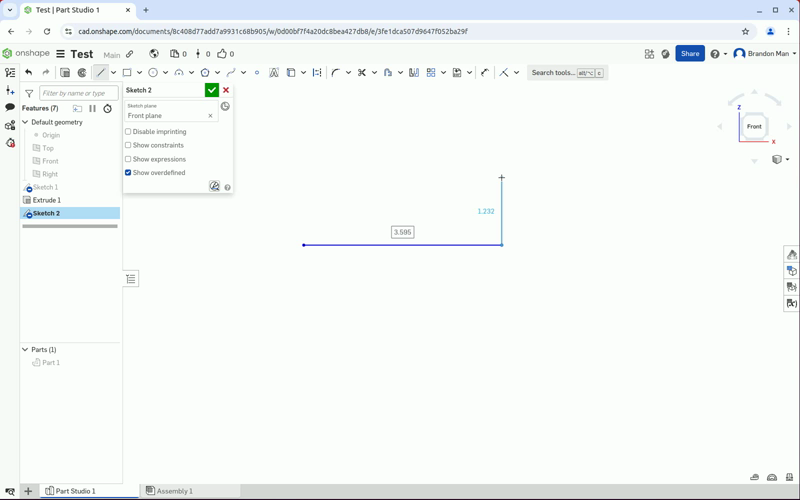
scroll(-6)
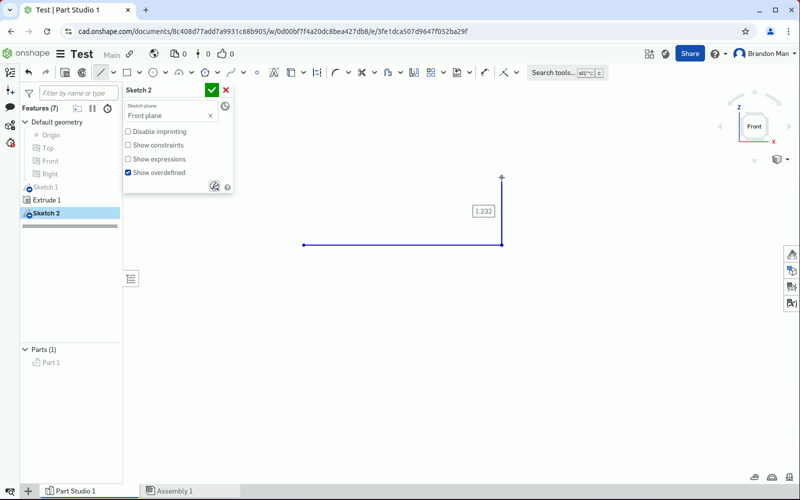
scroll(-6)
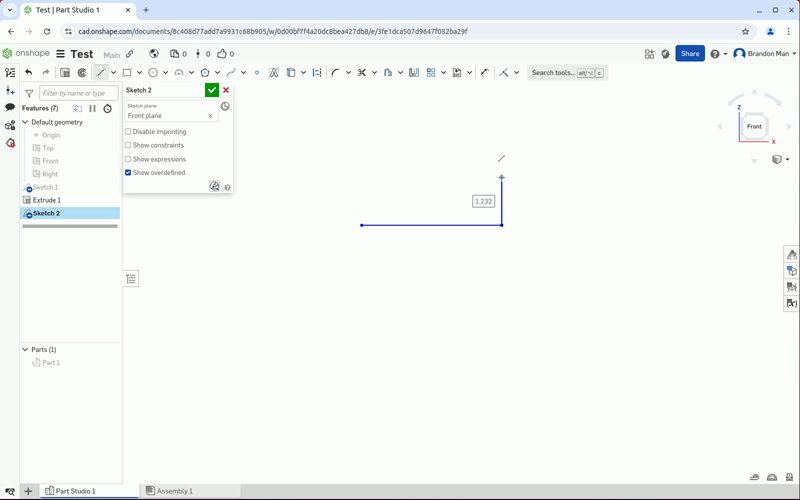
scroll(-6)
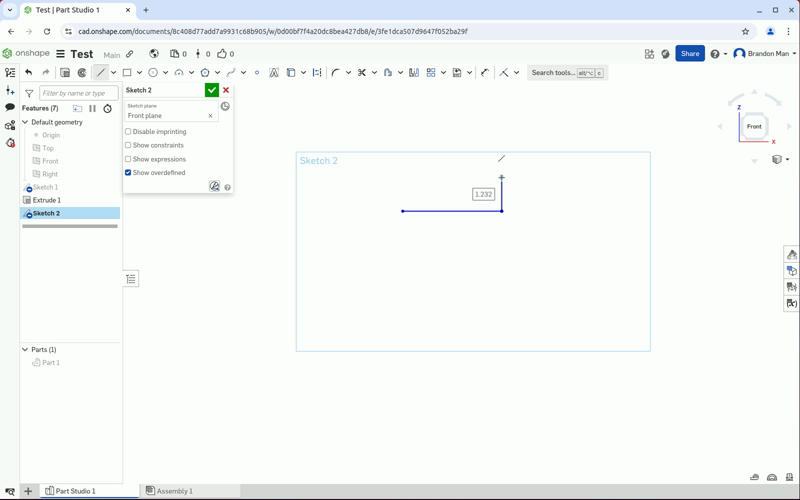
scroll(-6)
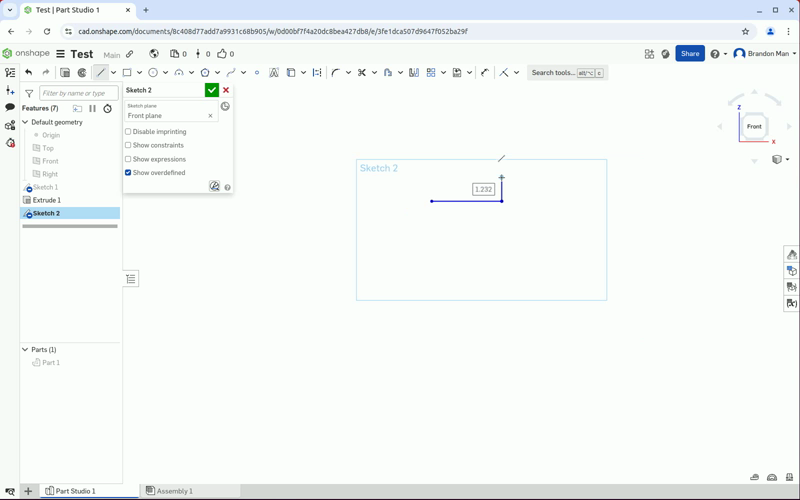
scroll(-6)
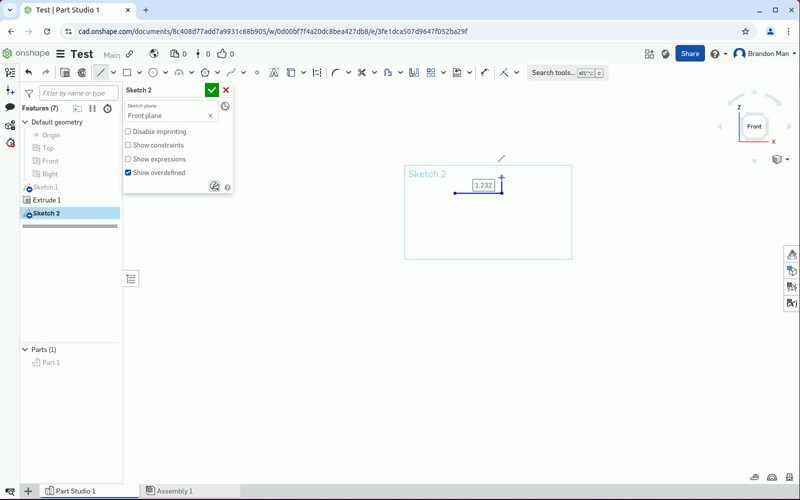
scroll(-6)
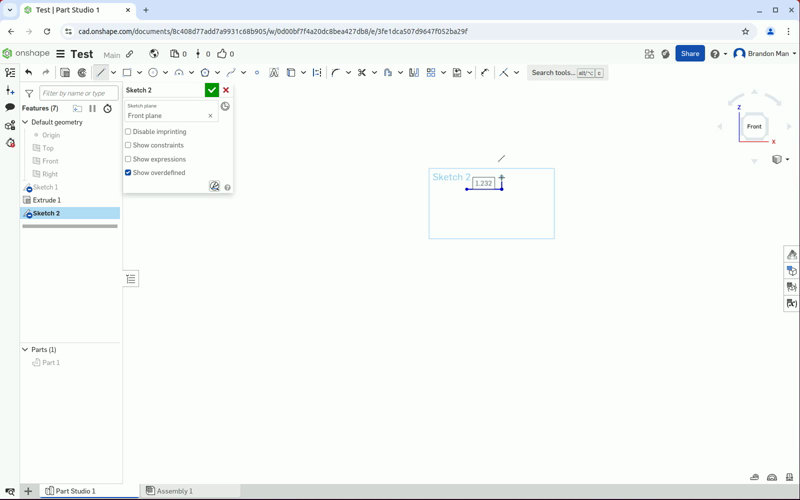
scroll(-6)
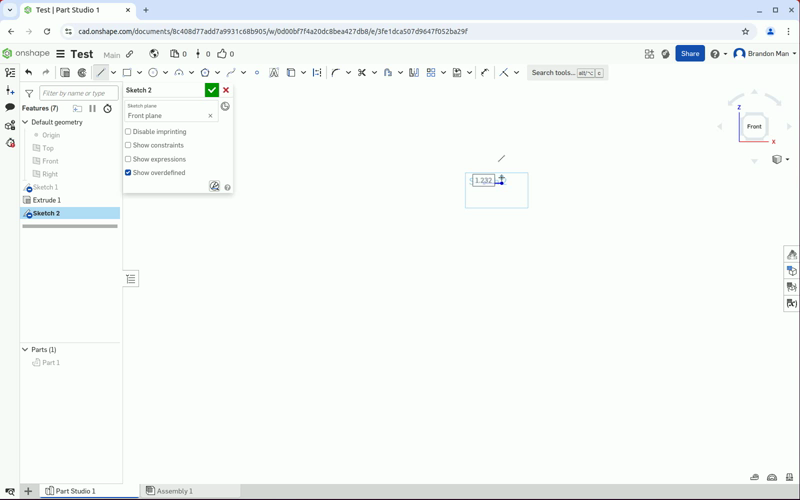
key_up(shift)
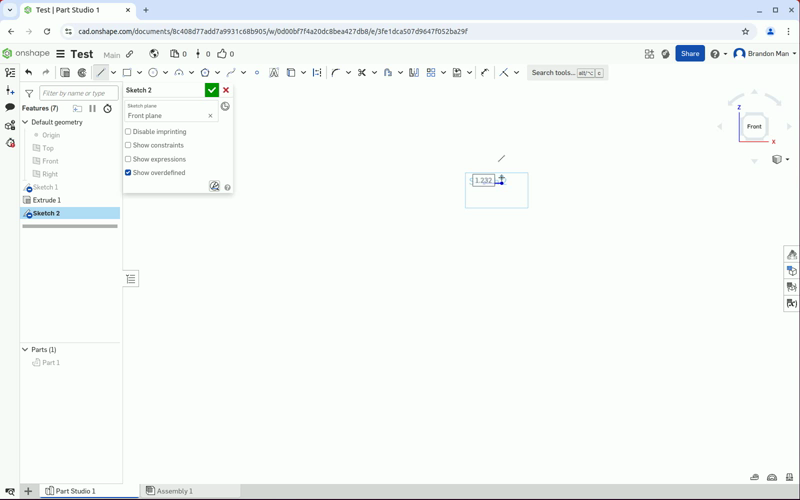
key_down(shift)
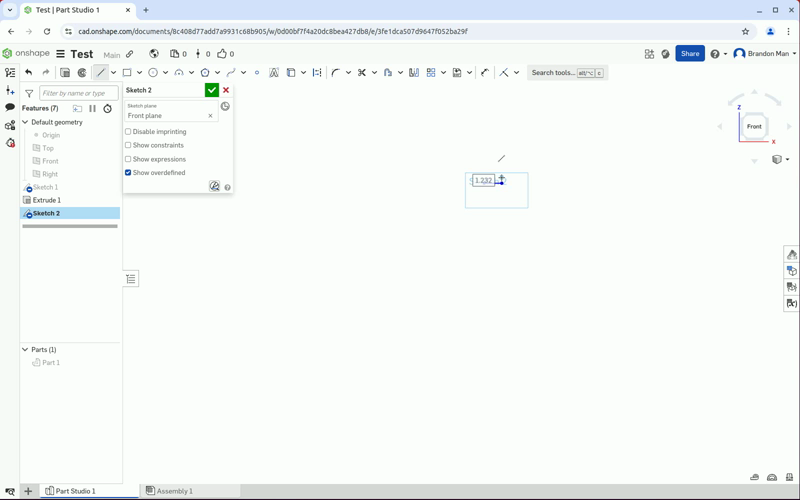
mouse_move(531, 177)
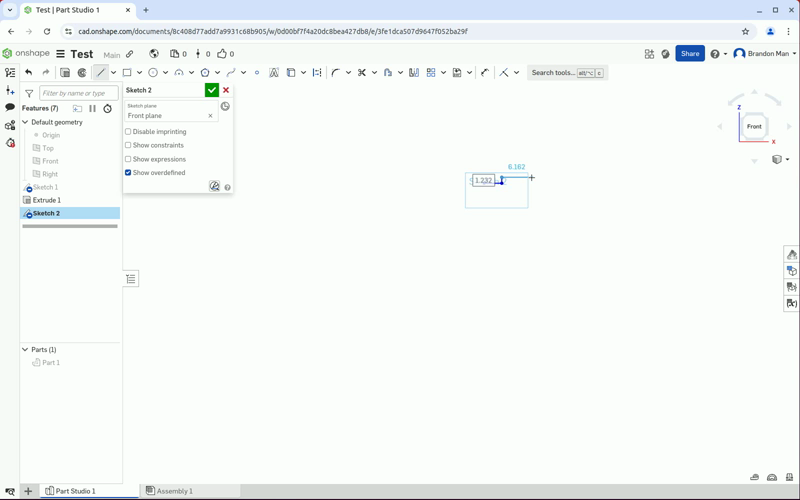
mouse_move(484, 177)
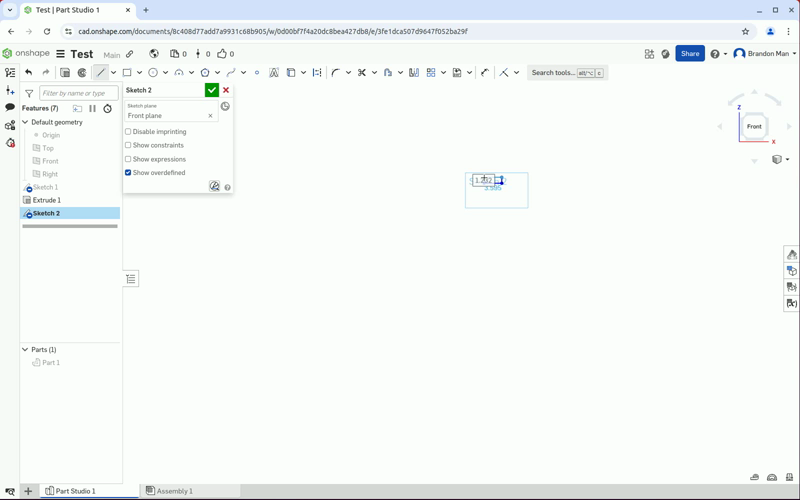
click(484, 177)
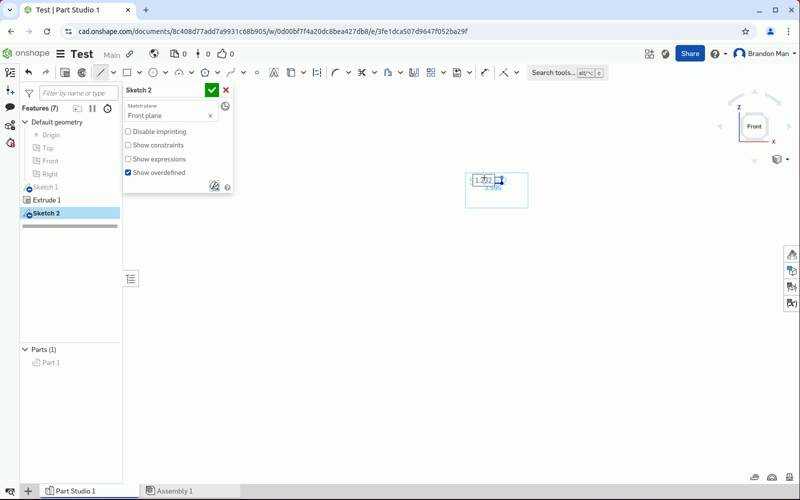
key_up(shift)
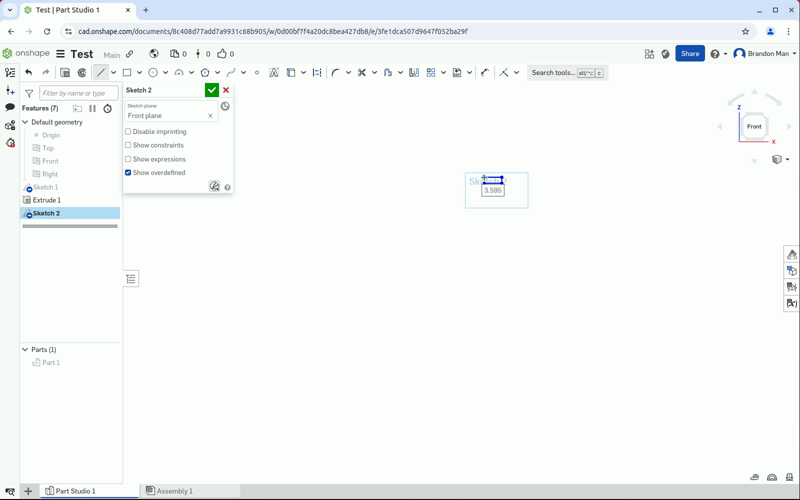
mouse_move(514, 177)
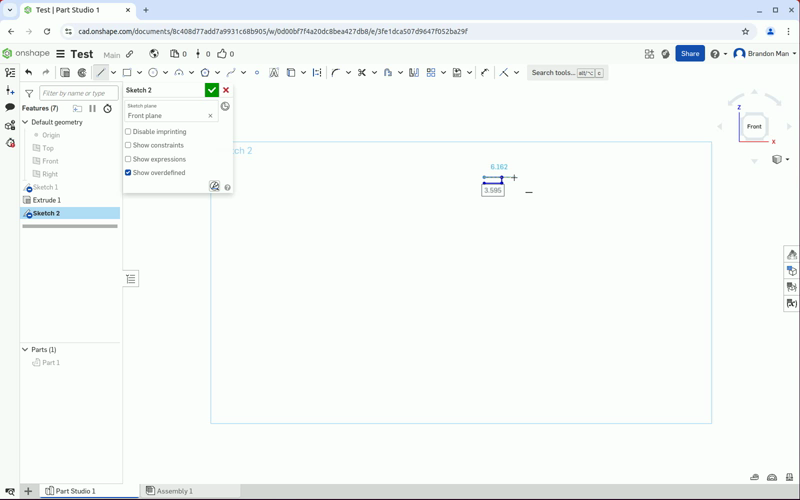
key_down(shift)
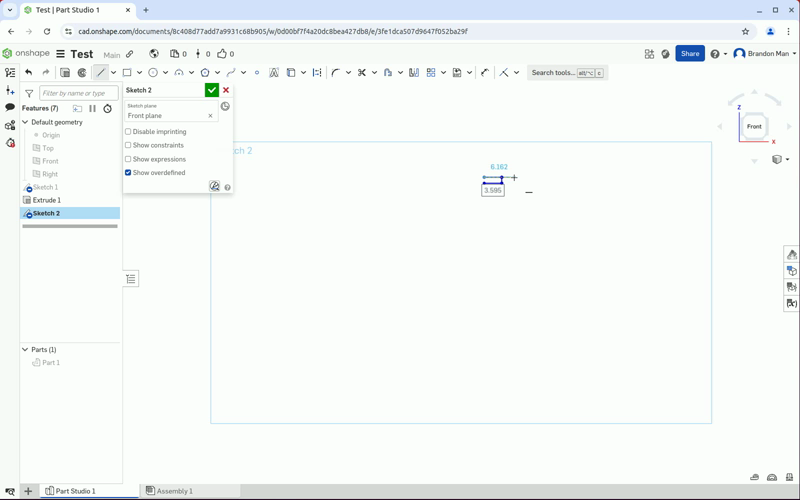
mouse_move(484, 183)
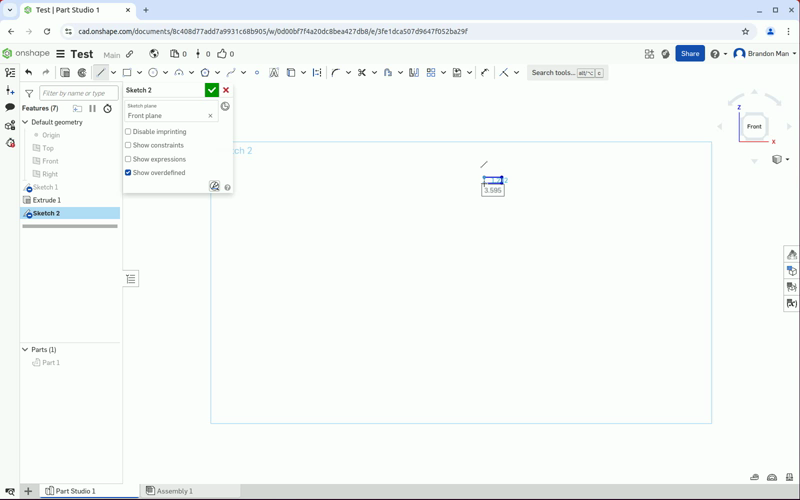
scroll(6)
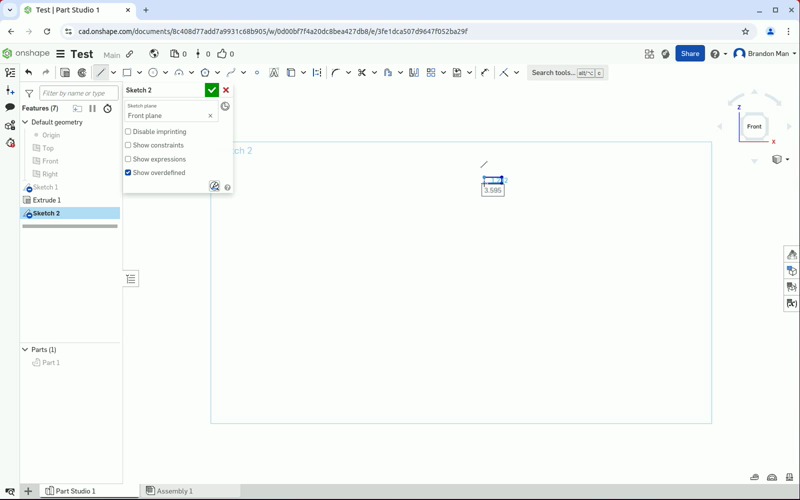
scroll(6)
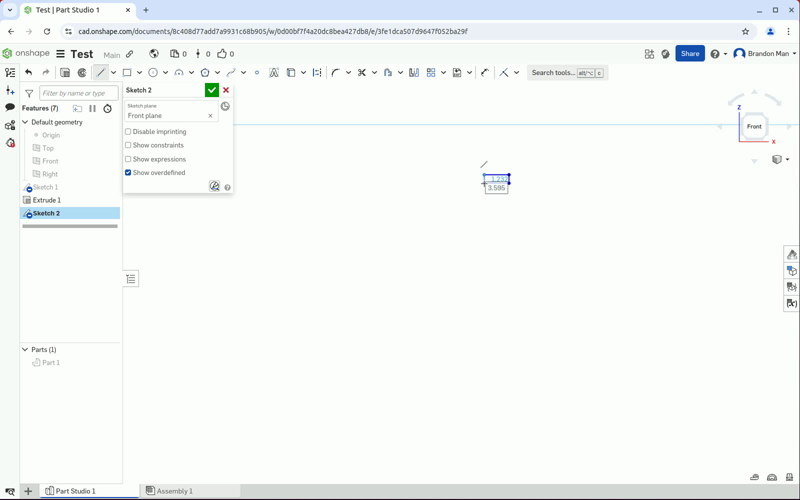
scroll(6)
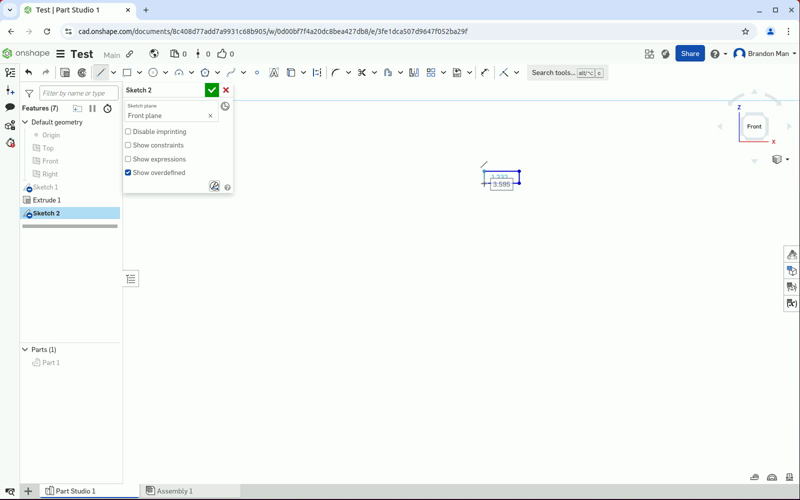
scroll(6)
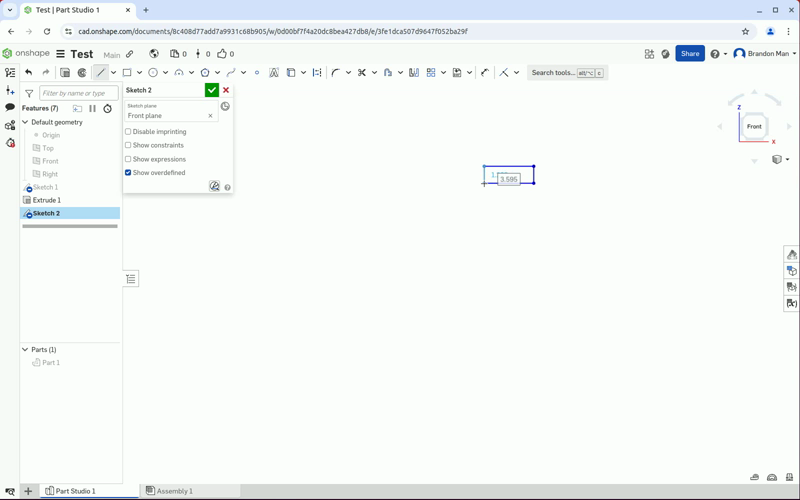
scroll(6)
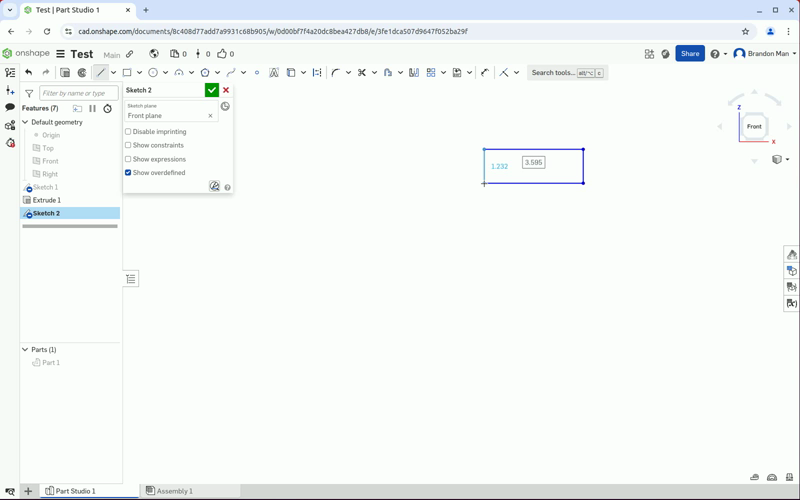
scroll(6)
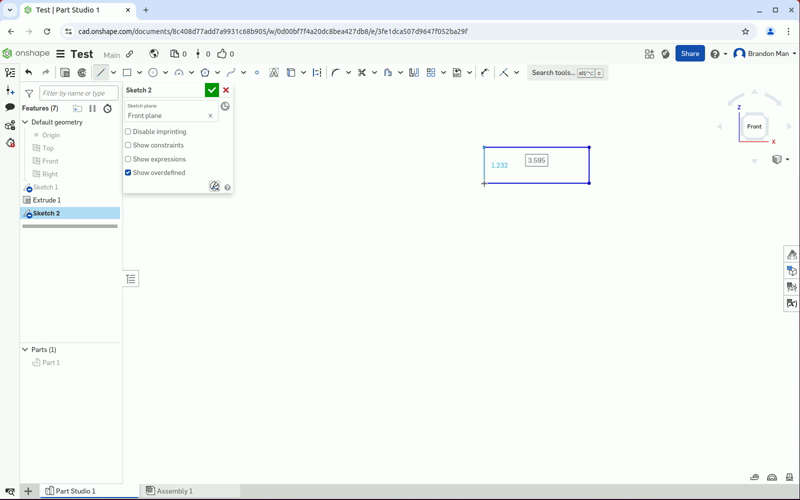
scroll(6)
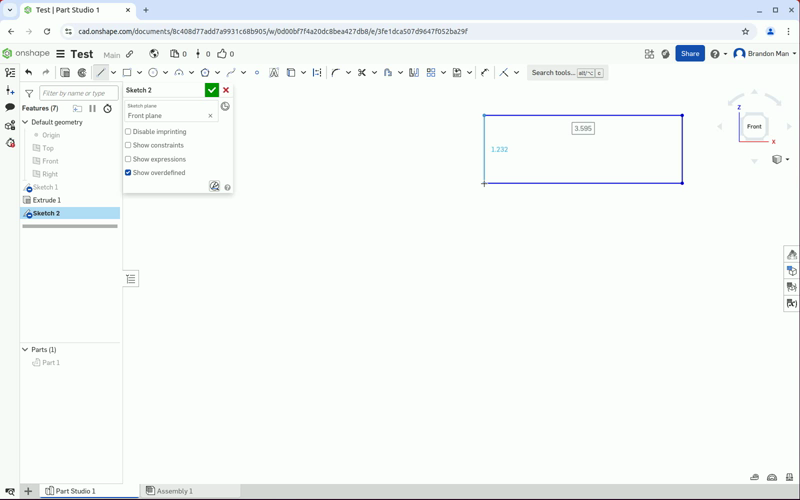
key_up(shift)
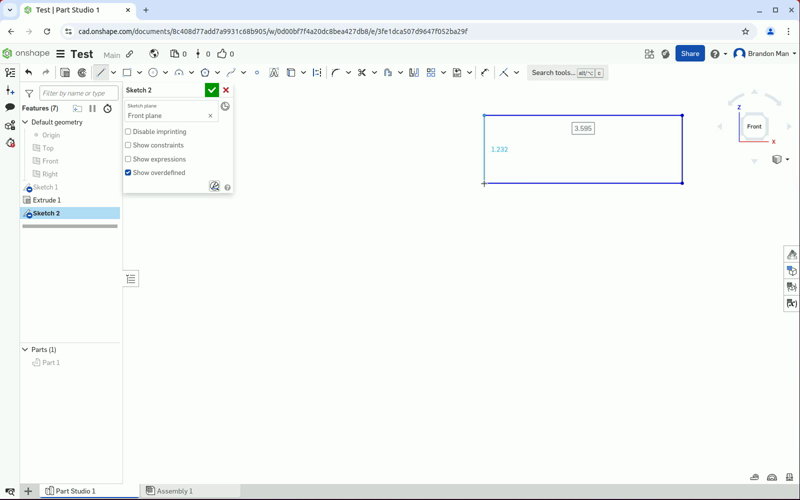
click(484, 183)
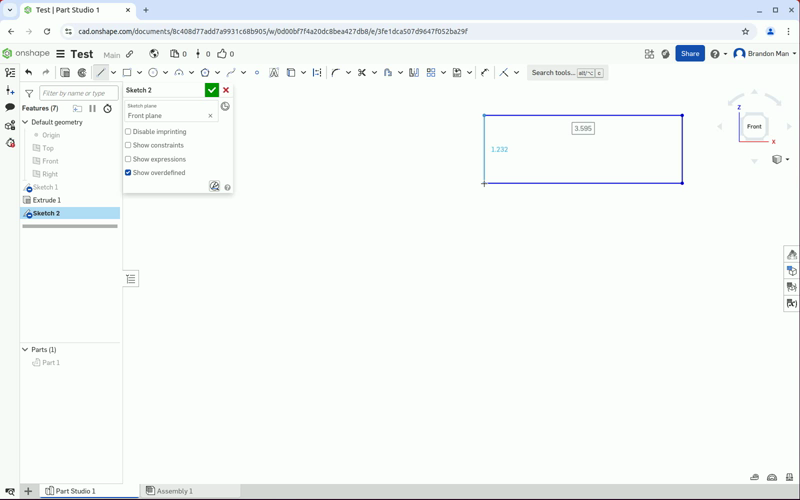
scroll(-6)
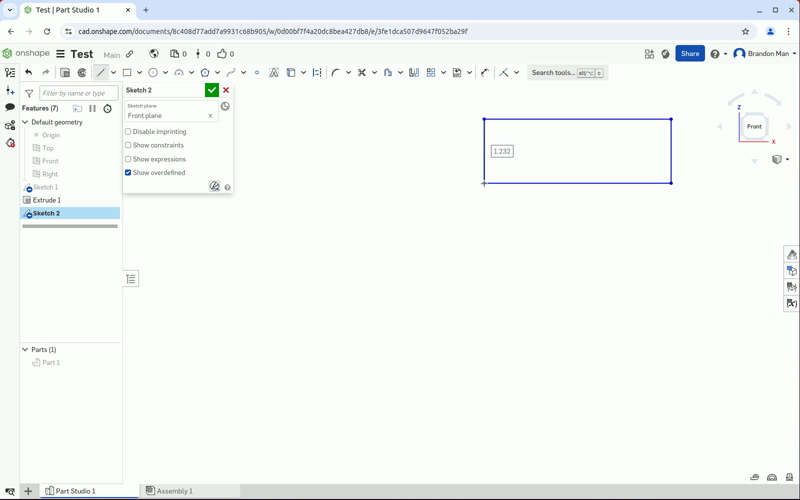
scroll(-6)
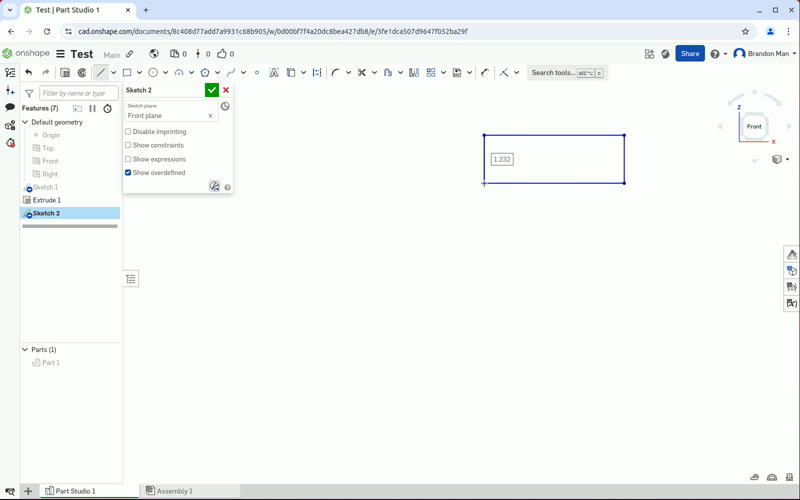
scroll(-6)
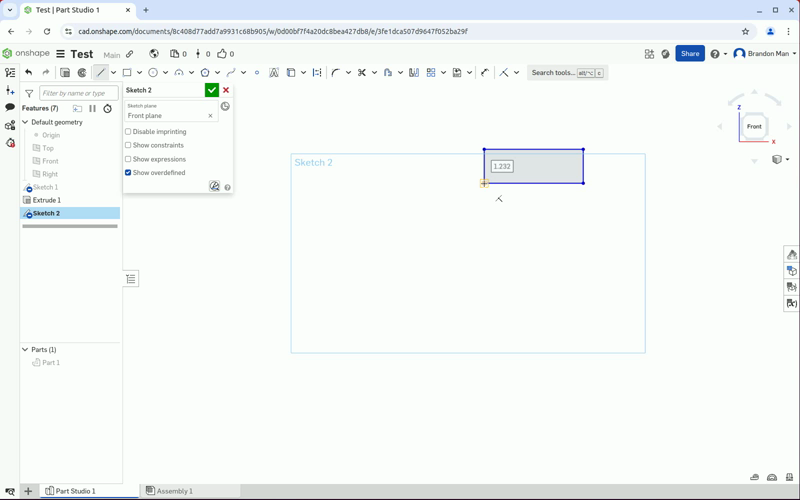
scroll(-6)
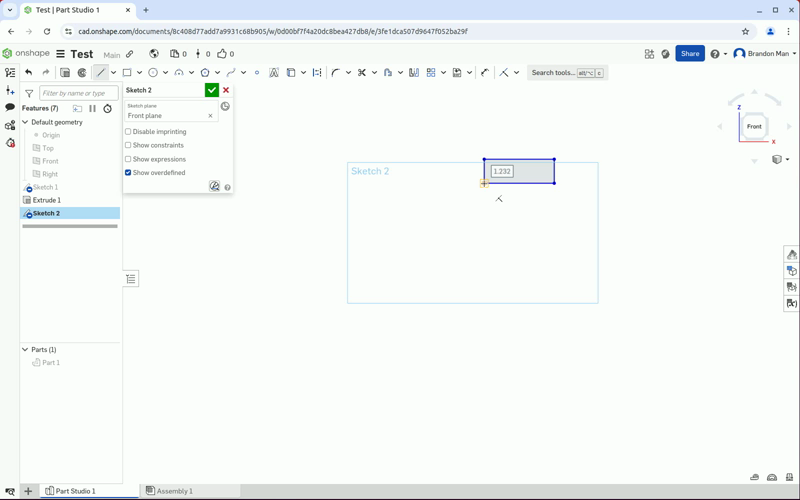
scroll(-6)
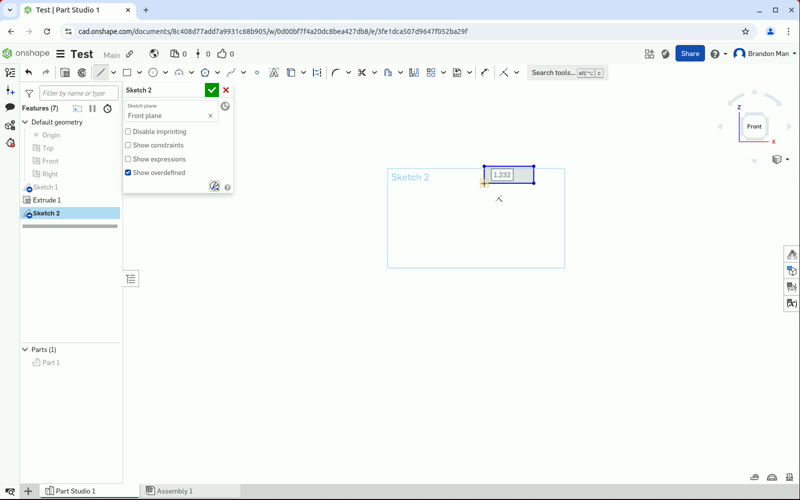
scroll(-6)
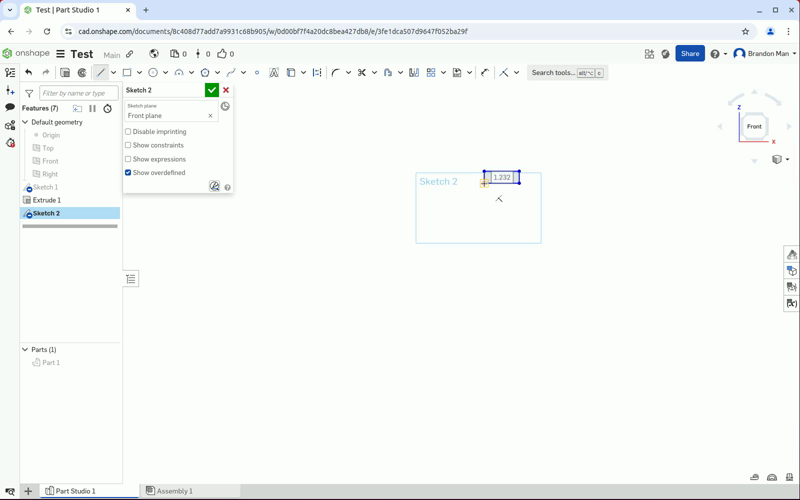
scroll(-6)
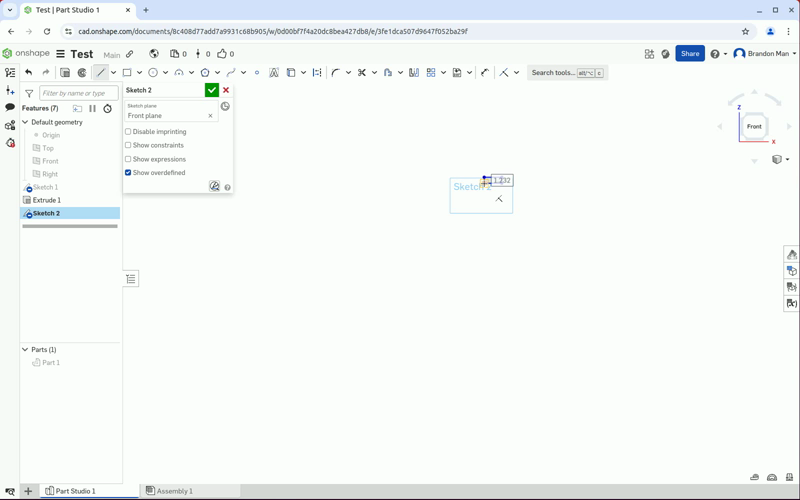
key(esc)
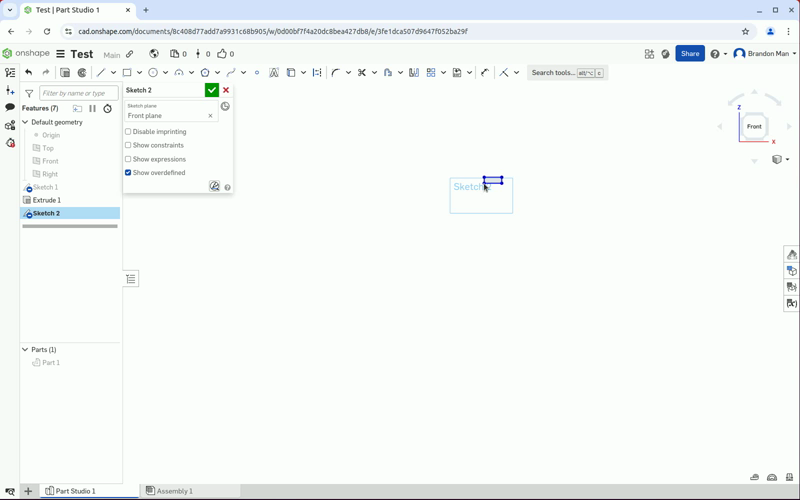
mouse_move(488, 181)
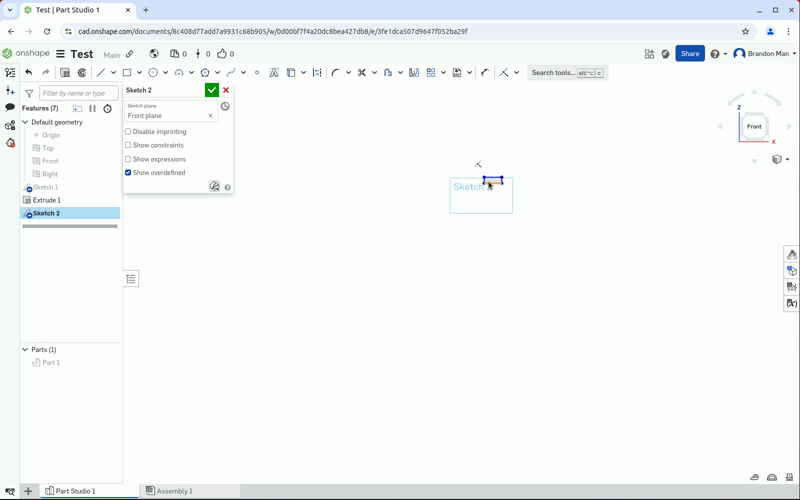
scroll(6)
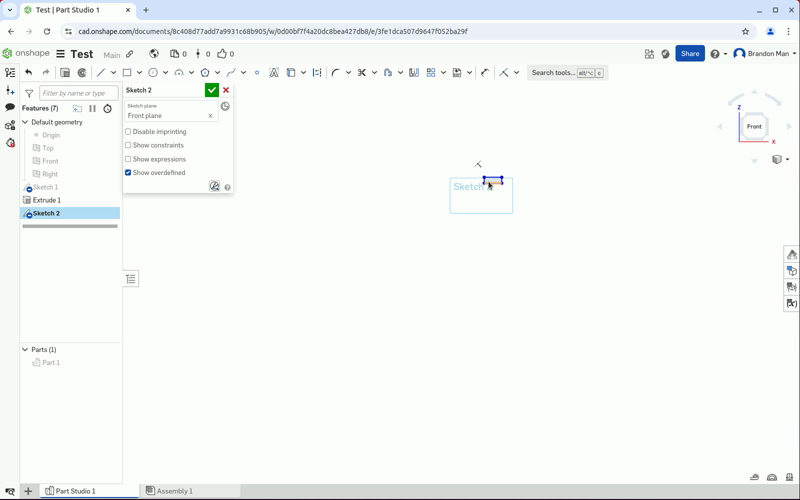
scroll(6)
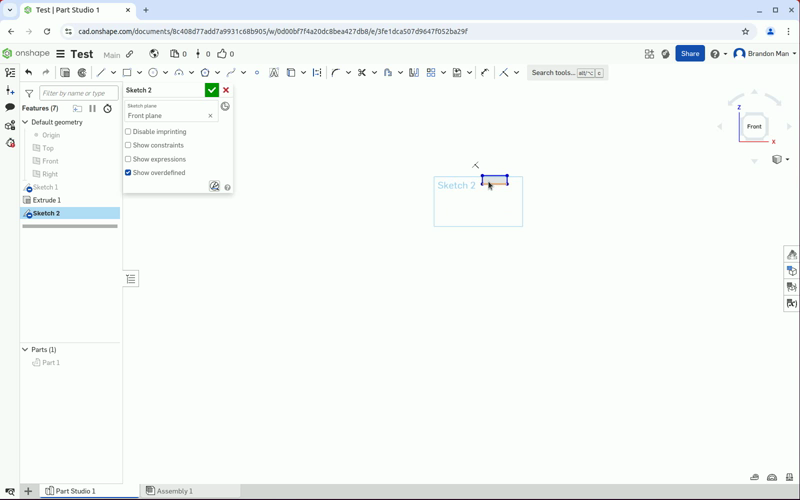
scroll(6)
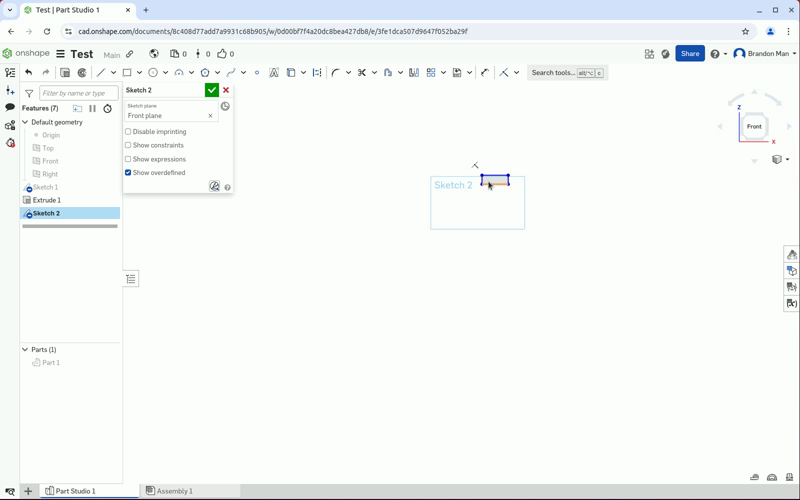
scroll(6)
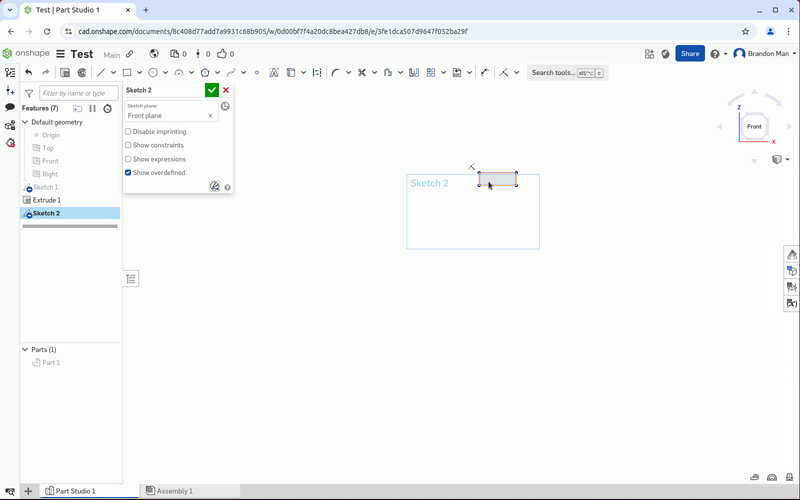
scroll(6)
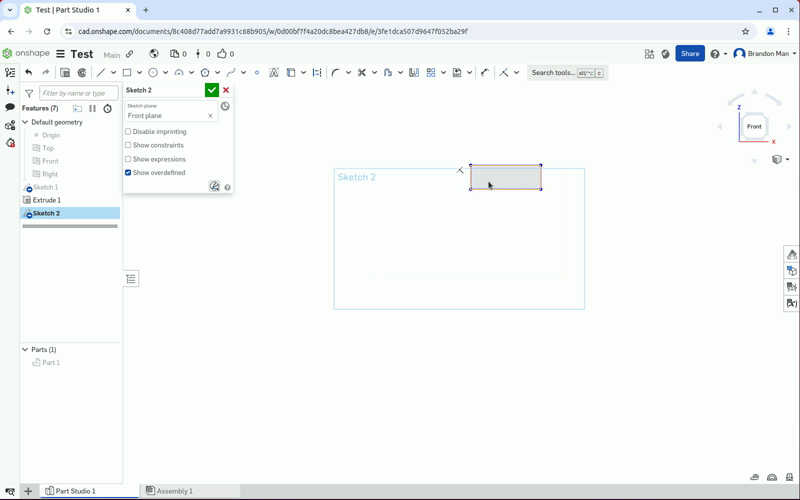
scroll(6)
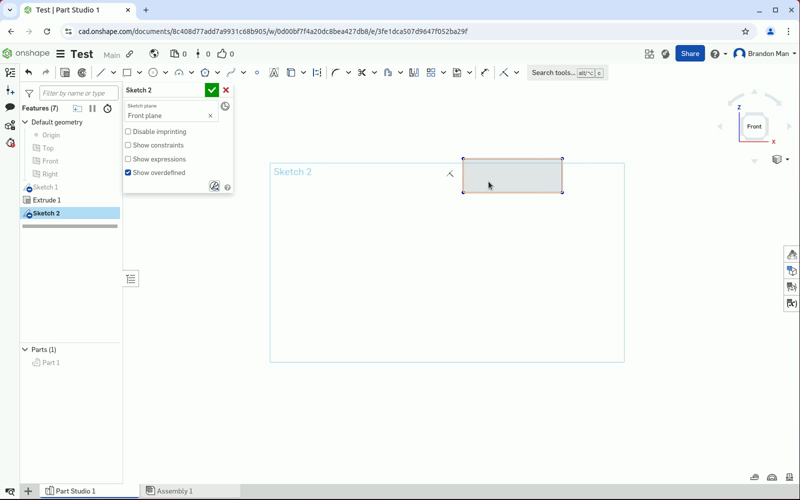
scroll(6)
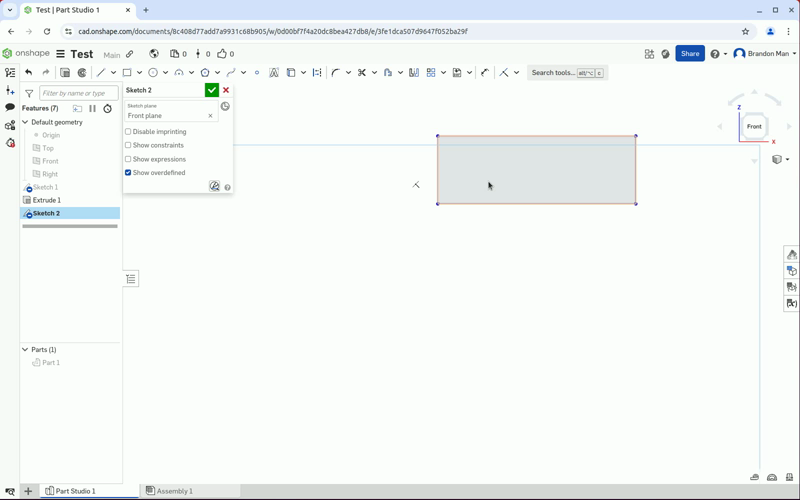
click(488, 181)
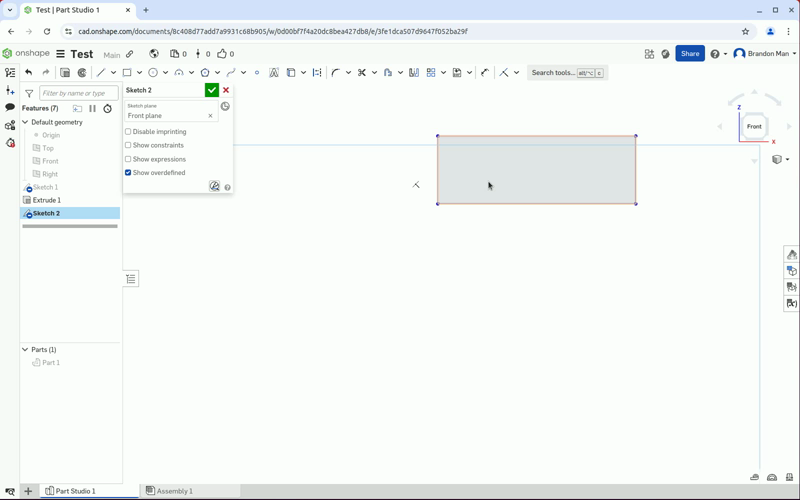
scroll(-6)
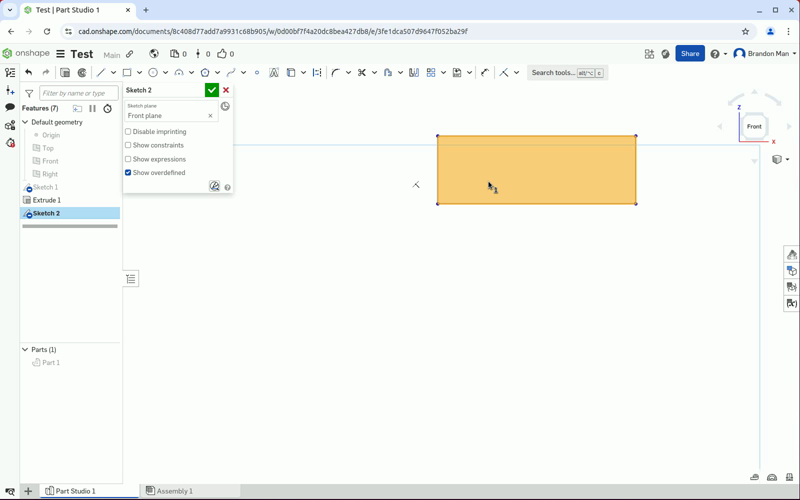
scroll(-6)
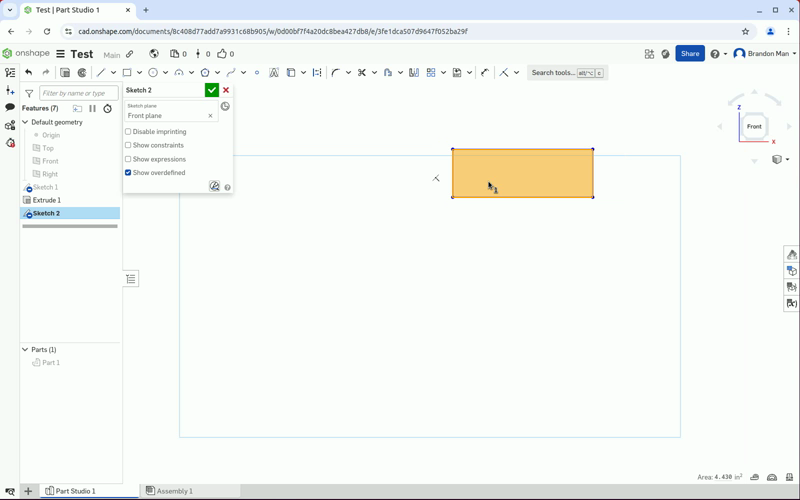
scroll(-6)
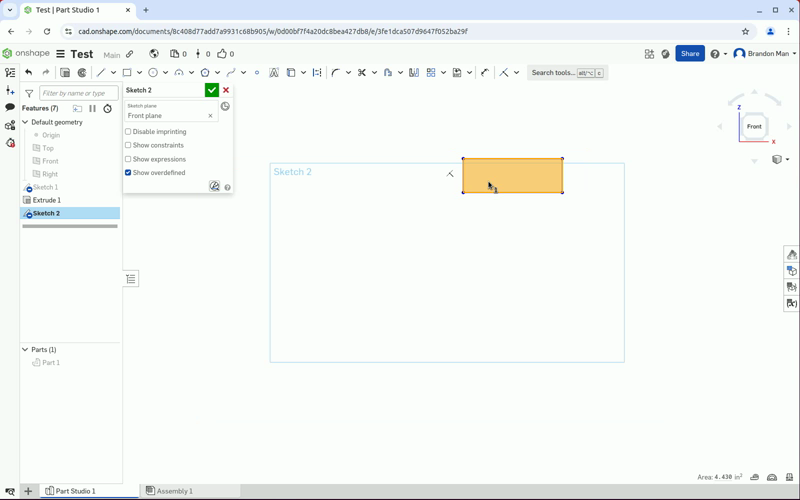
scroll(-6)
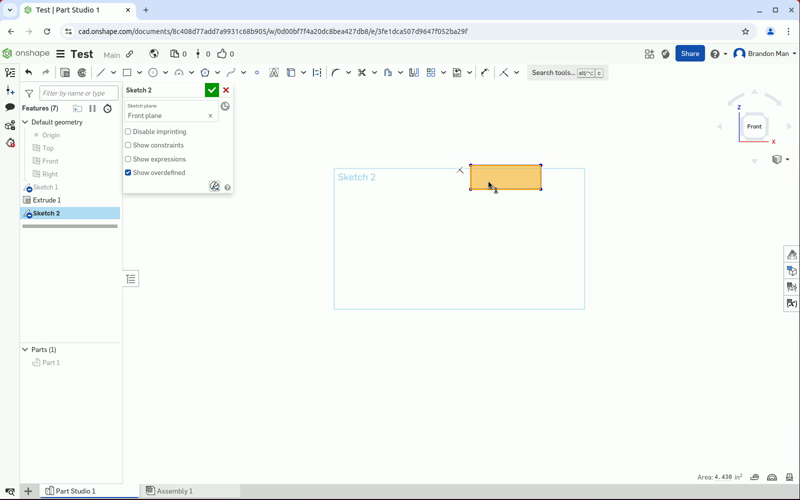
scroll(-6)
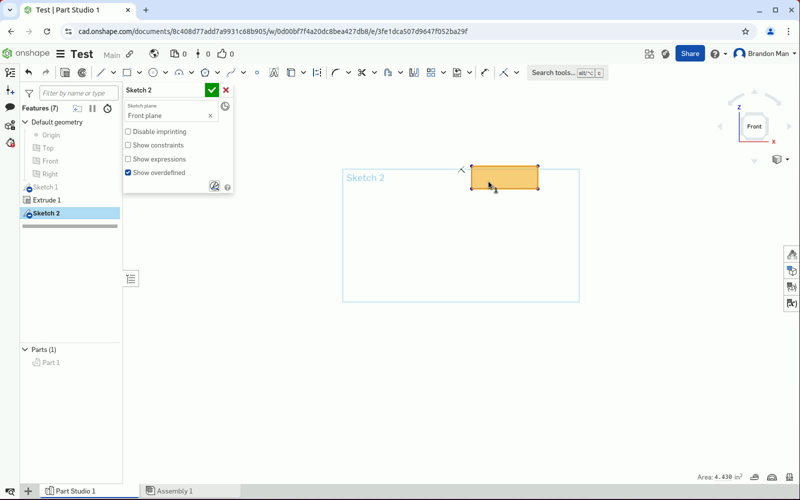
scroll(-6)
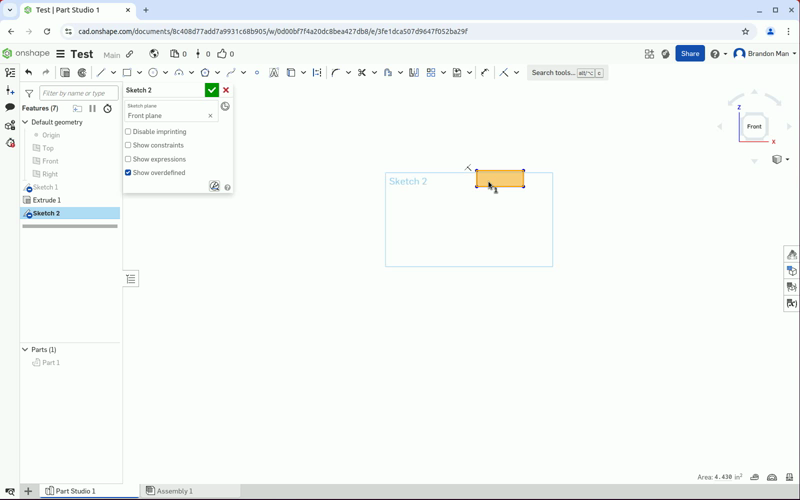
scroll(-6)
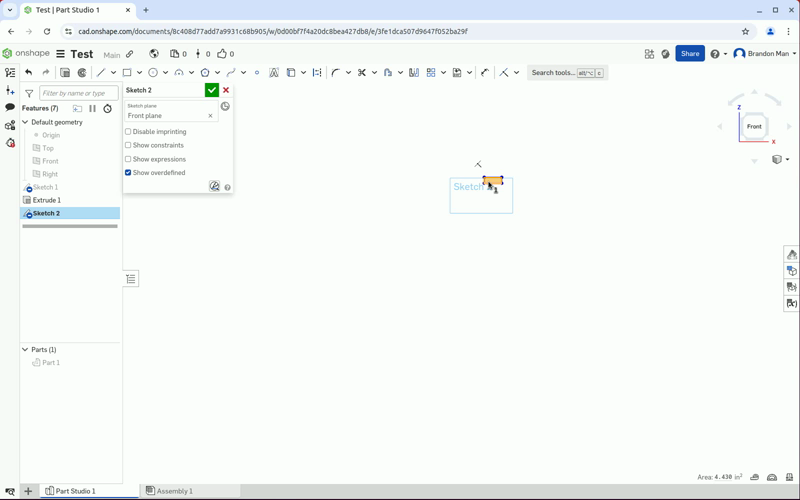
mouse_move(73, 352)
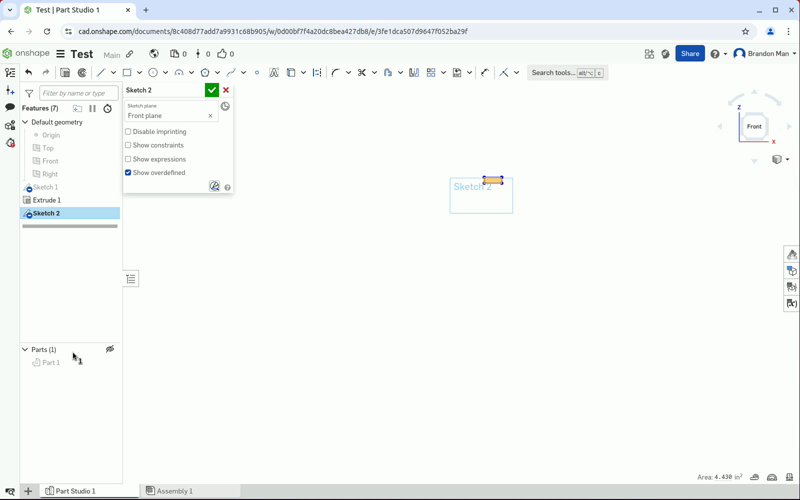
key(shift+y)
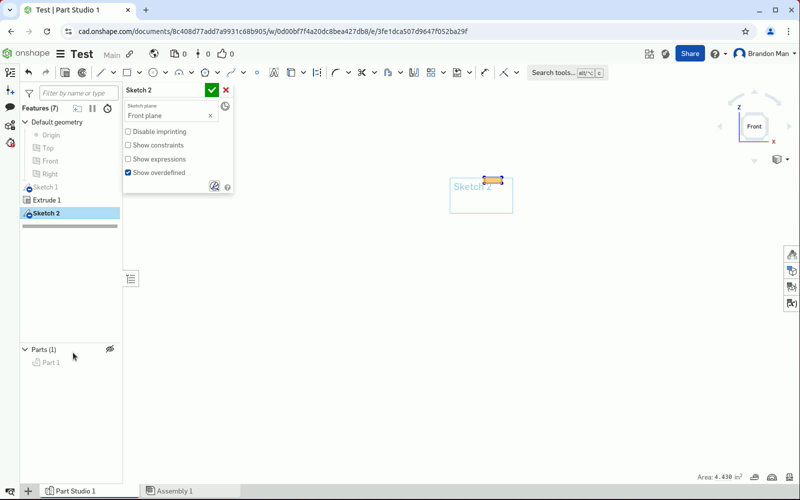
key(shift+e)
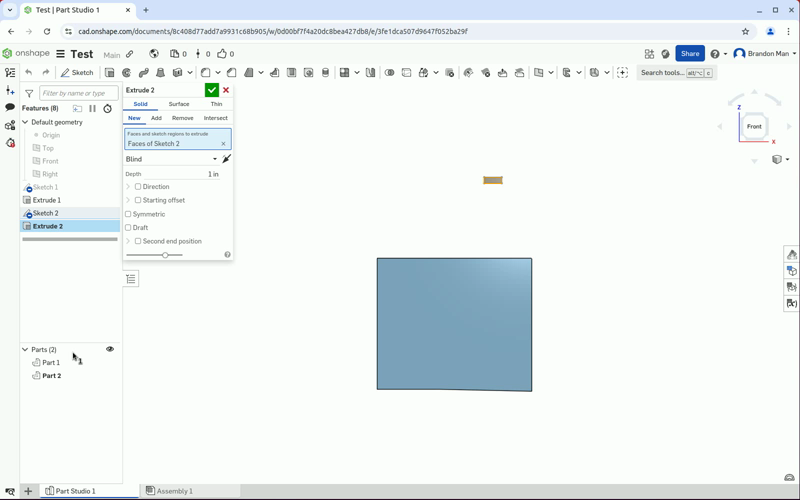
mouse_move(143, 106)
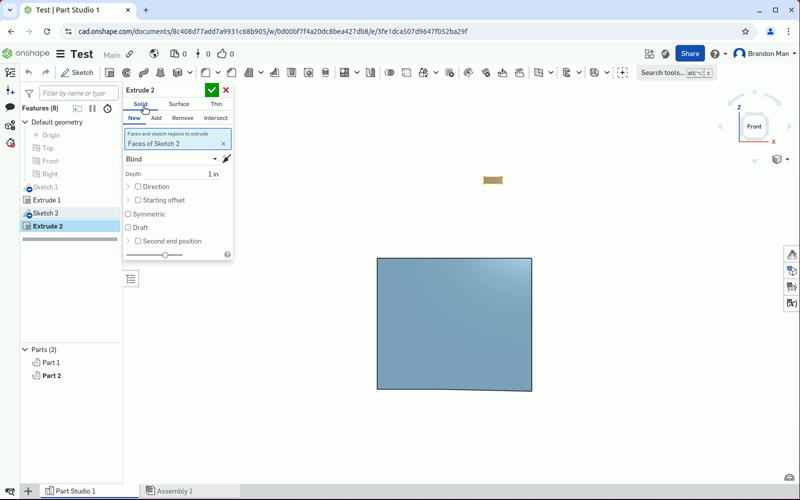
click(143, 106)
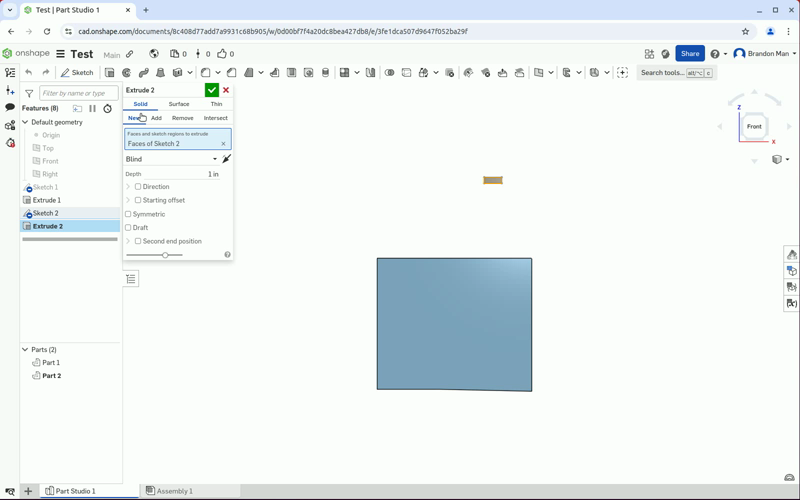
mouse_move(137, 120)
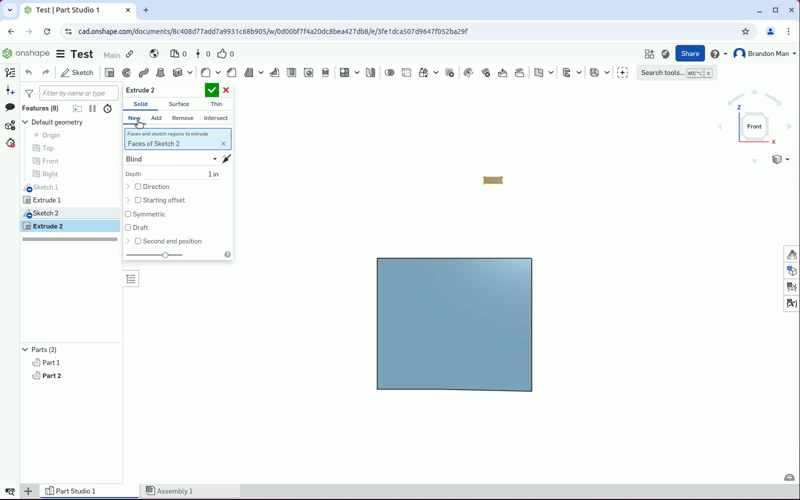
click(137, 120)
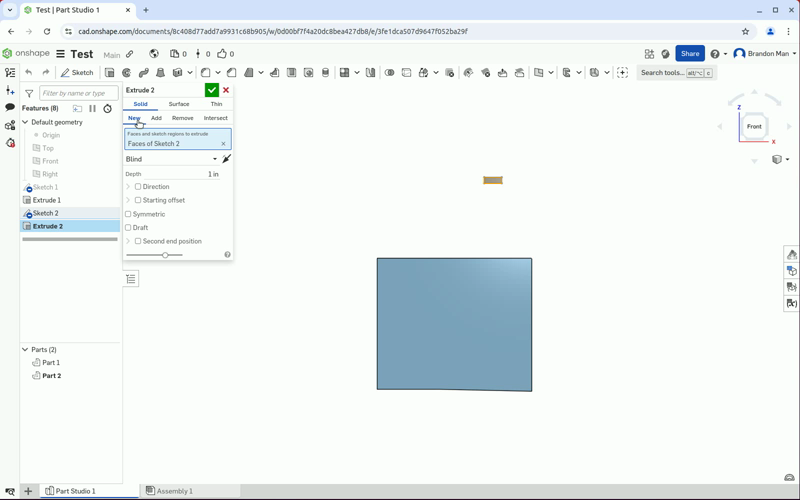
key(tab, 4)
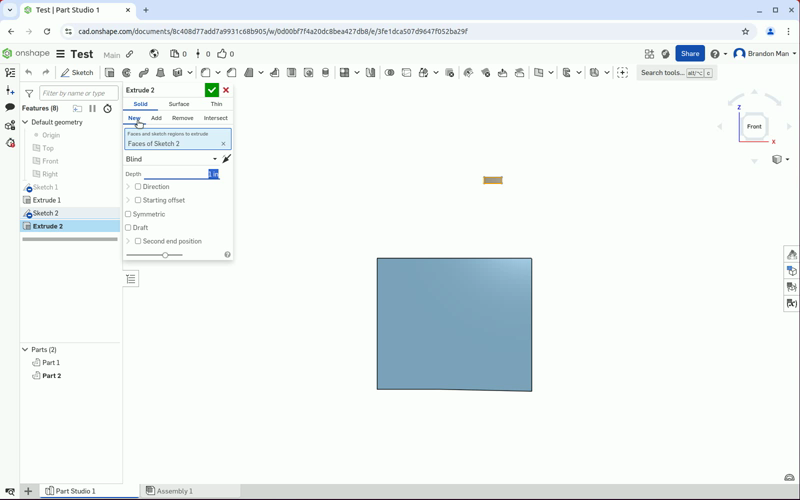
text(9.869)
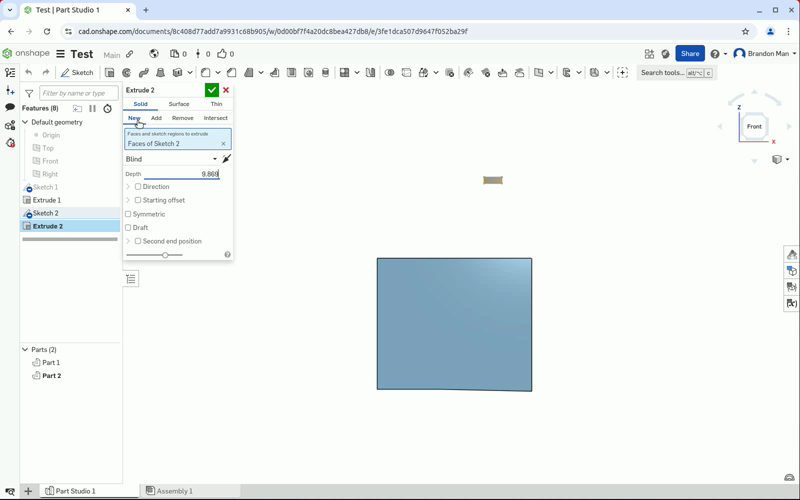
key(enter)
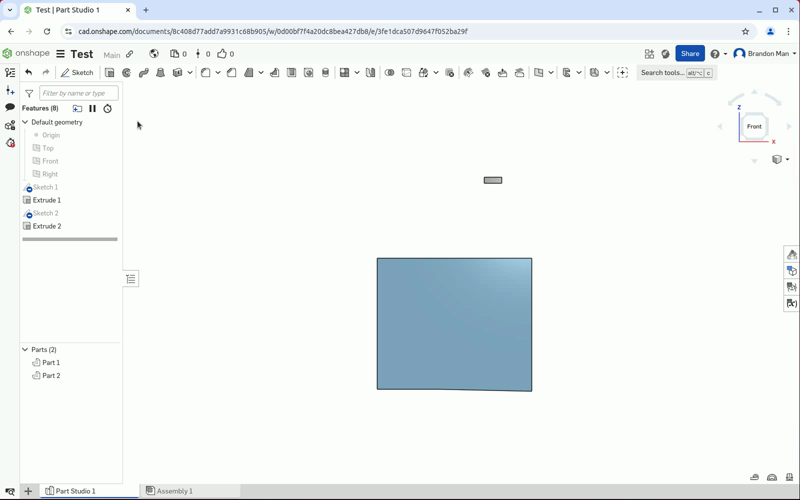
key(shift+h)
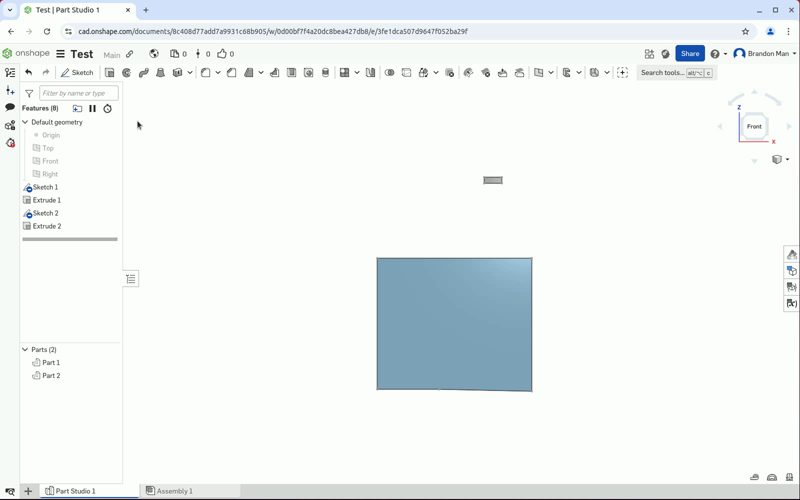
key(shift+h)
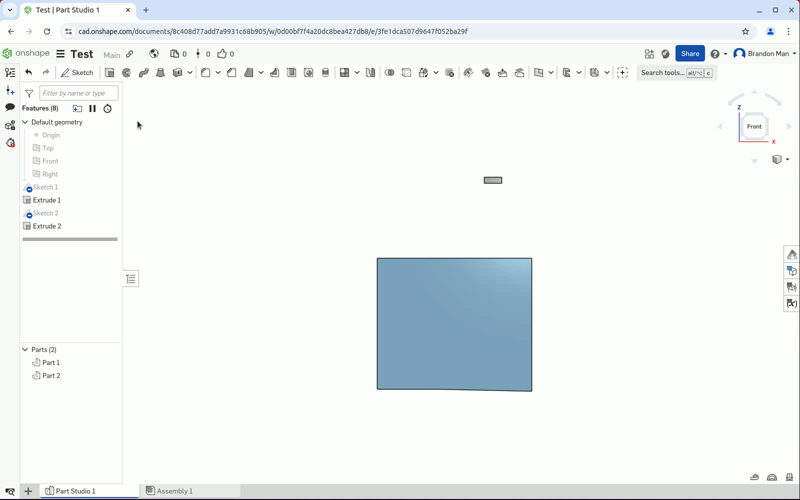
mouse_move(73, 189)
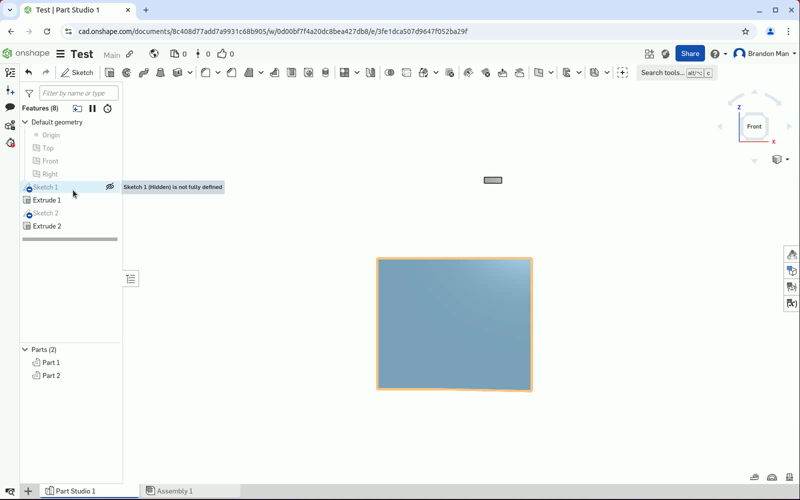
click(73, 189)
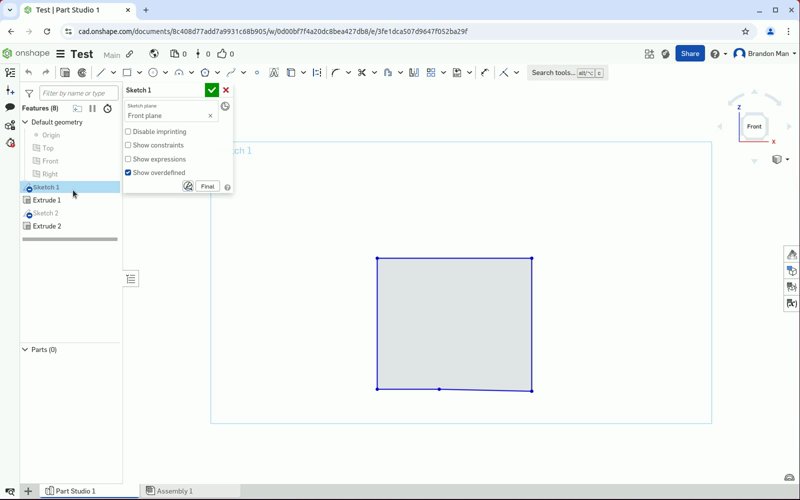
mouse_move(229, 92)
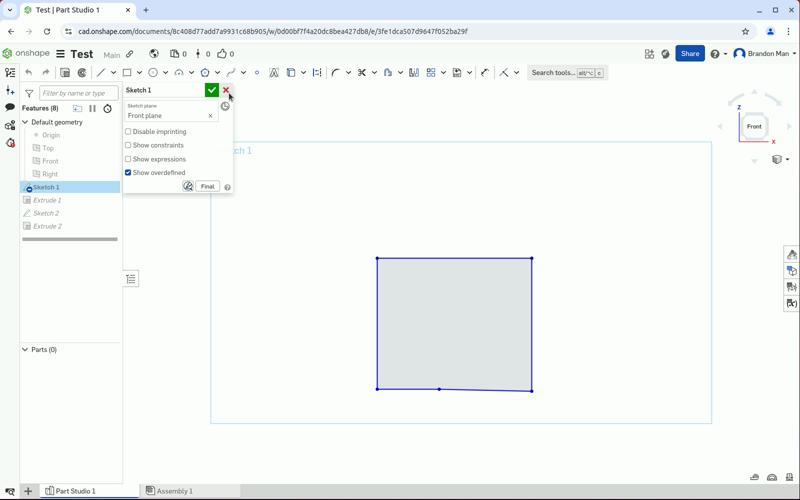
click(229, 92)
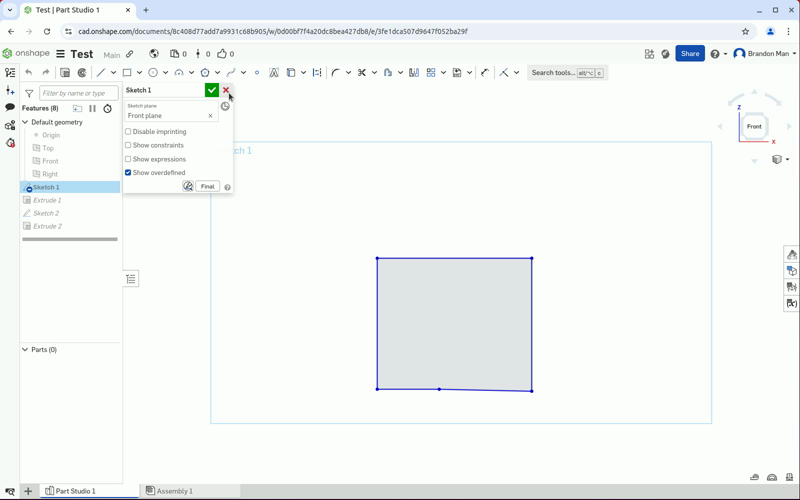
key(shift+s)
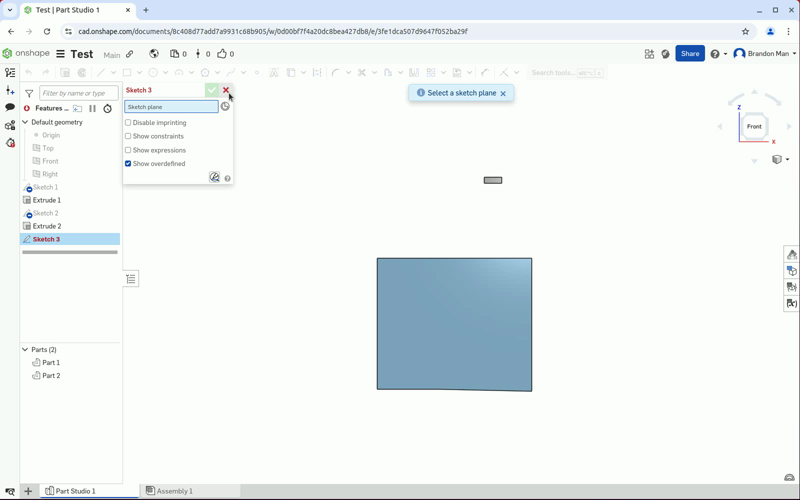
mouse_move(73, 163)
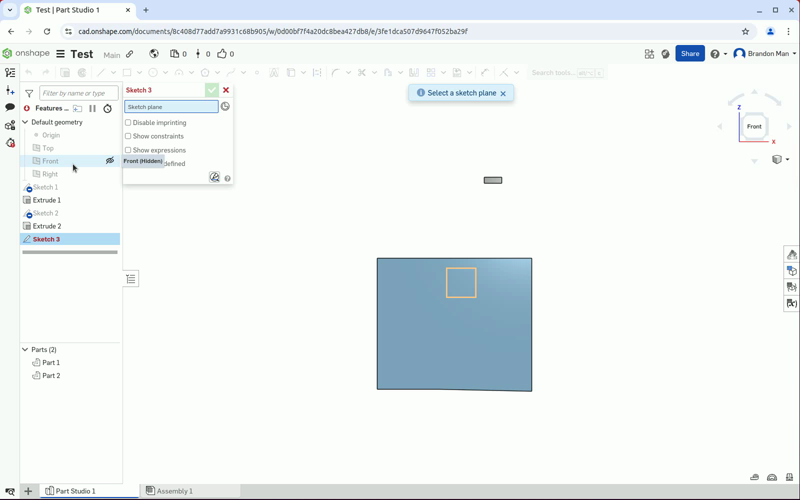
click(73, 163)
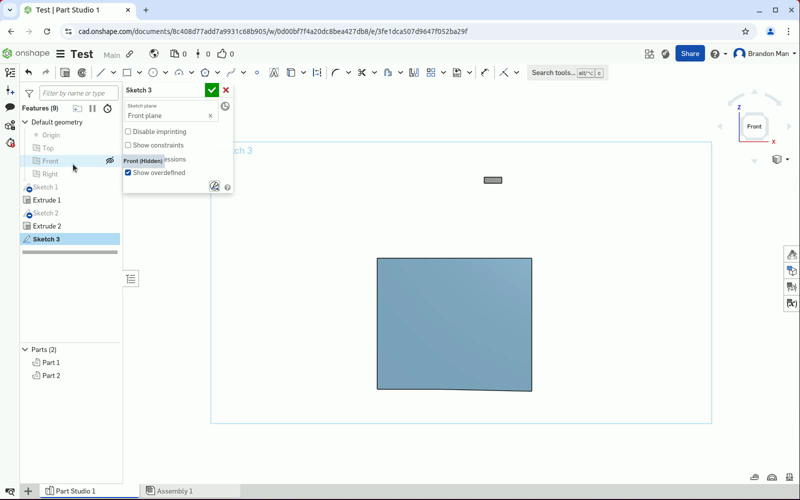
mouse_move(73, 352)
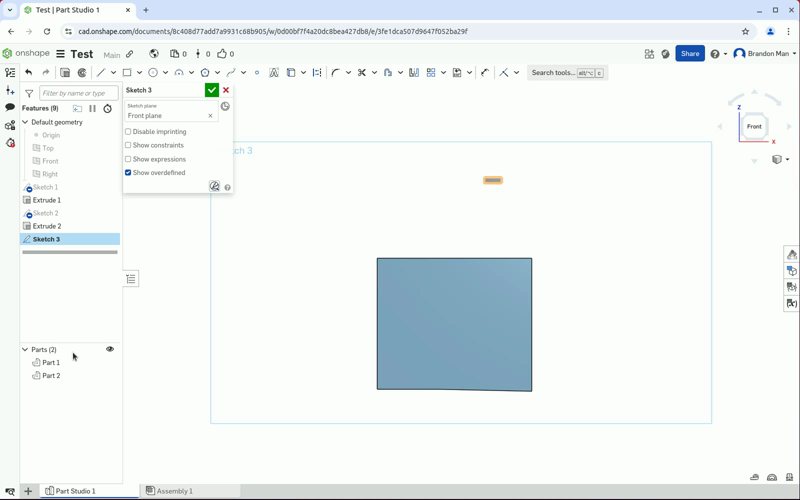
key(y)
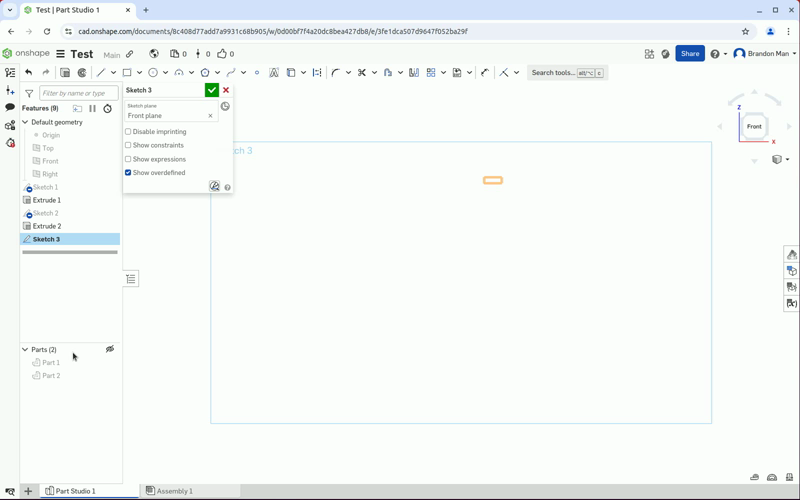
key(l)
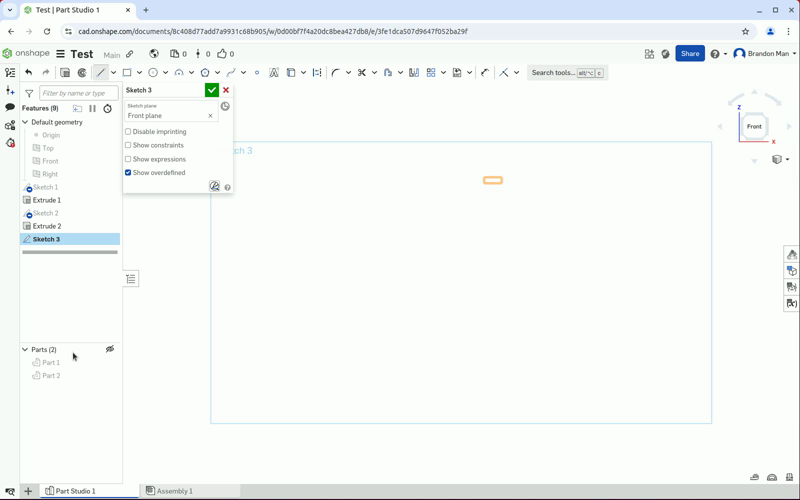
key_down(shift)
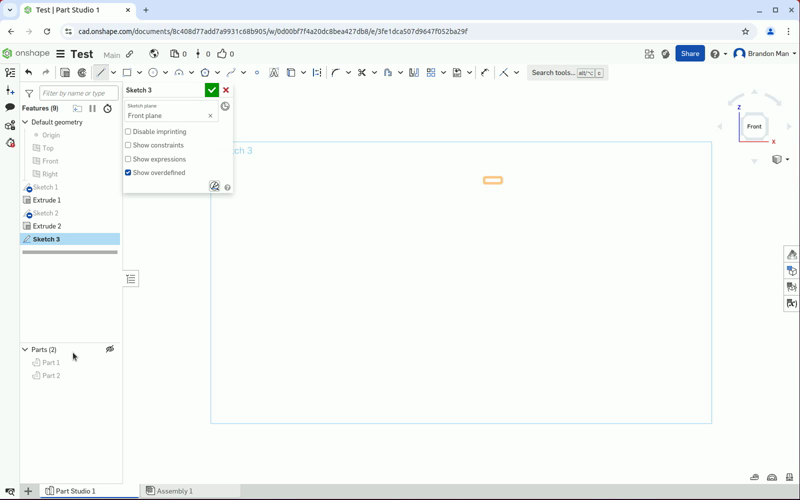
mouse_move(377, 257)
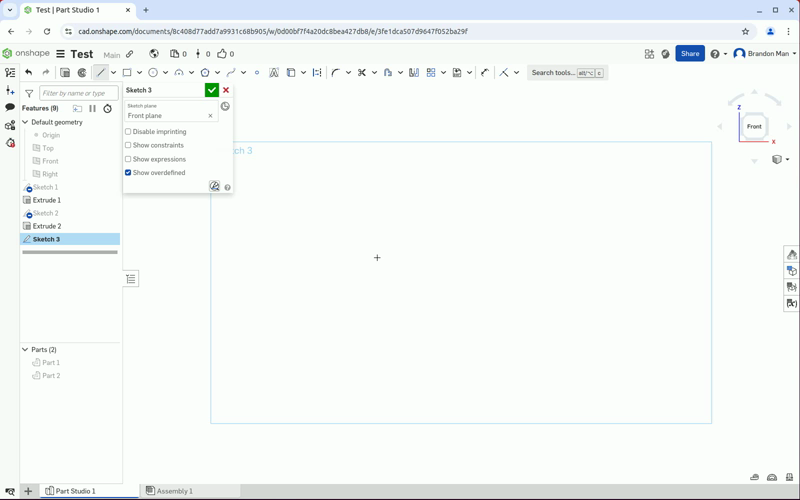
click(377, 257)
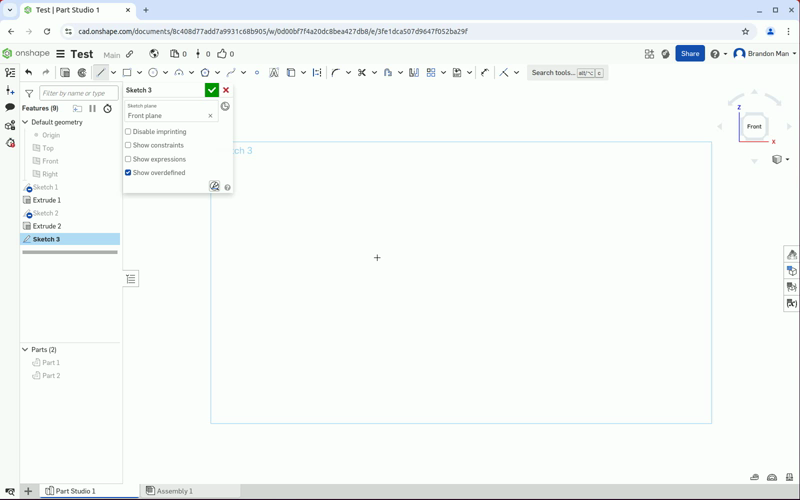
key_up(shift)
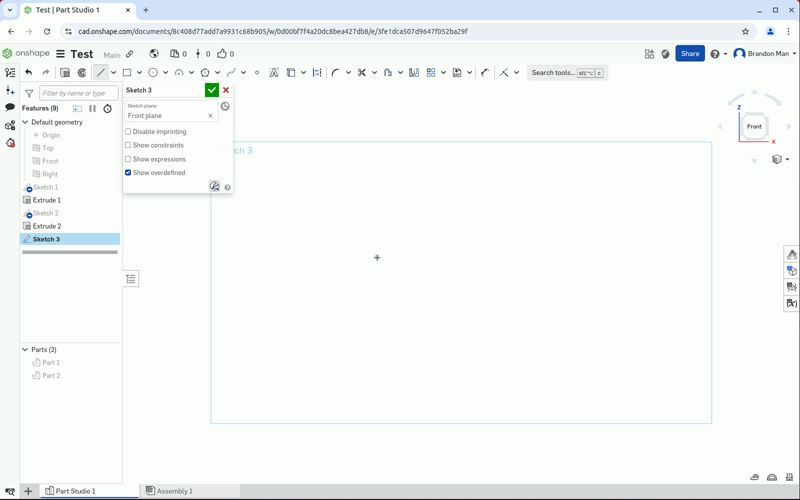
key_down(shift)
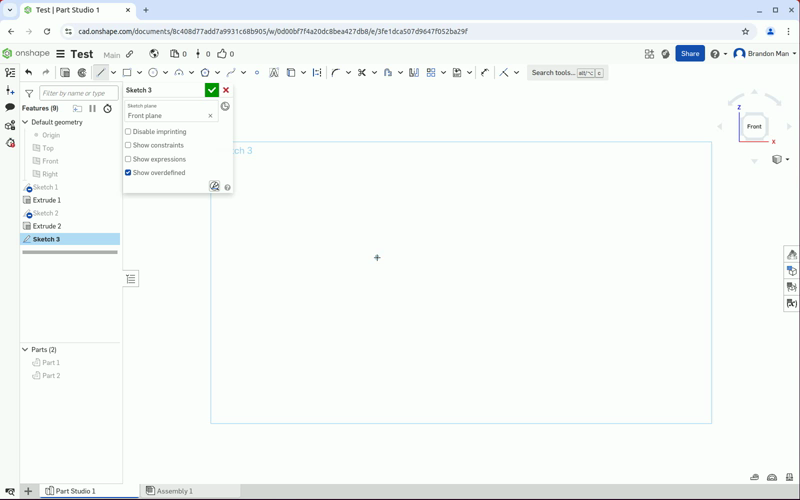
mouse_move(531, 257)
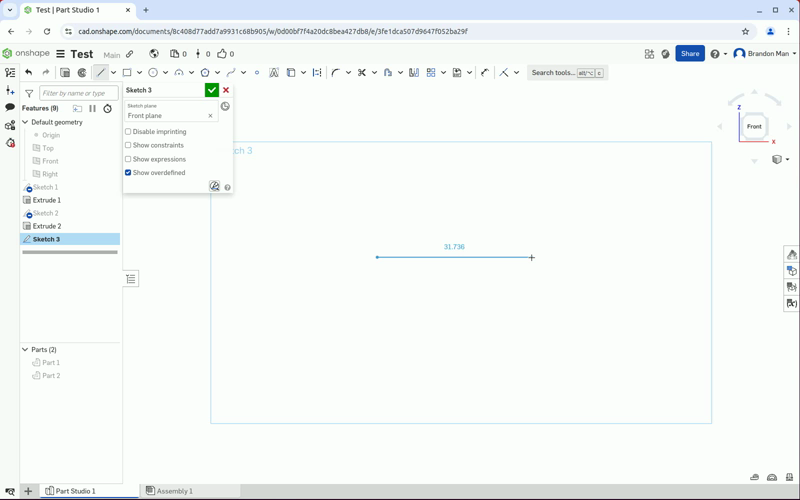
click(531, 257)
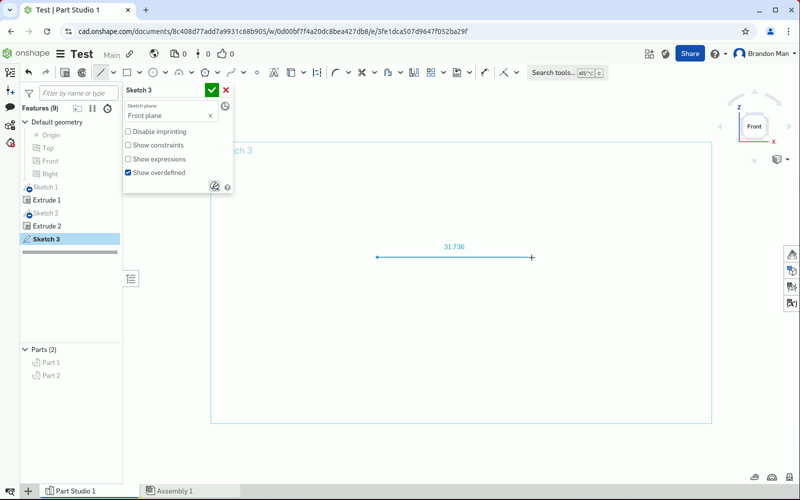
key_up(shift)
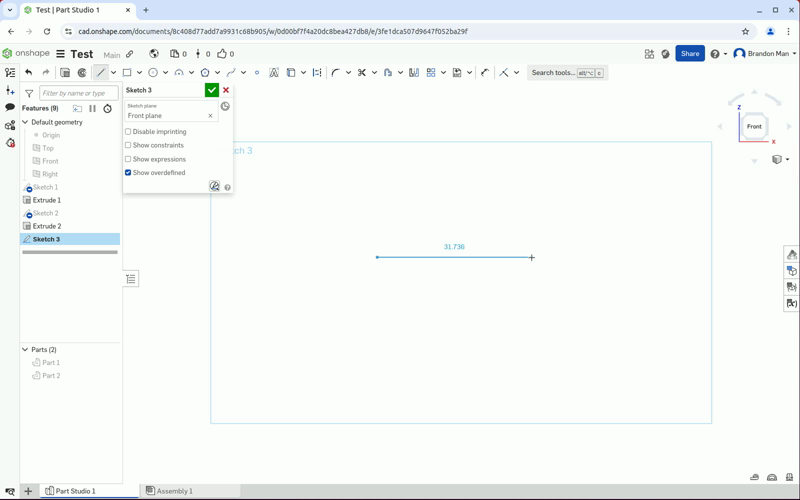
key_down(shift)
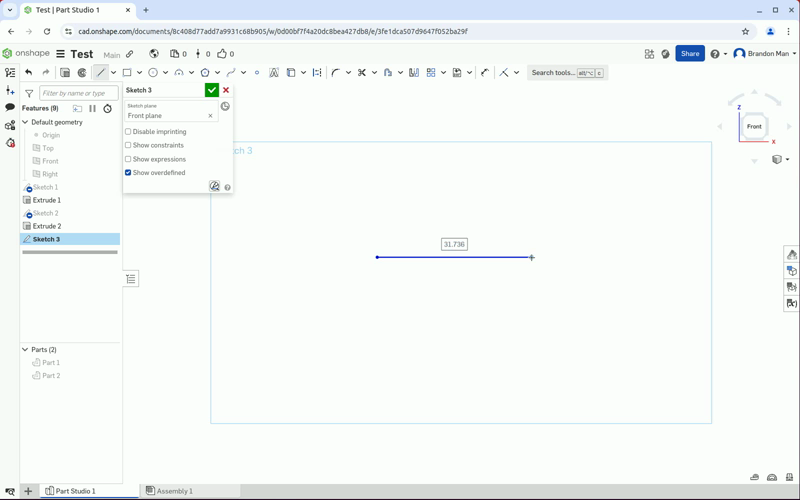
mouse_move(561, 257)
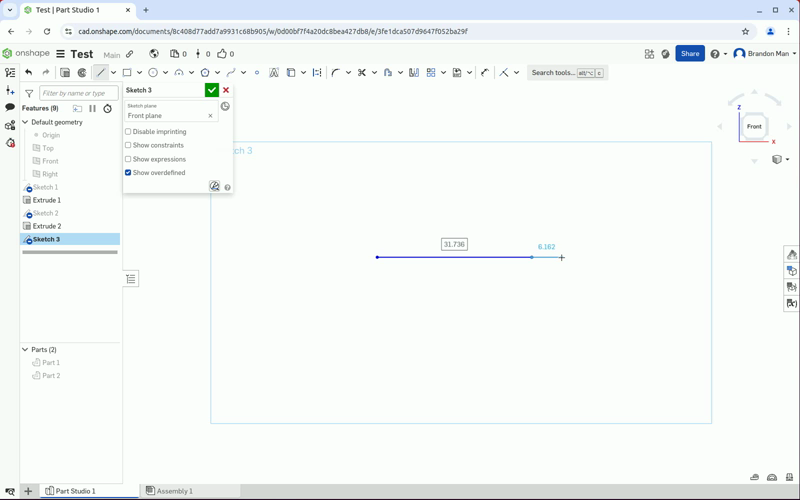
mouse_move(499, 218)
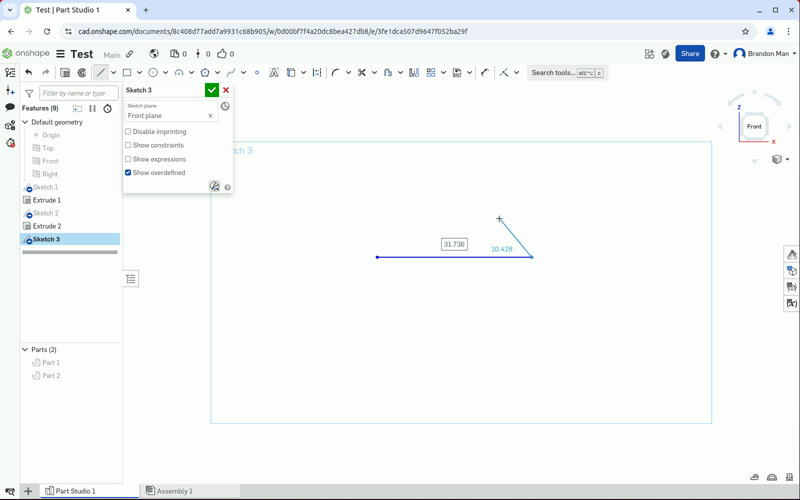
click(499, 218)
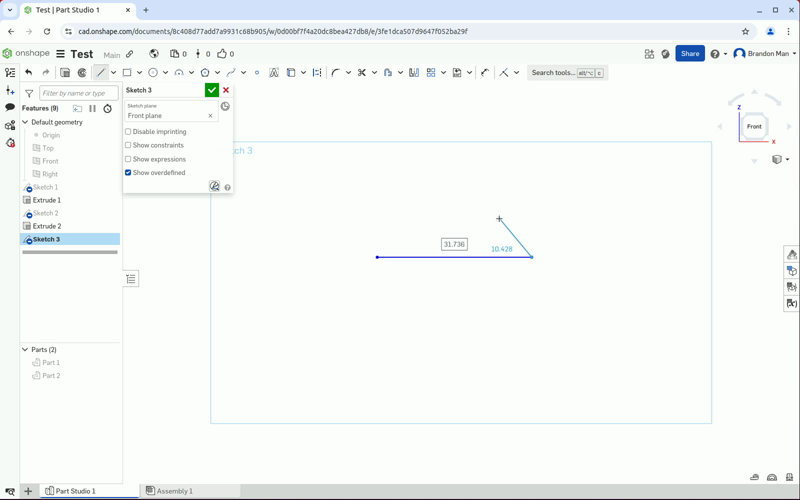
key_up(shift)
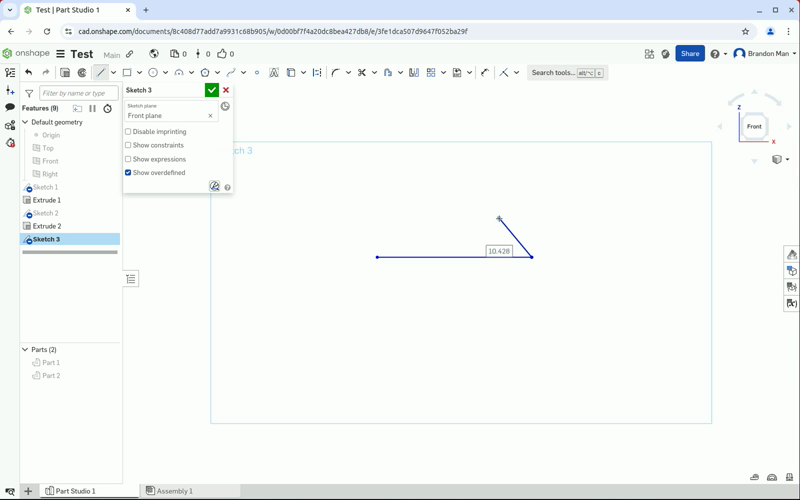
key_down(shift)
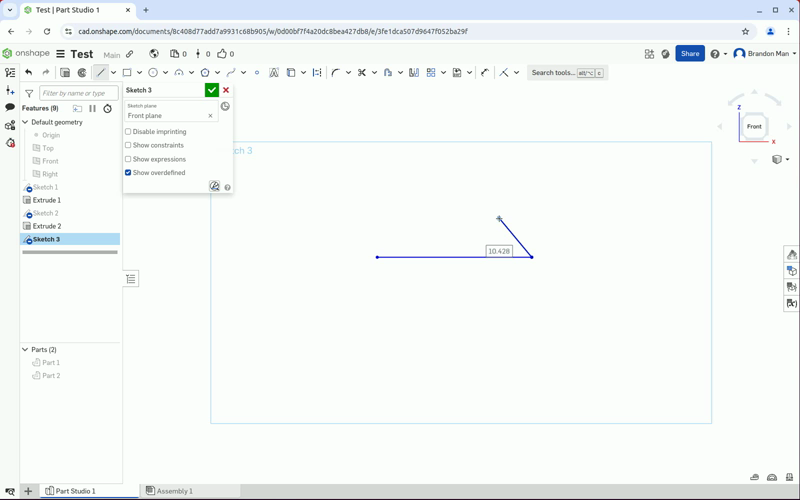
mouse_move(529, 218)
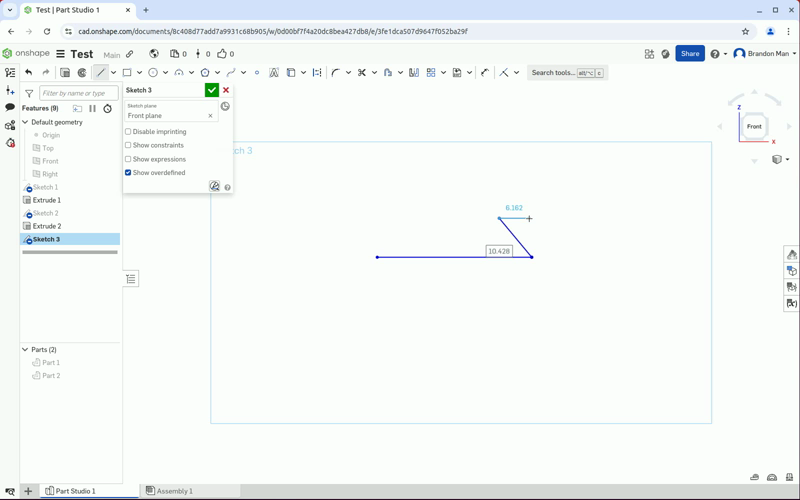
mouse_move(483, 198)
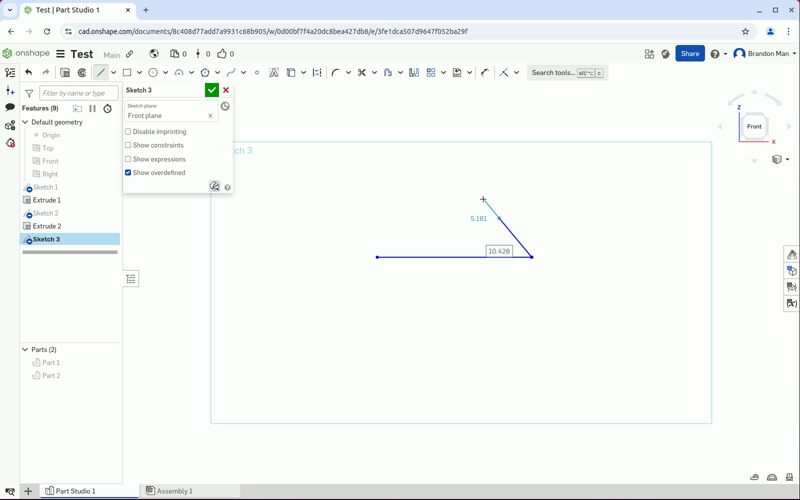
click(483, 198)
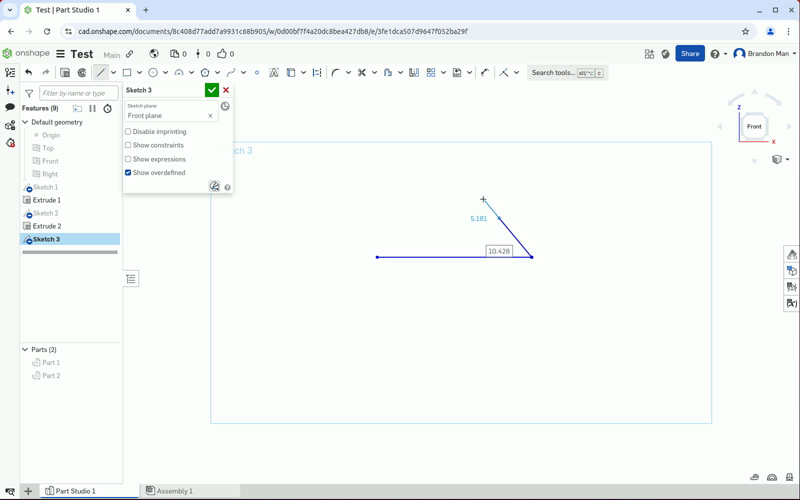
key_up(shift)
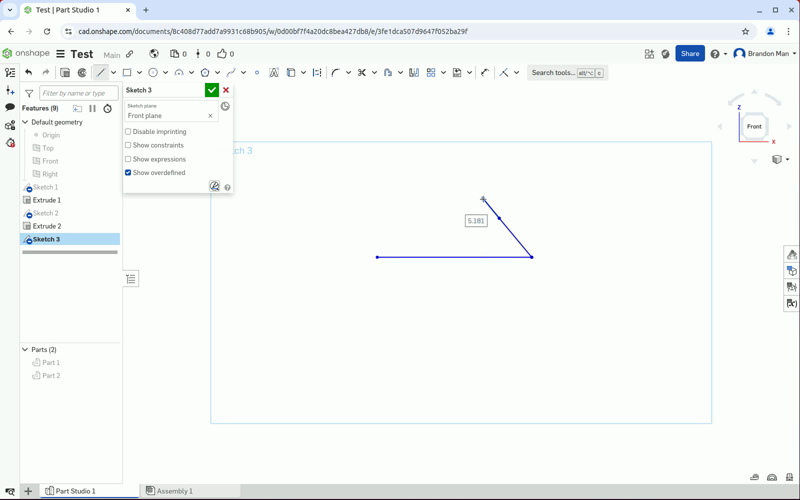
key_down(shift)
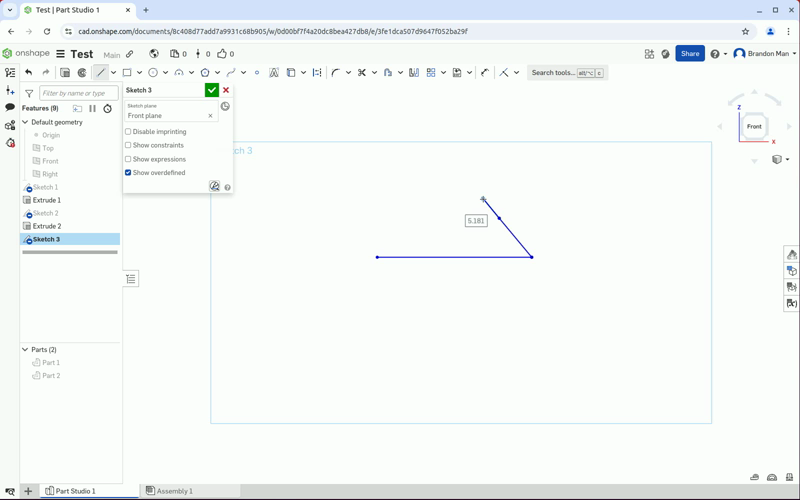
mouse_move(513, 198)
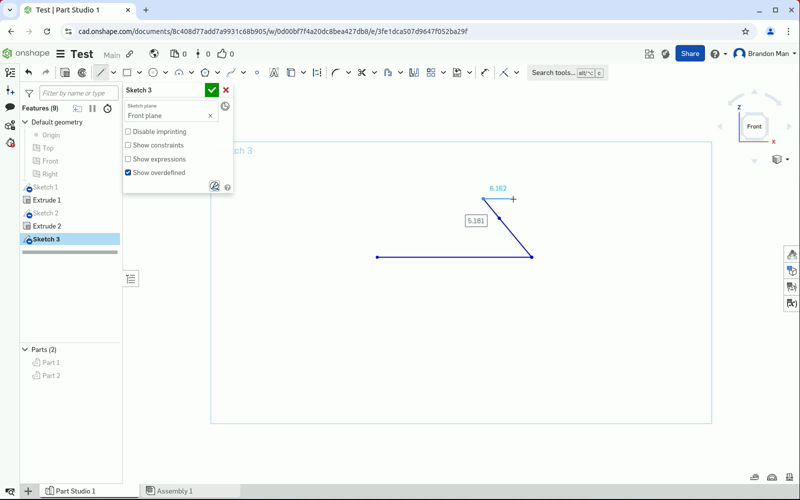
mouse_move(460, 170)
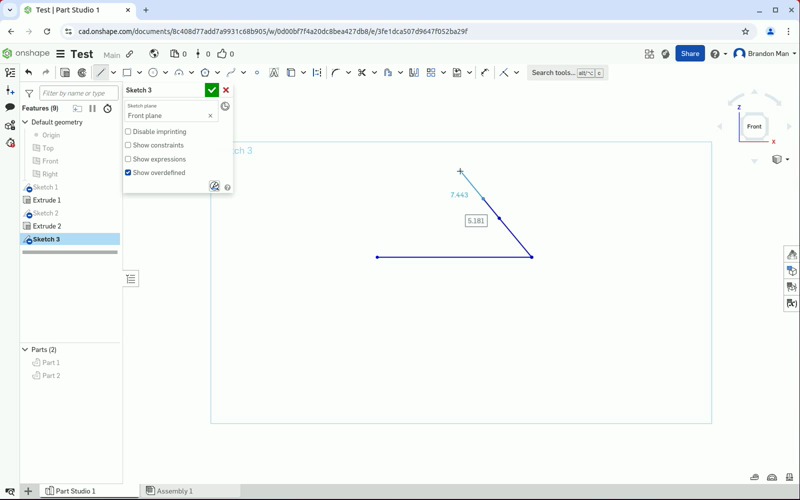
click(460, 170)
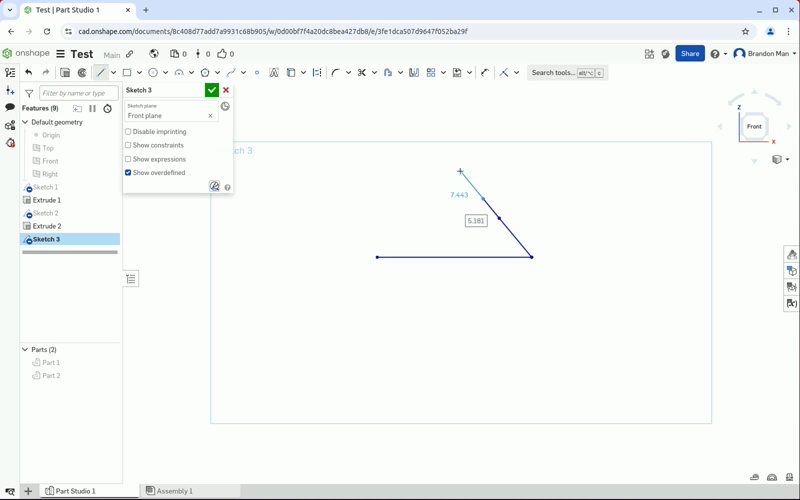
key_up(shift)
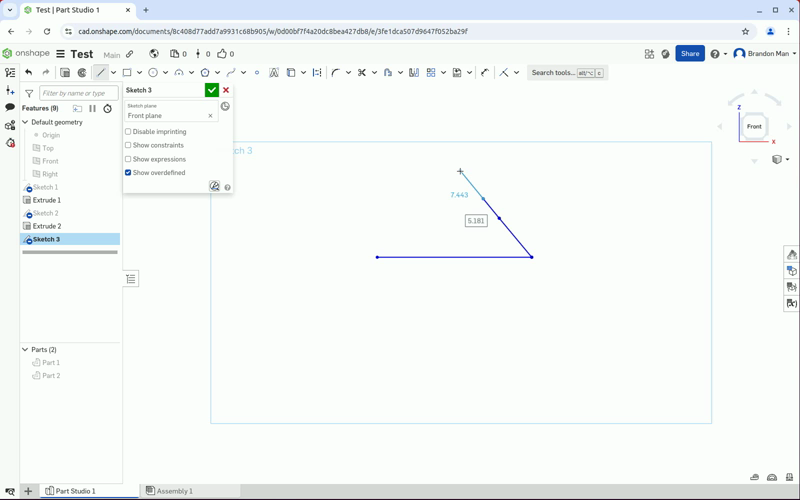
key_down(shift)
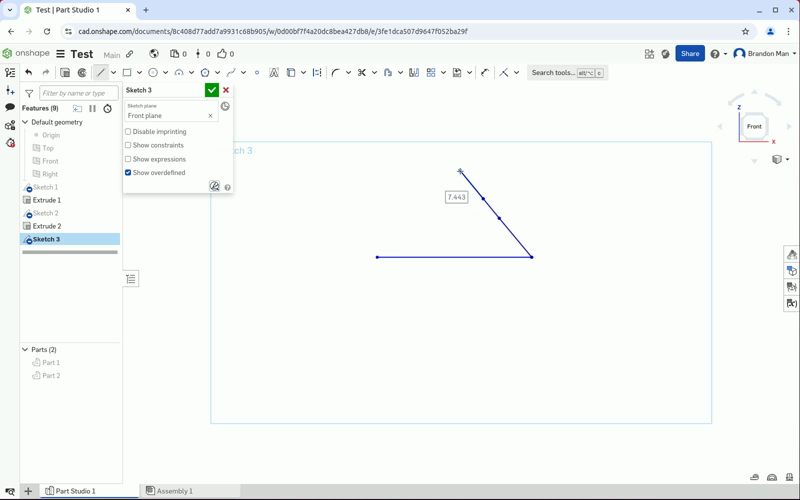
mouse_move(377, 257)
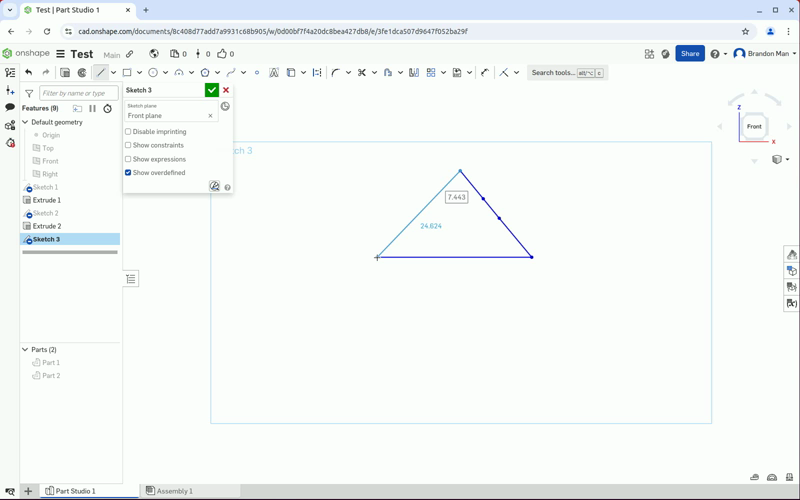
key_up(shift)
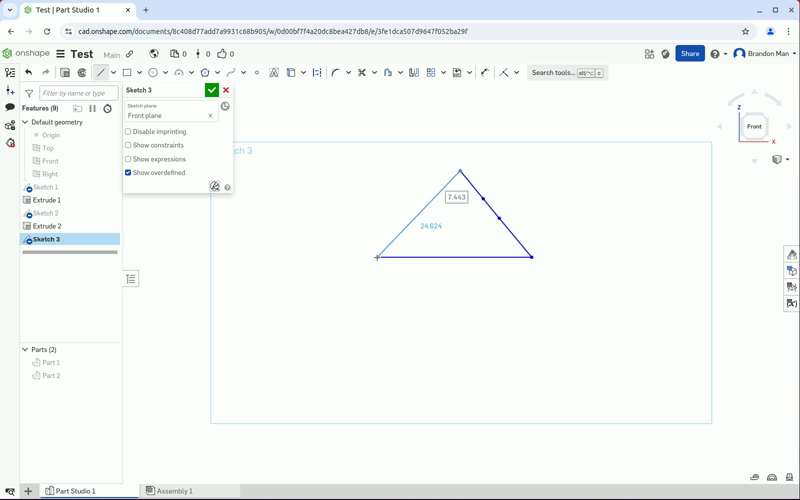
click(377, 257)
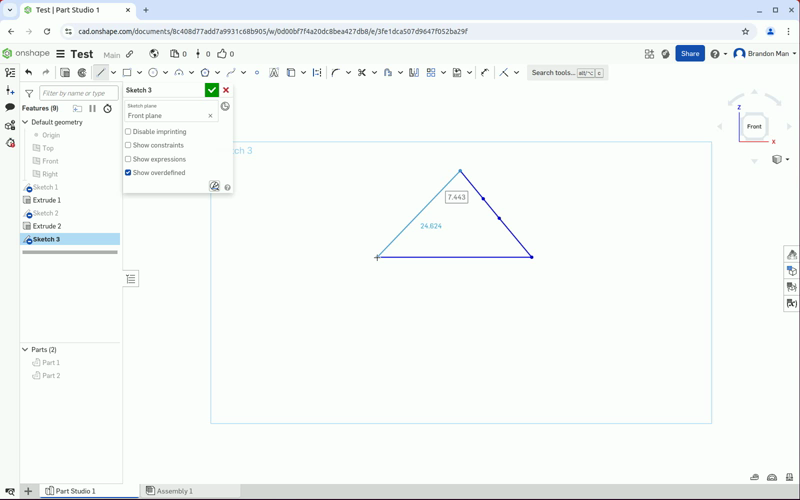
key(esc)
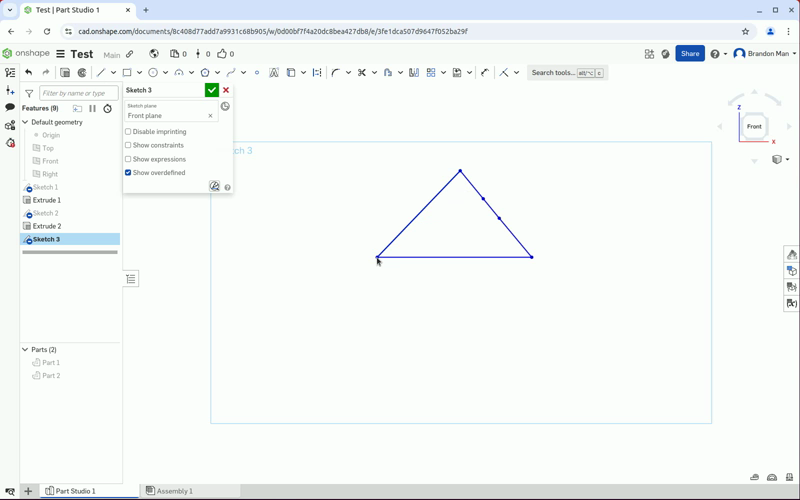
mouse_move(463, 216)
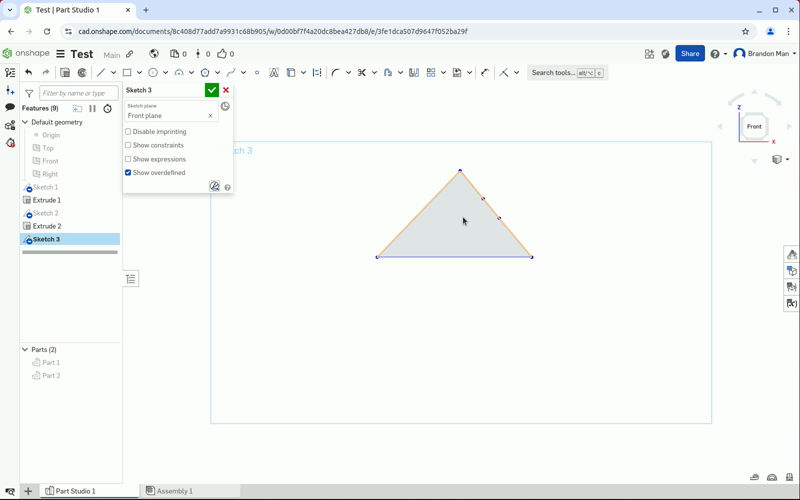
click(463, 216)
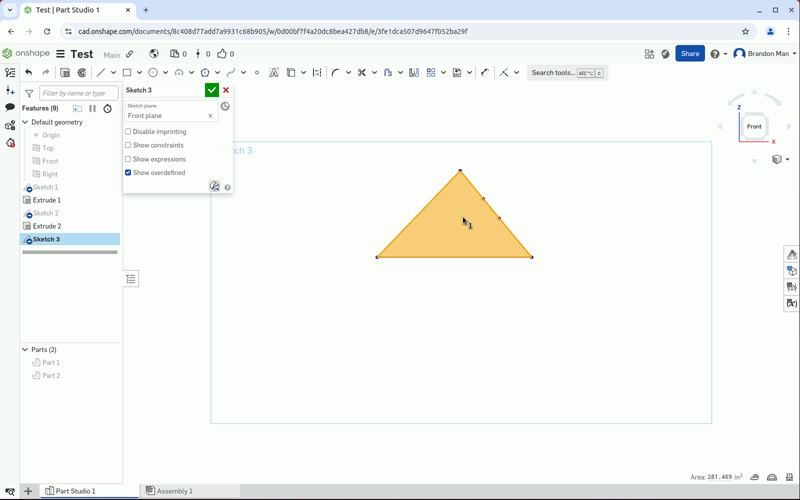
mouse_move(73, 352)
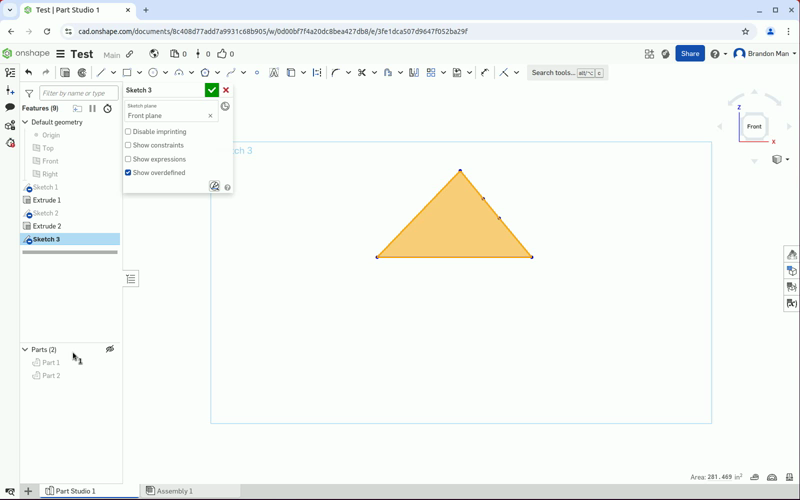
key(shift+y)
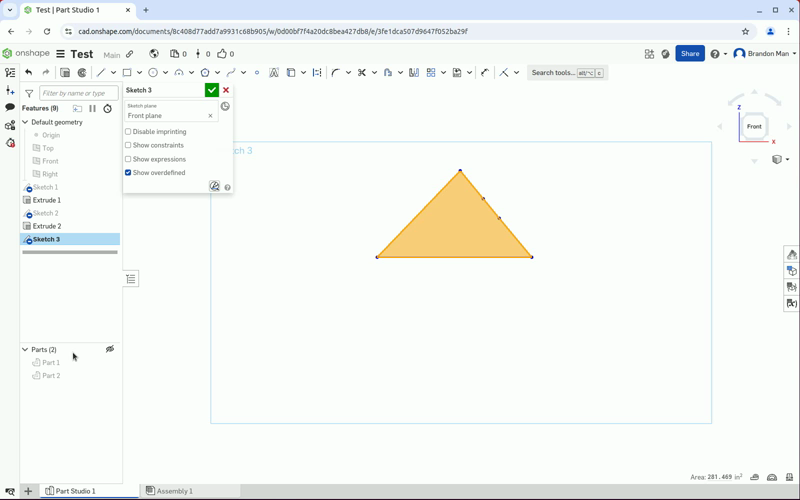
key(shift+e)
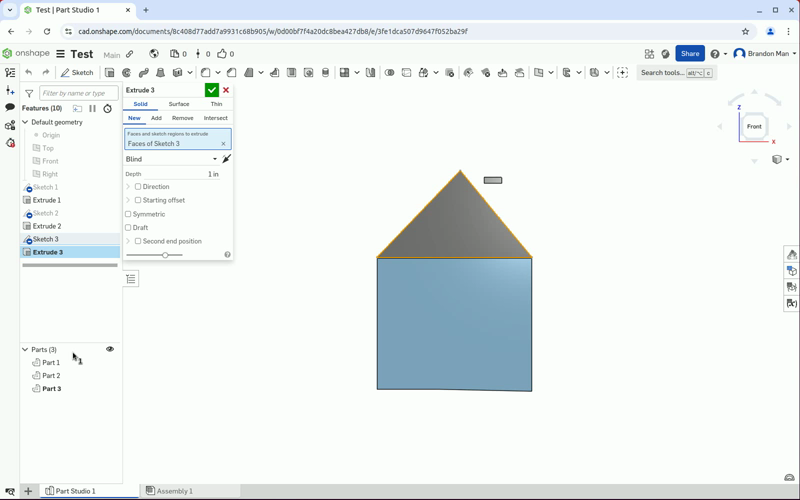
mouse_move(143, 106)
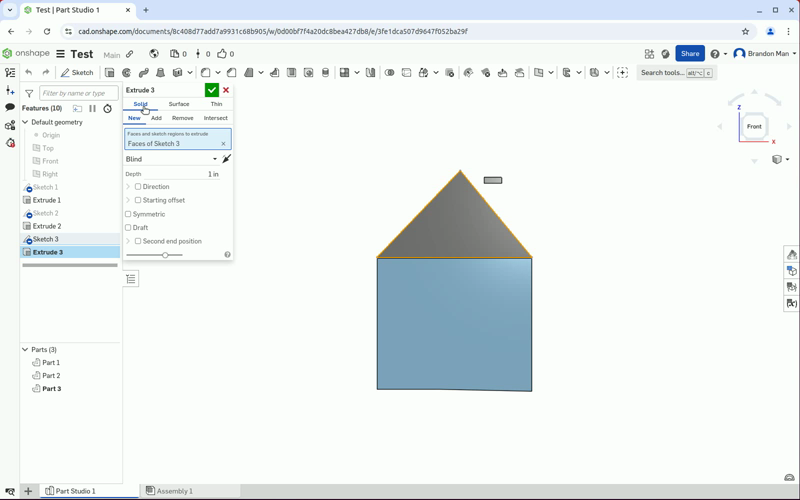
click(143, 106)
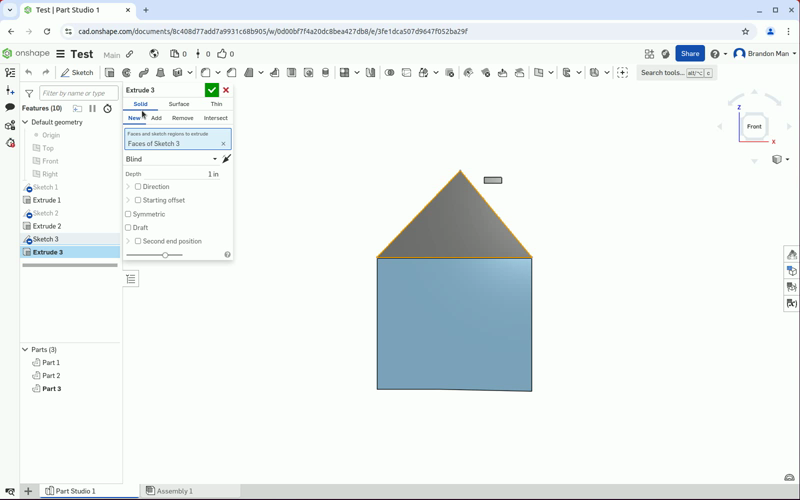
mouse_move(137, 120)
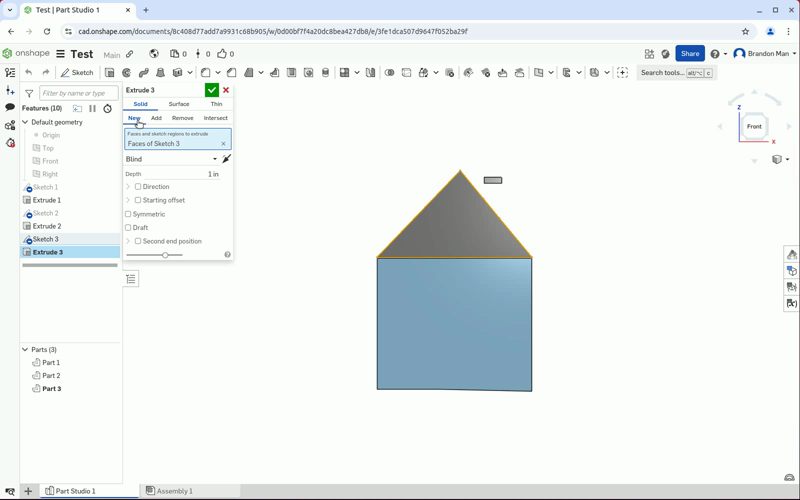
click(137, 120)
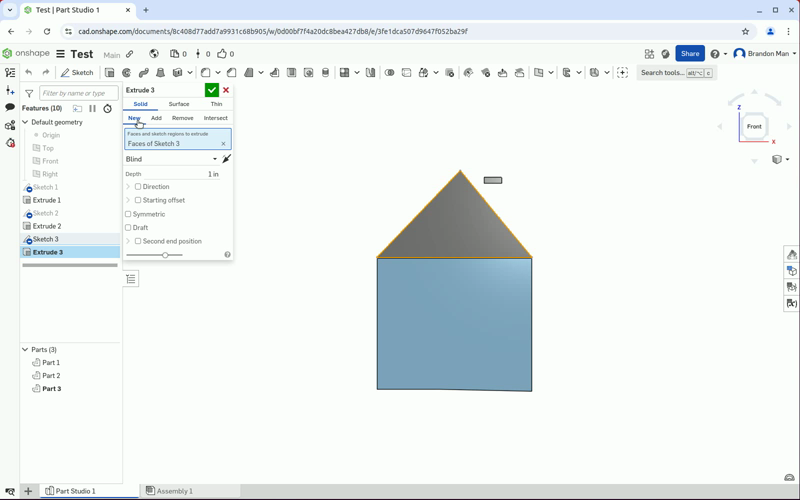
key(tab, 4)
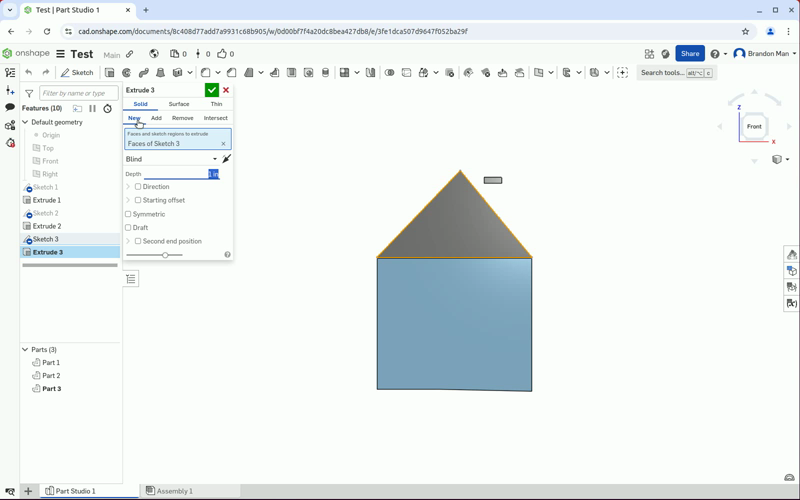
text(9.869)
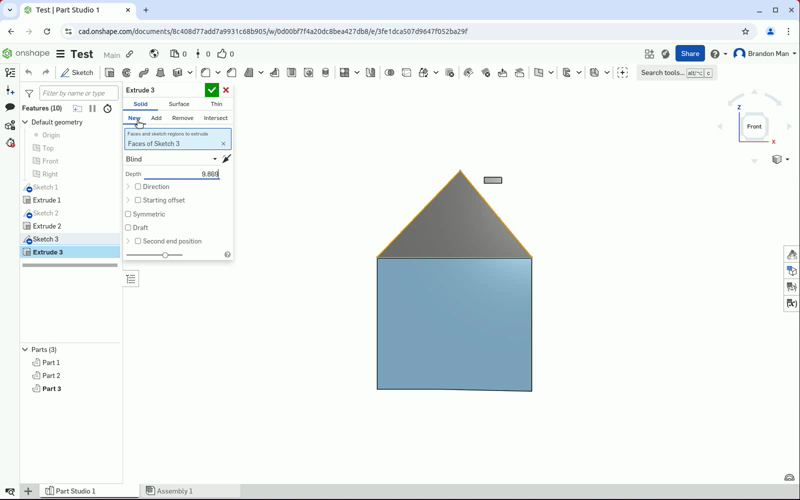
key(enter)
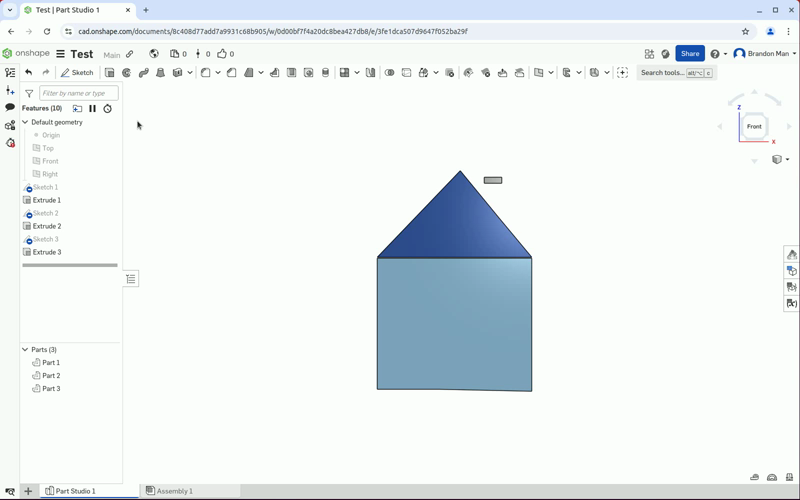
key(shift+h)
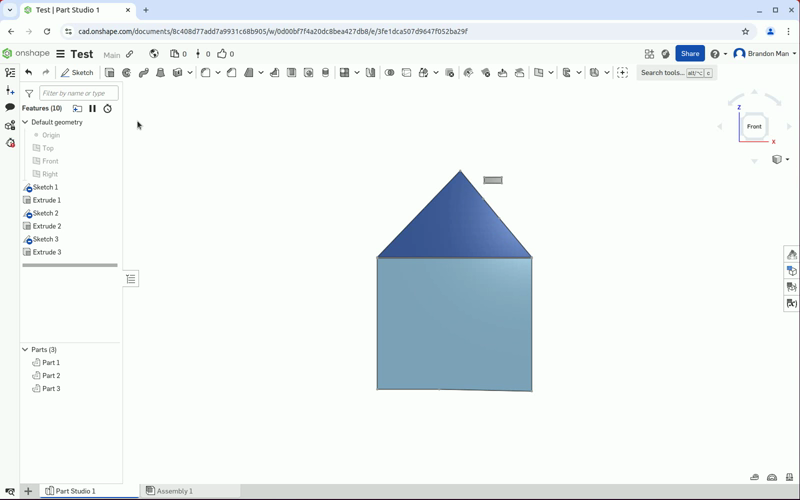
key(shift+h)
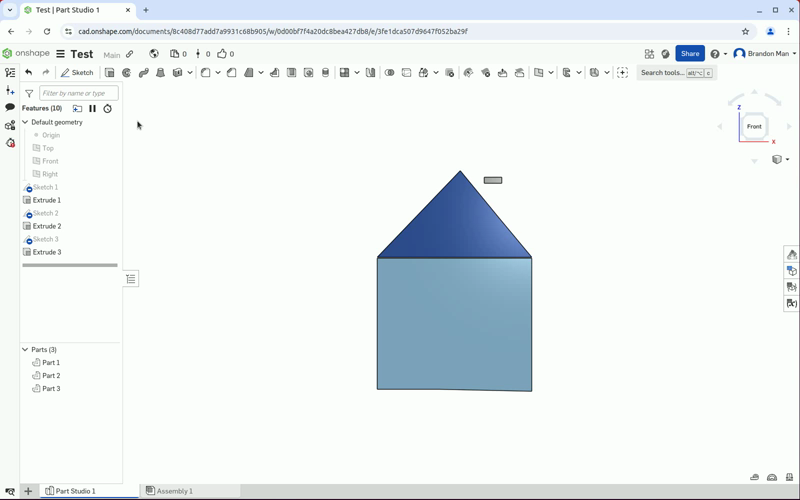
mouse_move(73, 189)
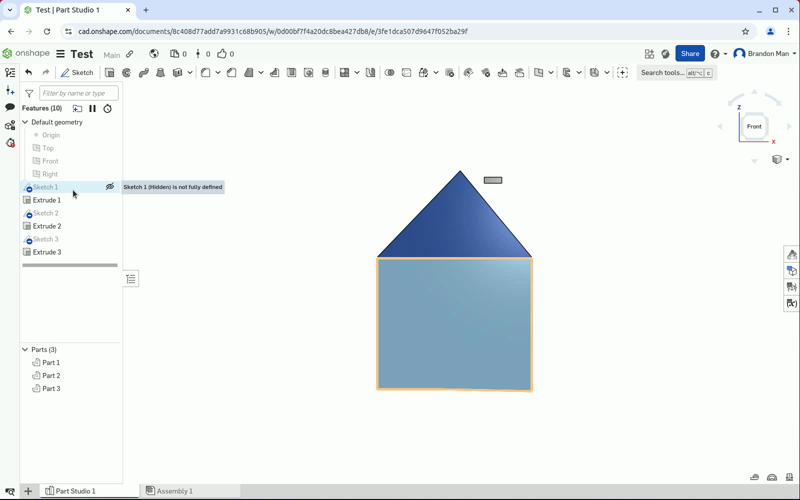
click(73, 189)
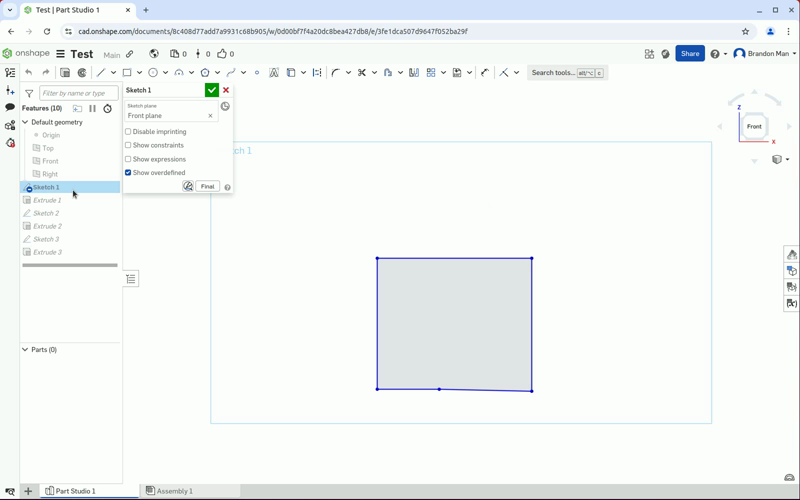
mouse_move(229, 92)
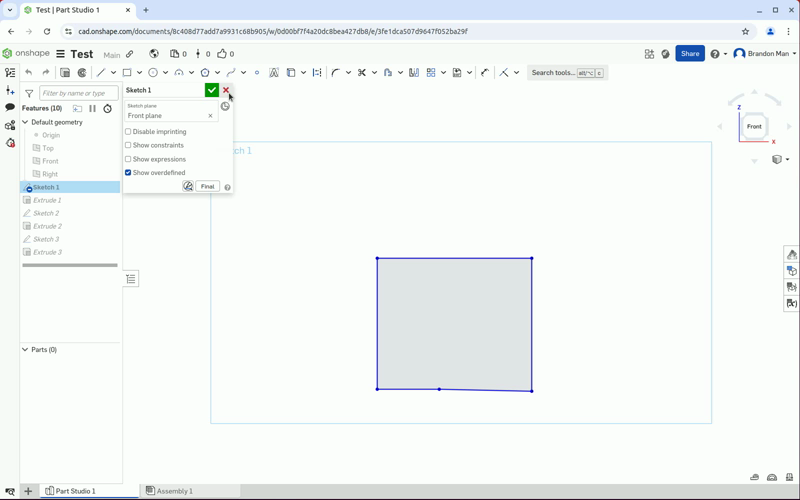
click(229, 92)
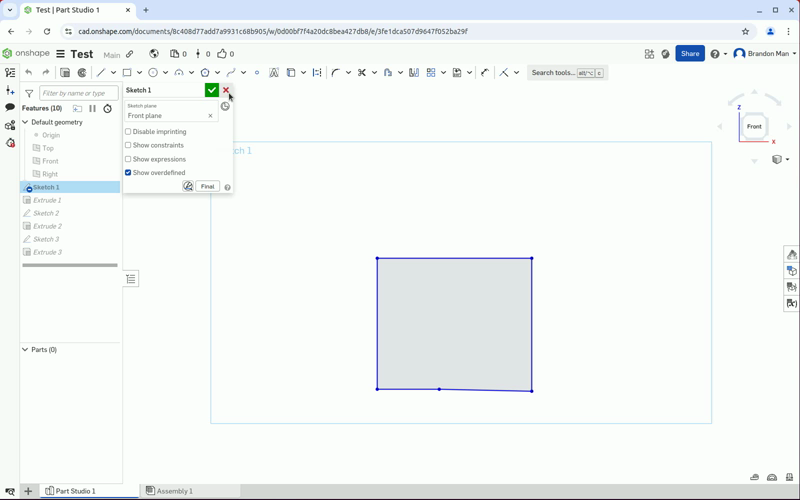
key(shift+s)
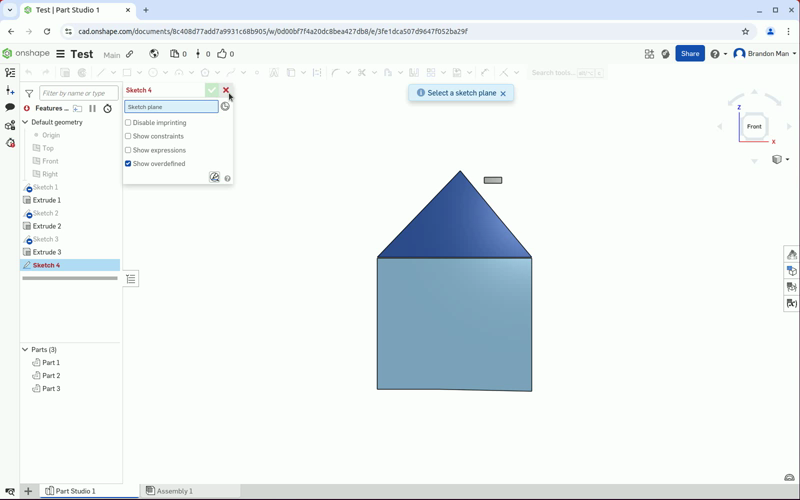
mouse_move(73, 163)
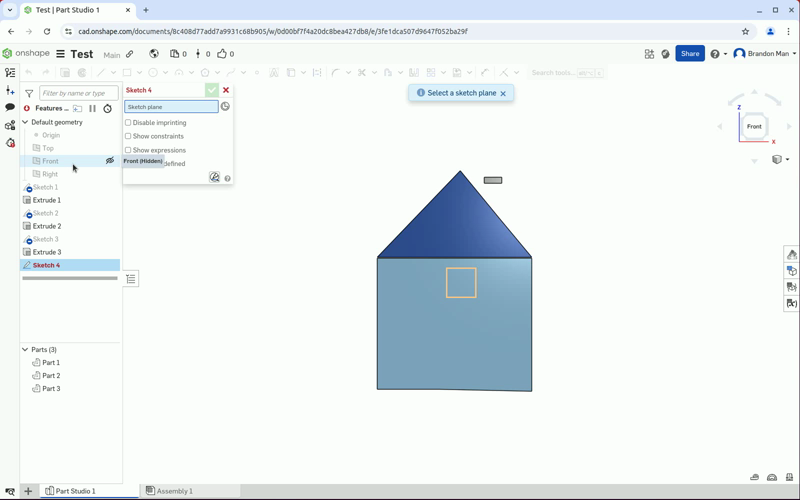
click(73, 163)
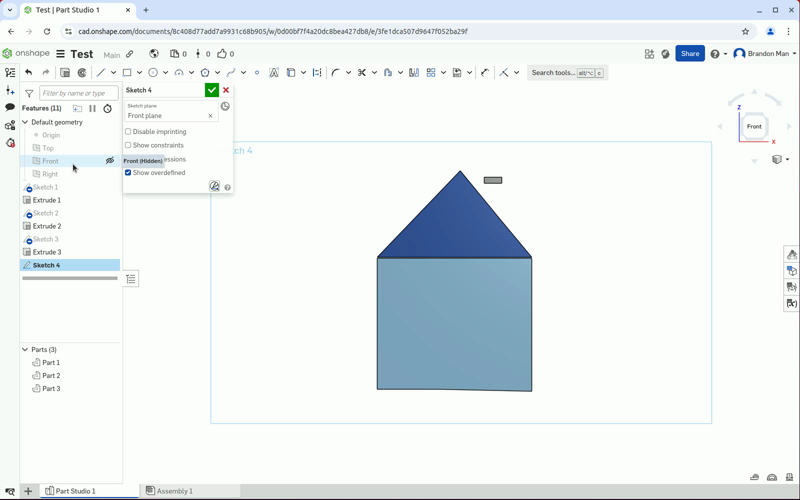
mouse_move(73, 352)
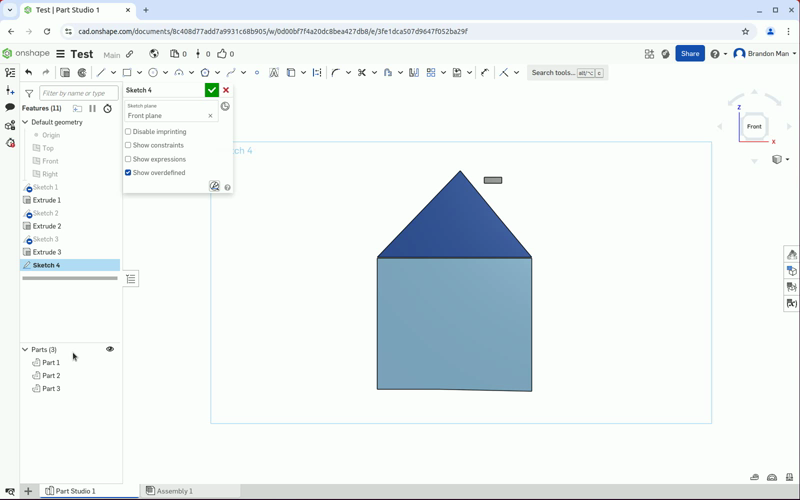
key(y)
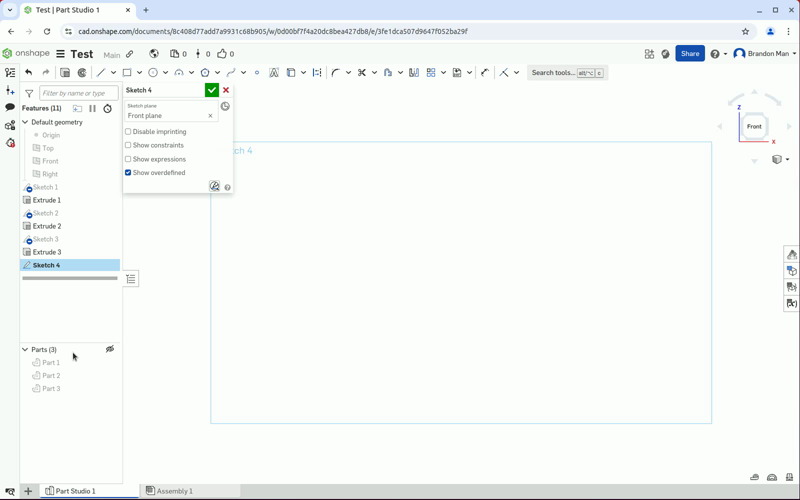
key(l)
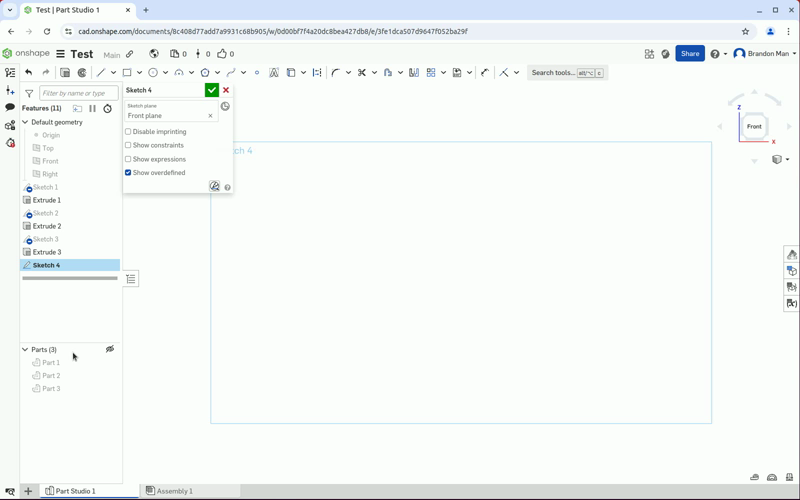
key_down(shift)
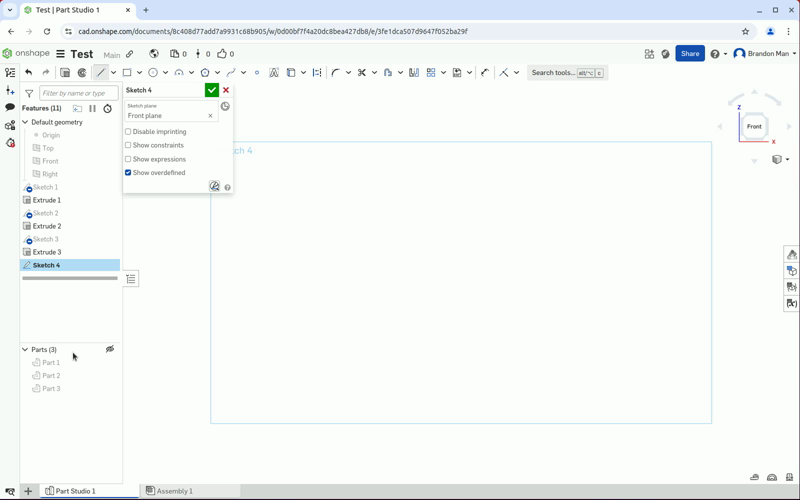
mouse_move(484, 198)
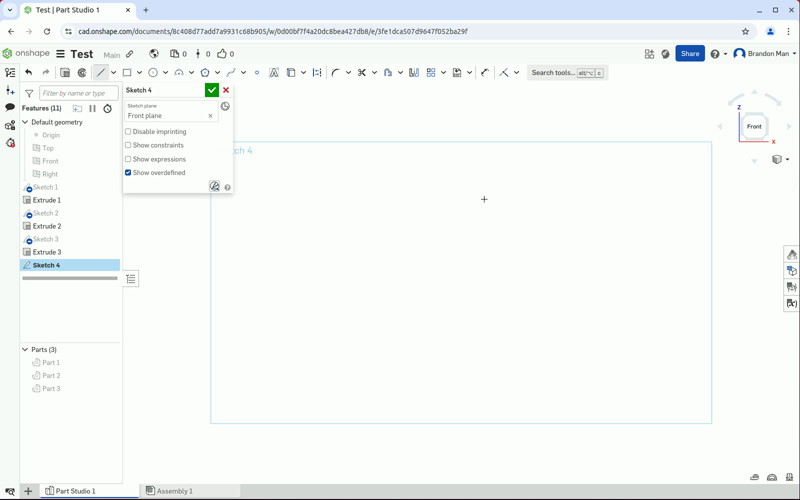
click(484, 198)
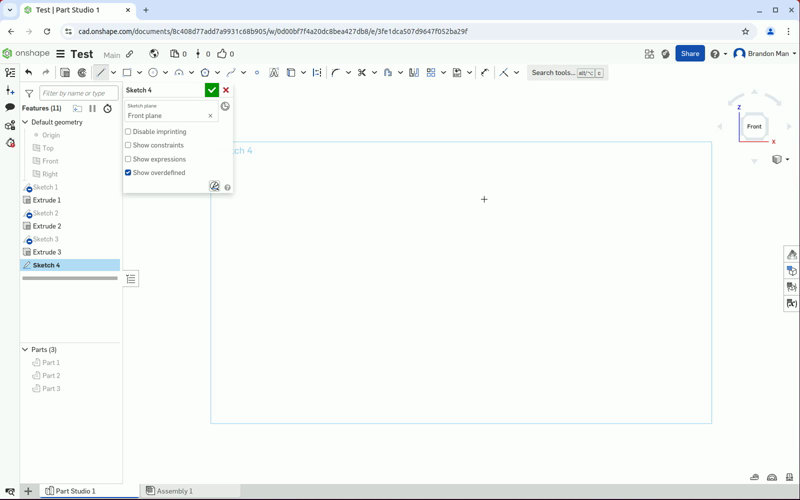
key_up(shift)
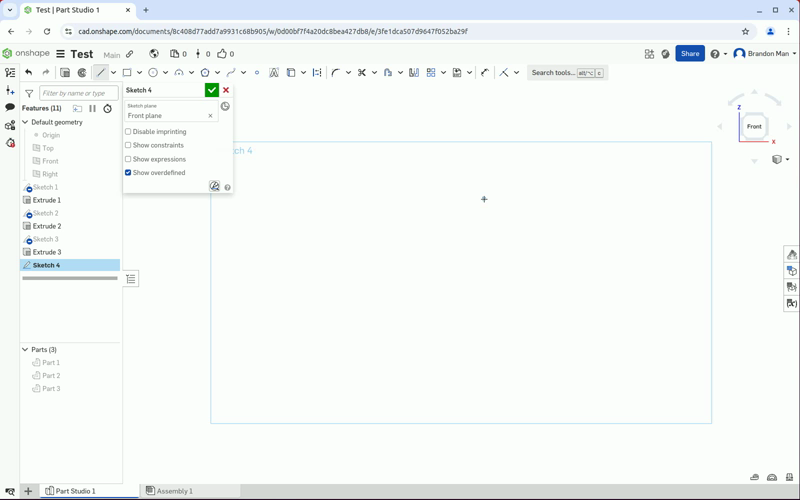
key_down(shift)
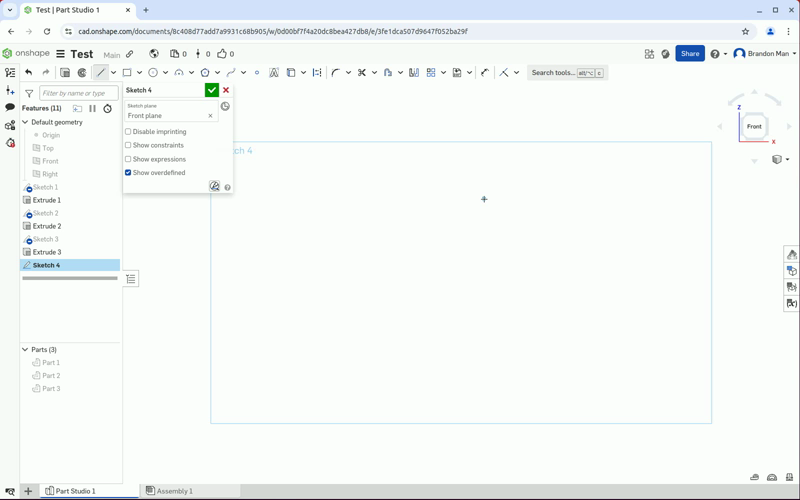
mouse_move(514, 198)
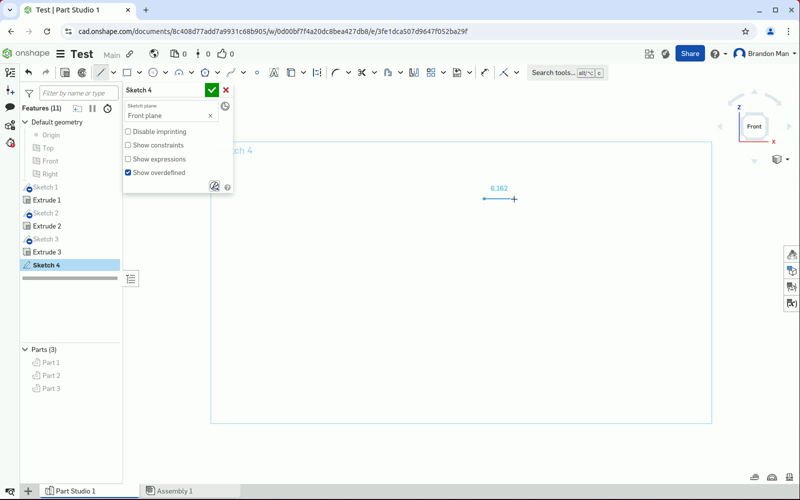
mouse_move(501, 219)
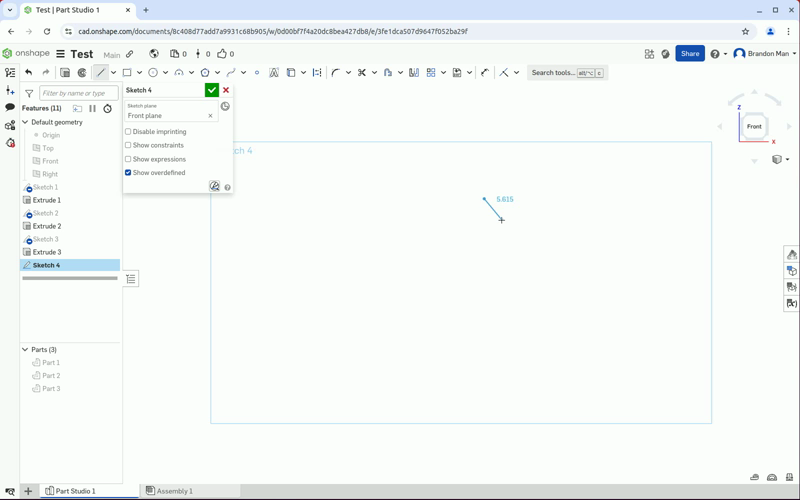
click(501, 219)
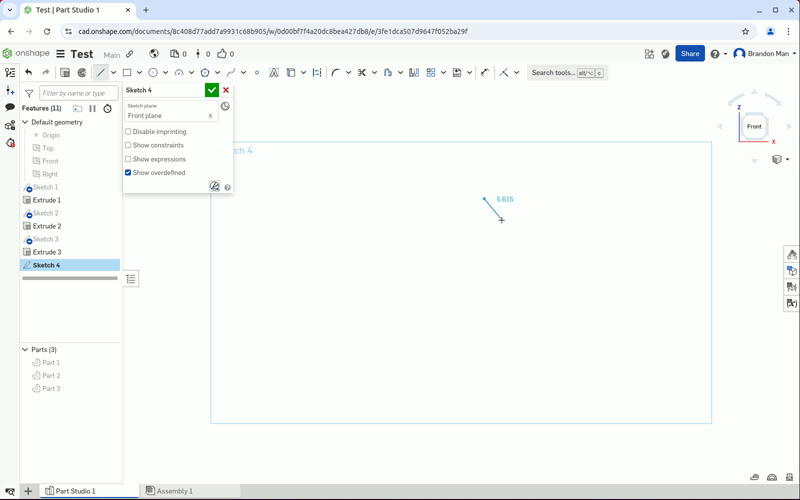
key_up(shift)
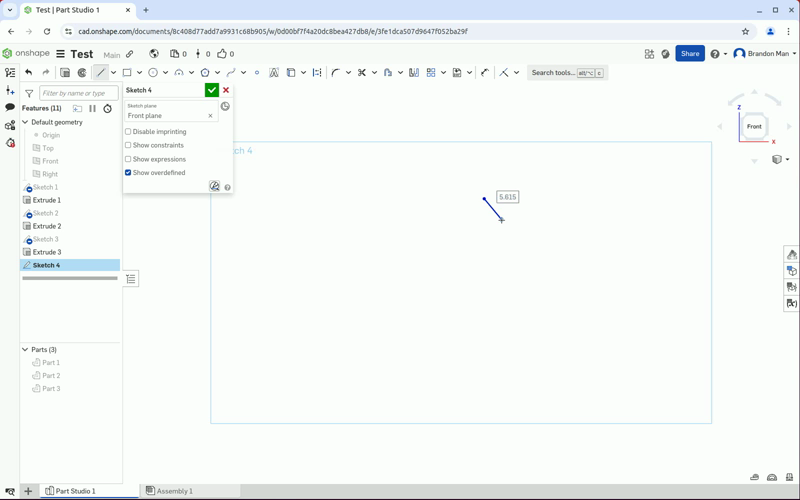
key_down(shift)
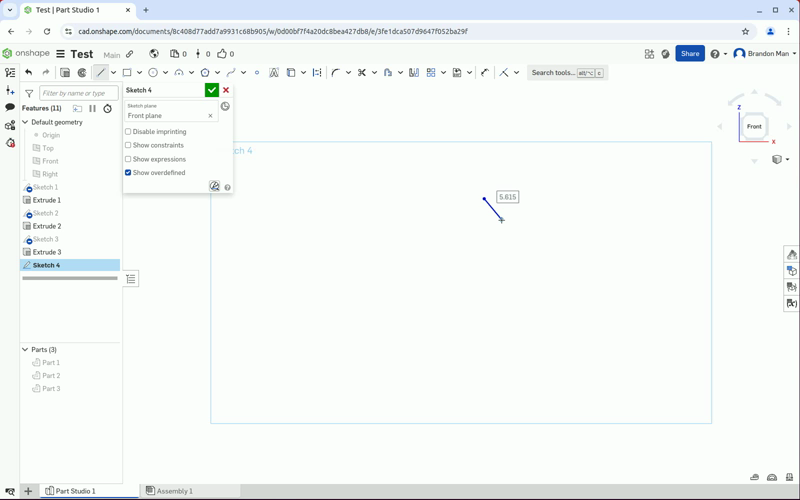
mouse_move(531, 219)
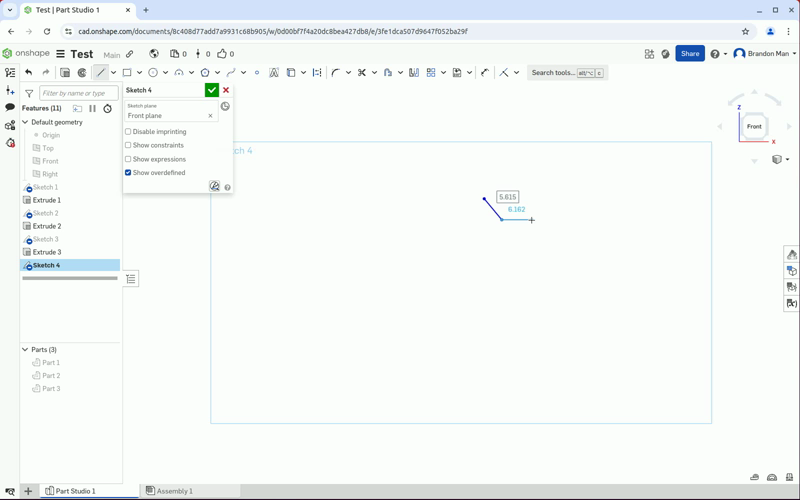
mouse_move(501, 214)
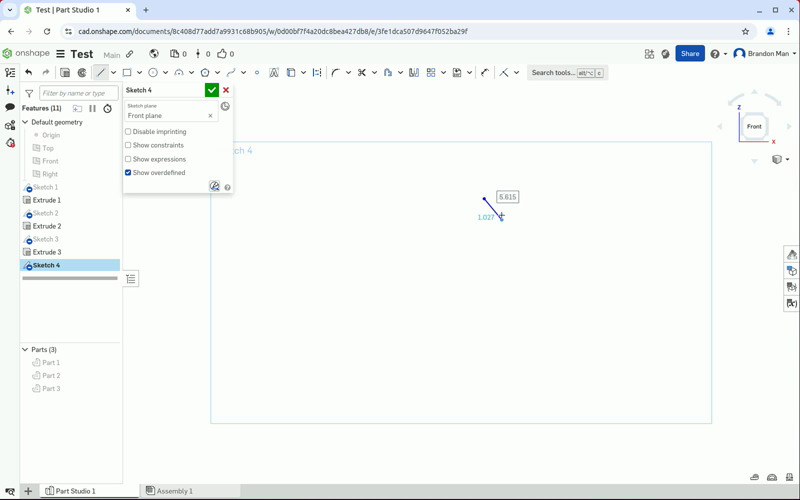
scroll(6)
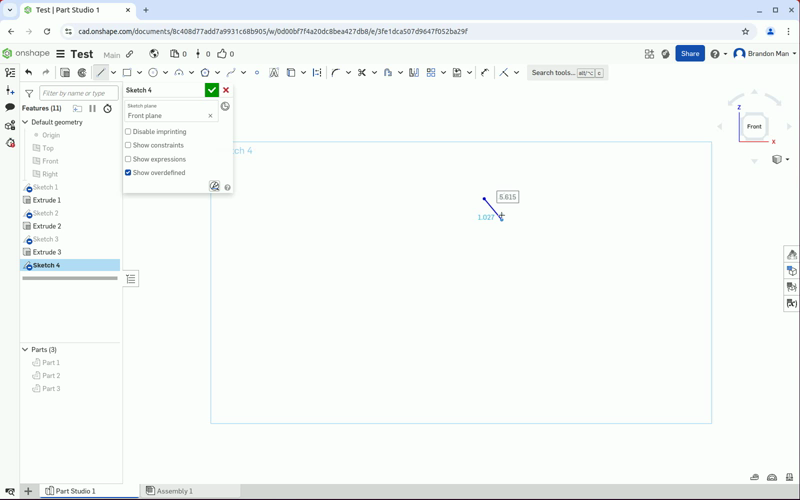
scroll(6)
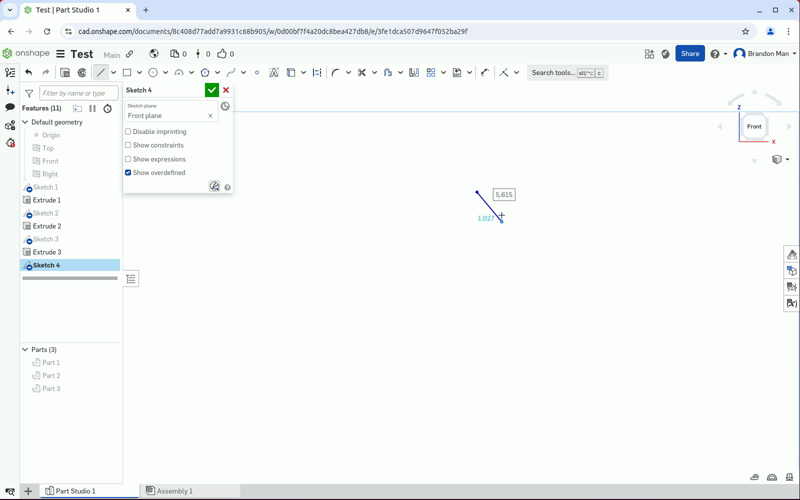
scroll(6)
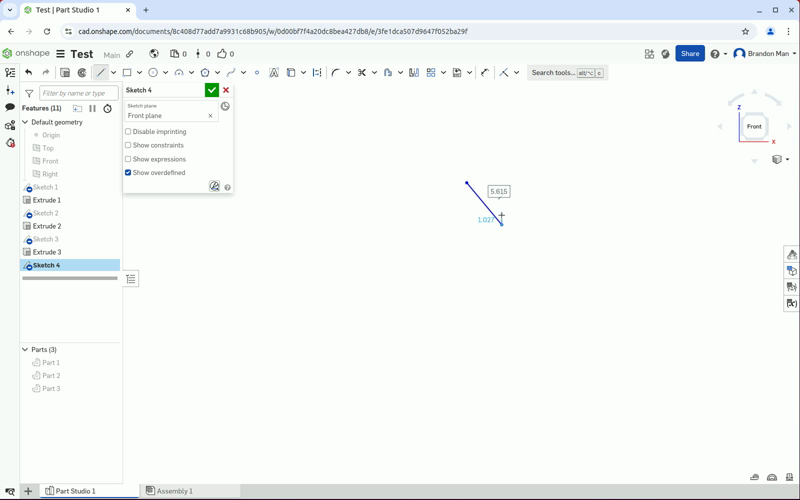
scroll(6)
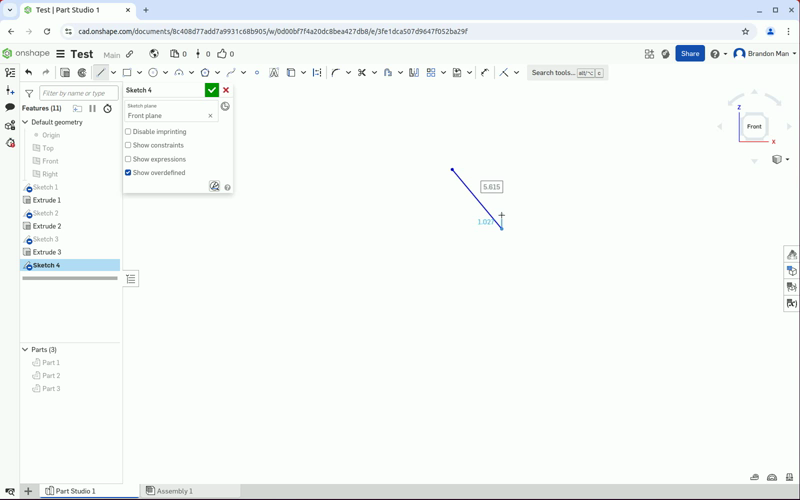
scroll(6)
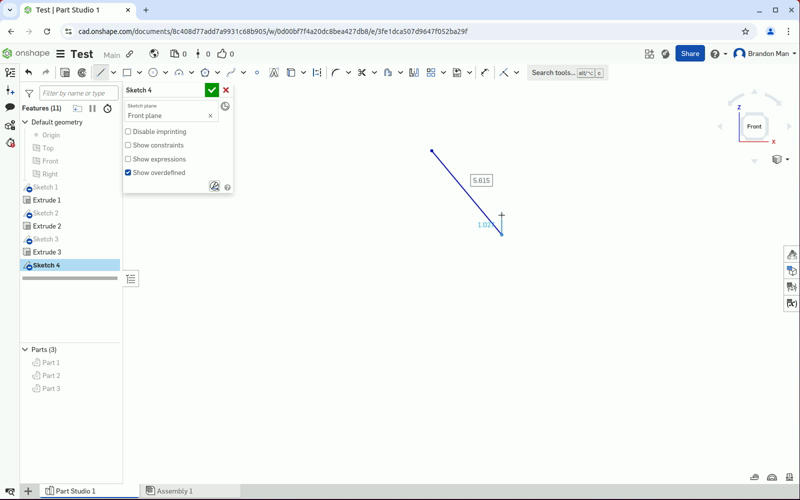
scroll(6)
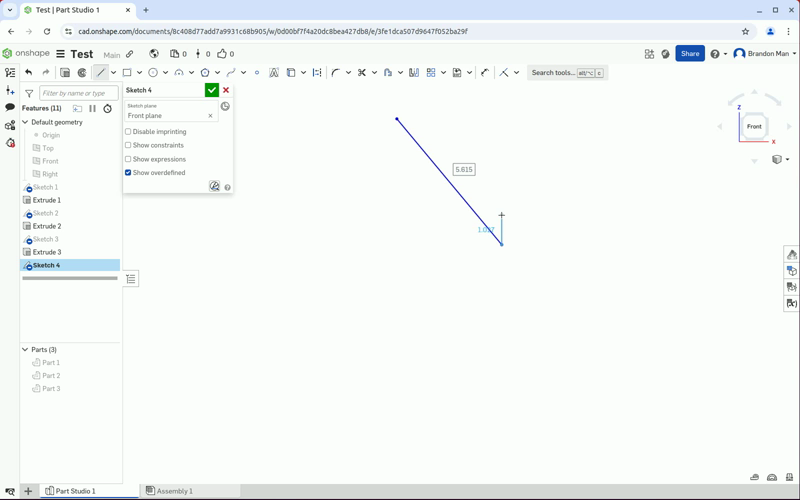
scroll(6)
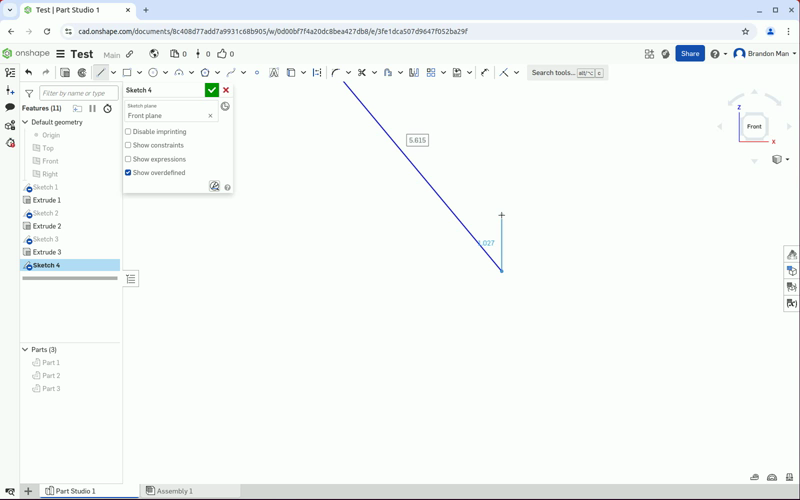
click(501, 214)
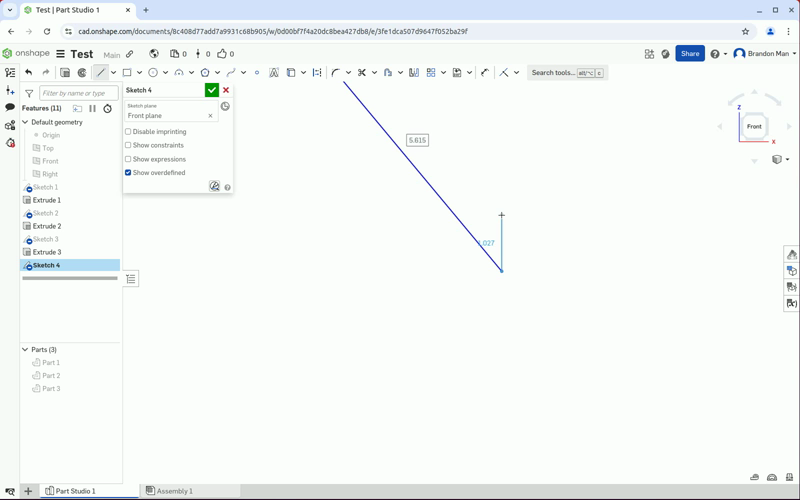
scroll(-6)
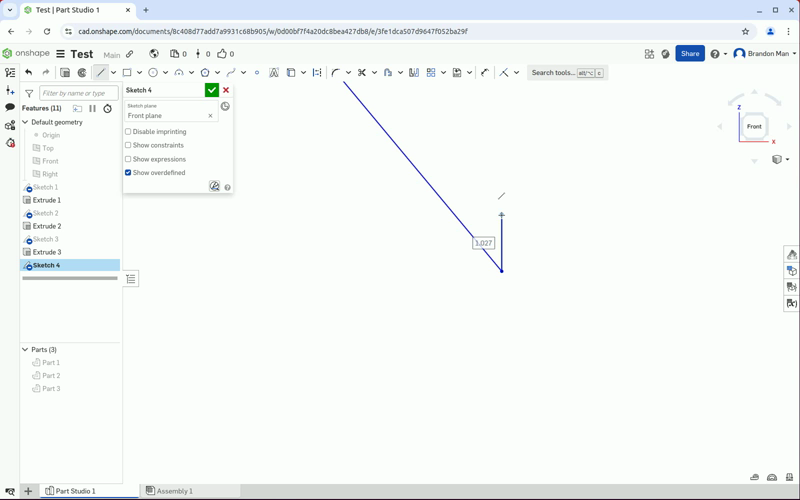
scroll(-6)
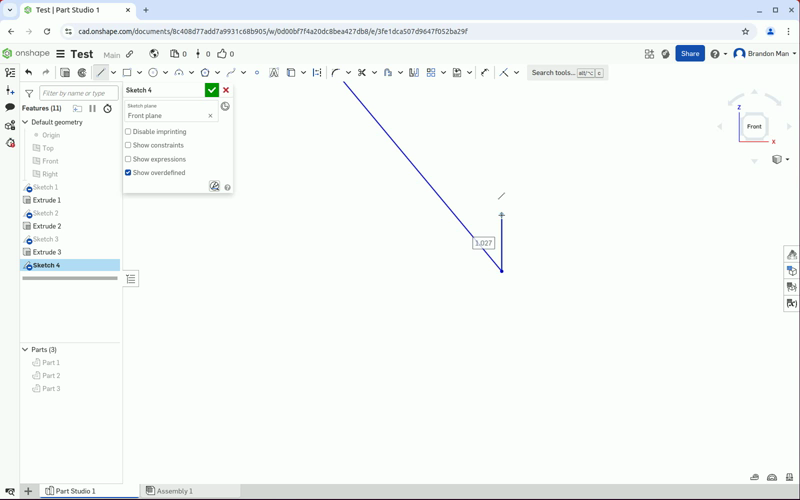
scroll(-6)
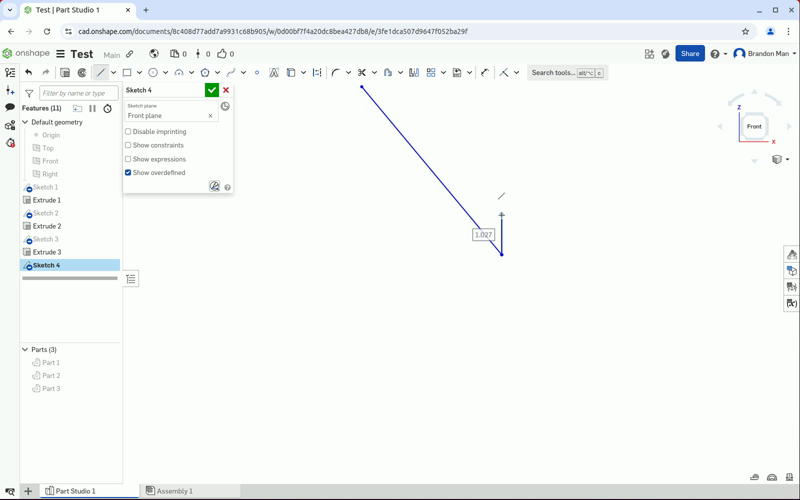
scroll(-6)
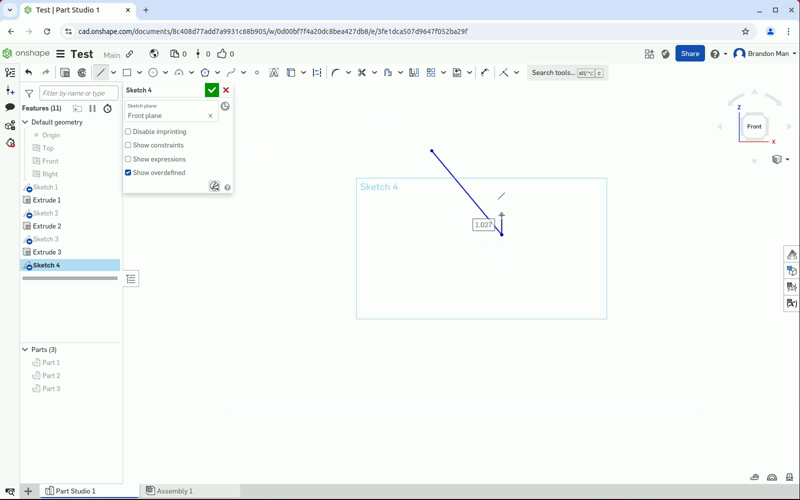
scroll(-6)
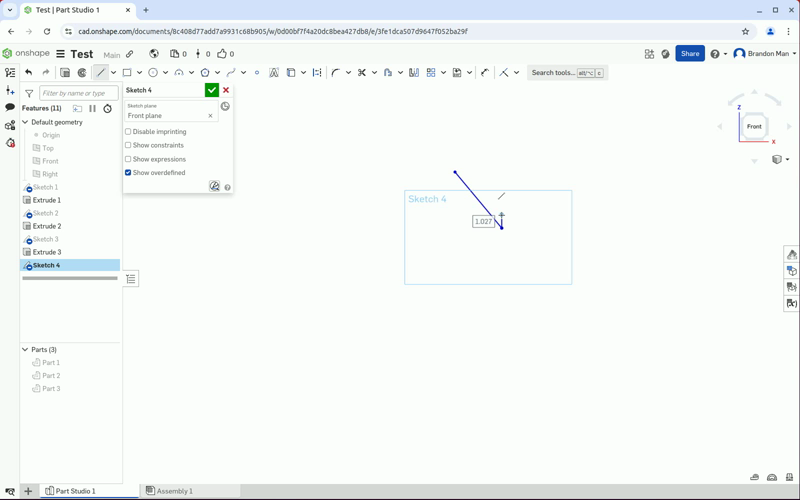
scroll(-6)
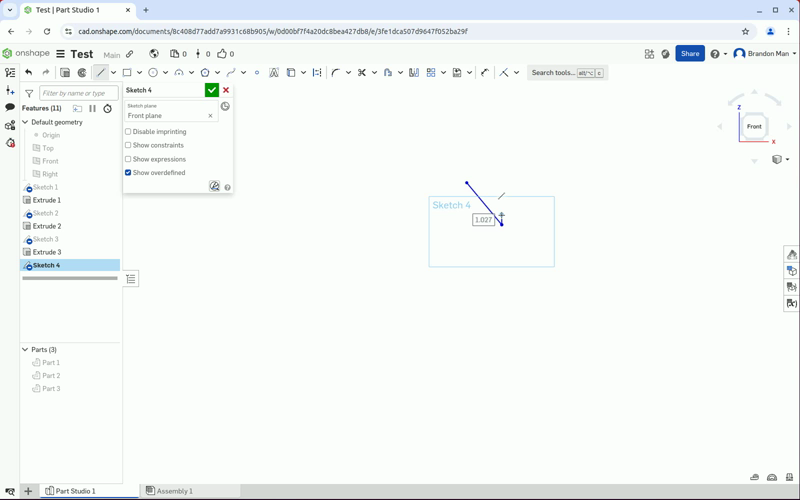
scroll(-6)
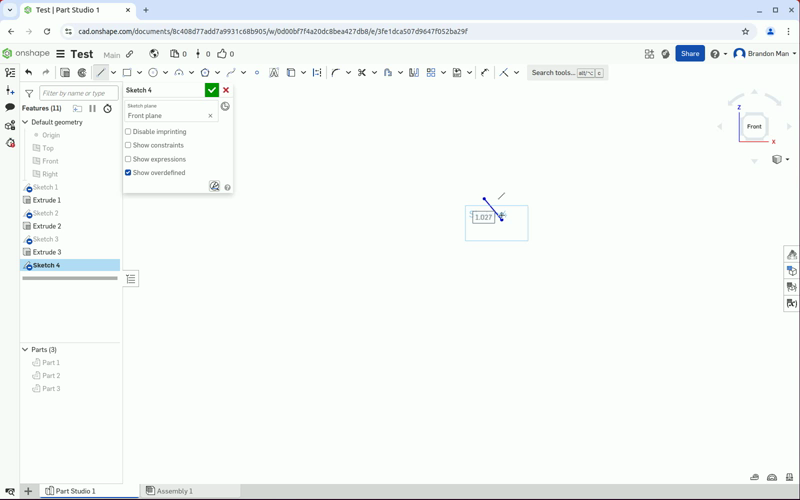
key_up(shift)
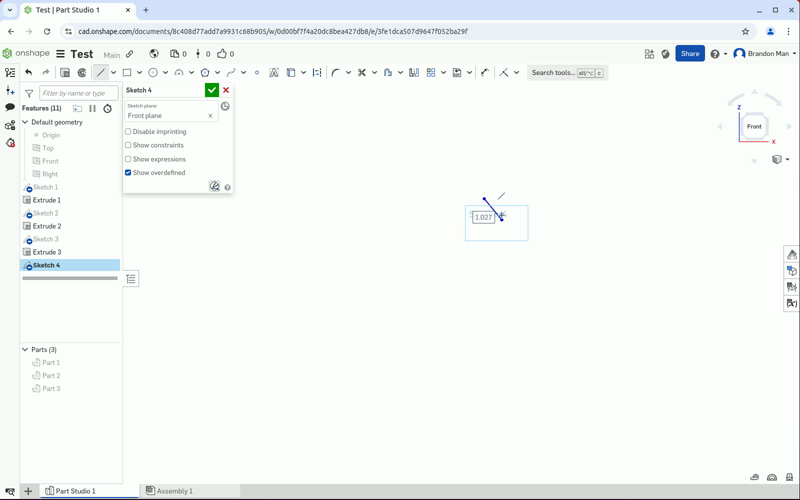
key_down(shift)
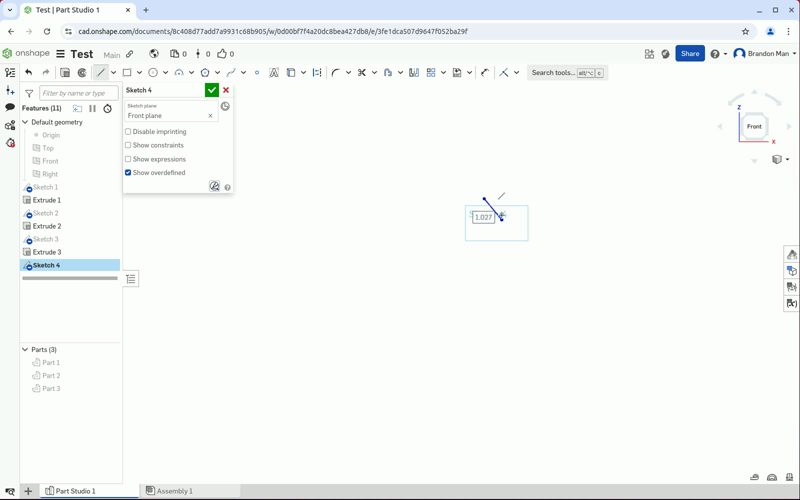
mouse_move(531, 214)
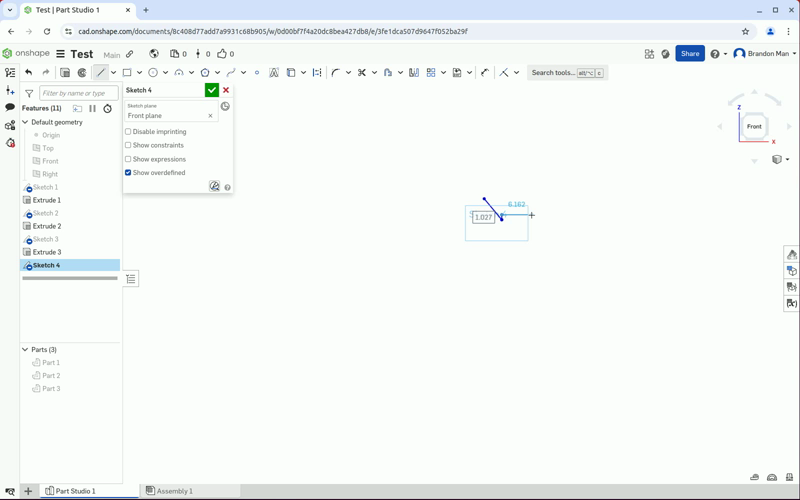
mouse_move(501, 183)
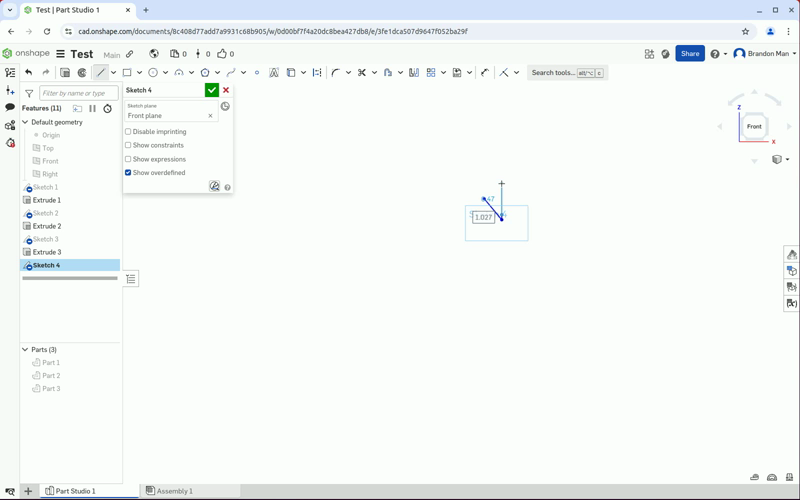
click(501, 183)
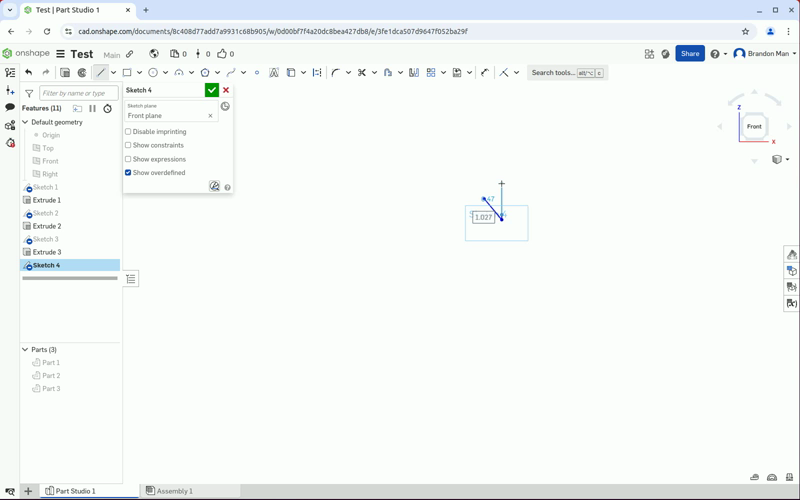
key_up(shift)
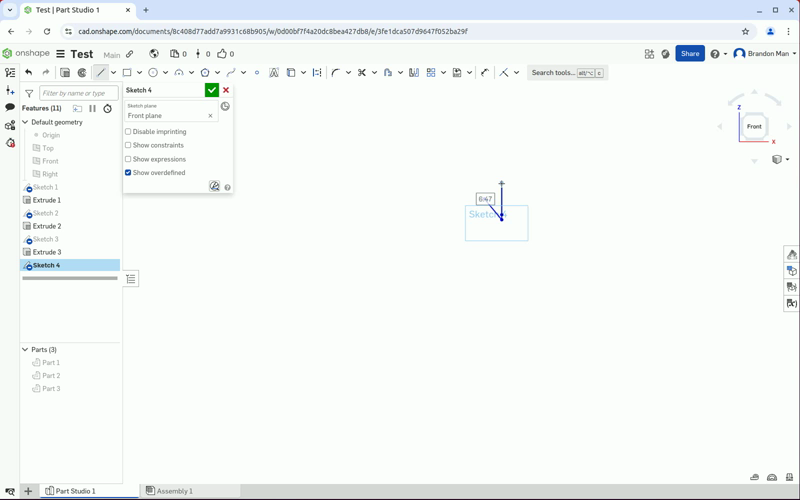
key_down(shift)
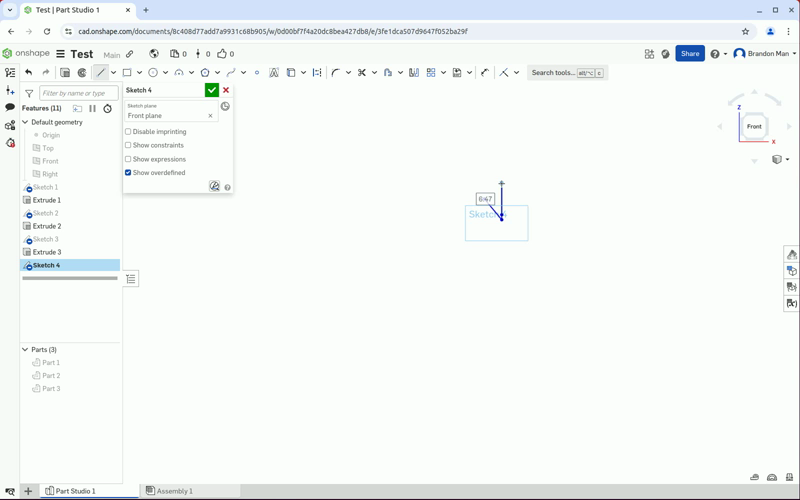
mouse_move(531, 183)
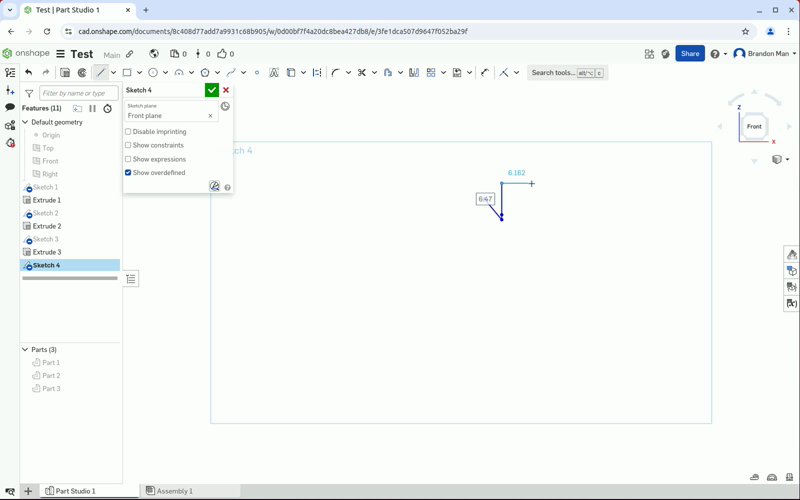
mouse_move(484, 183)
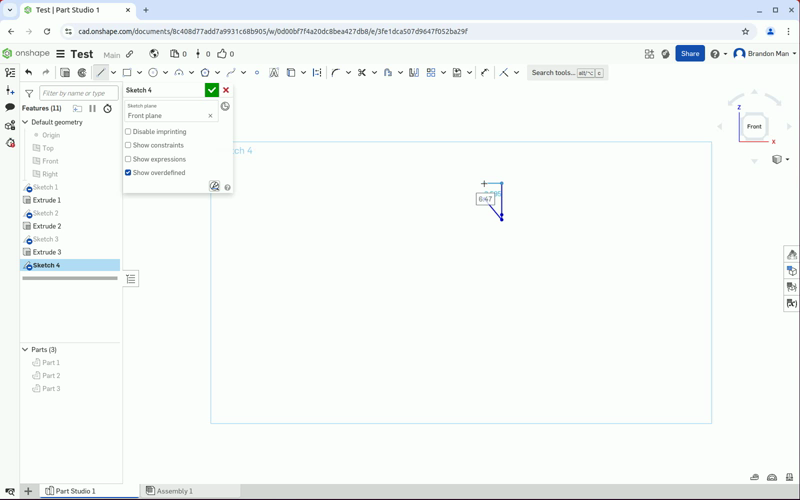
click(484, 183)
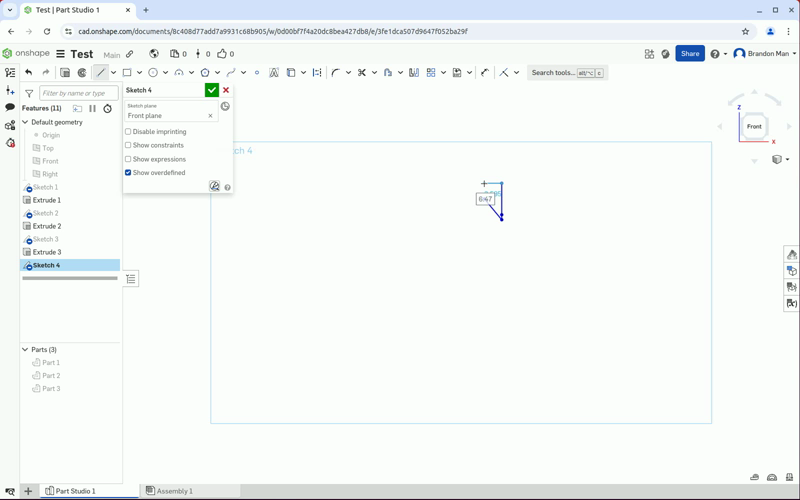
key_up(shift)
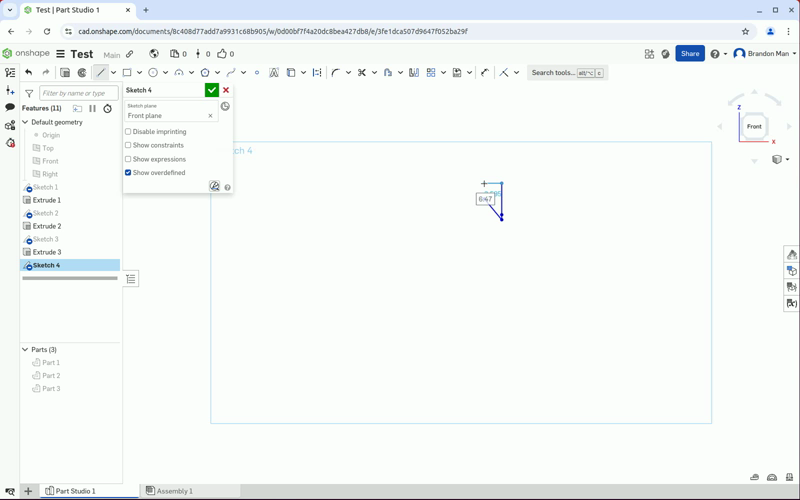
mouse_move(514, 183)
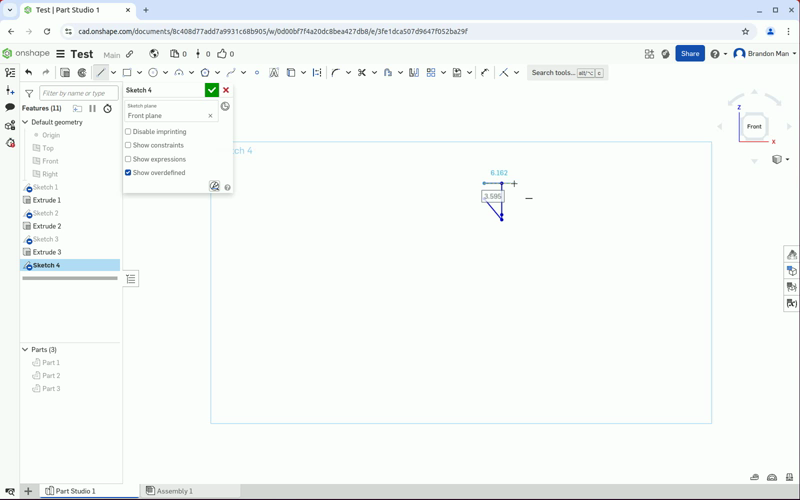
key_down(shift)
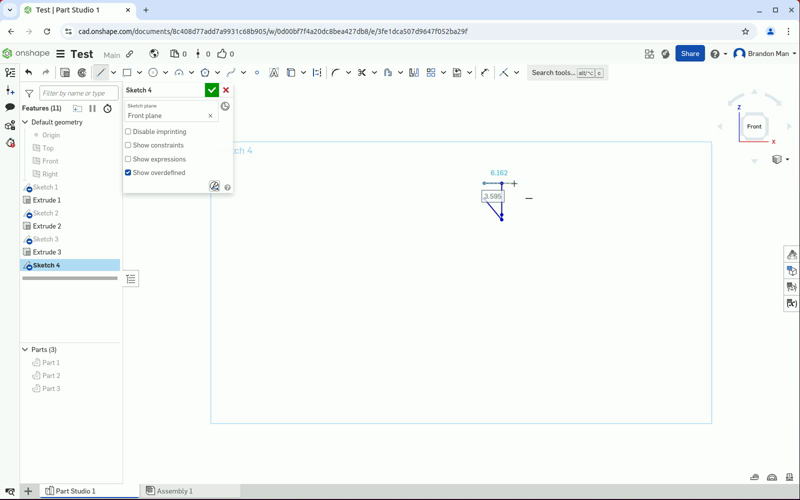
mouse_move(484, 198)
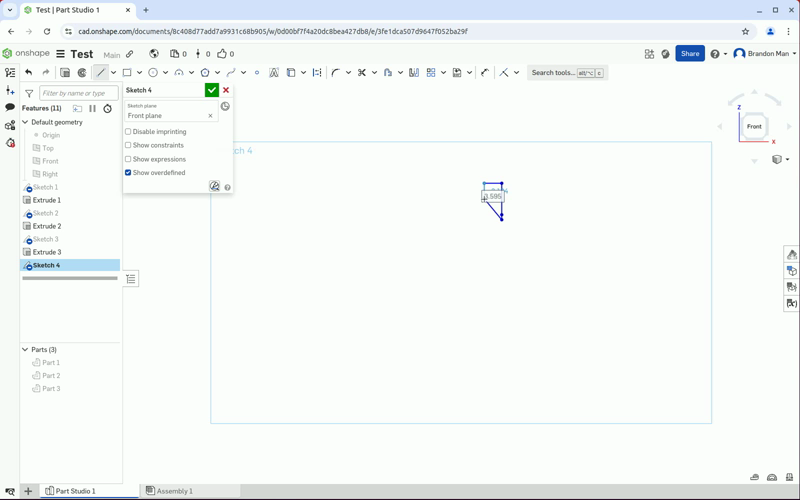
key_up(shift)
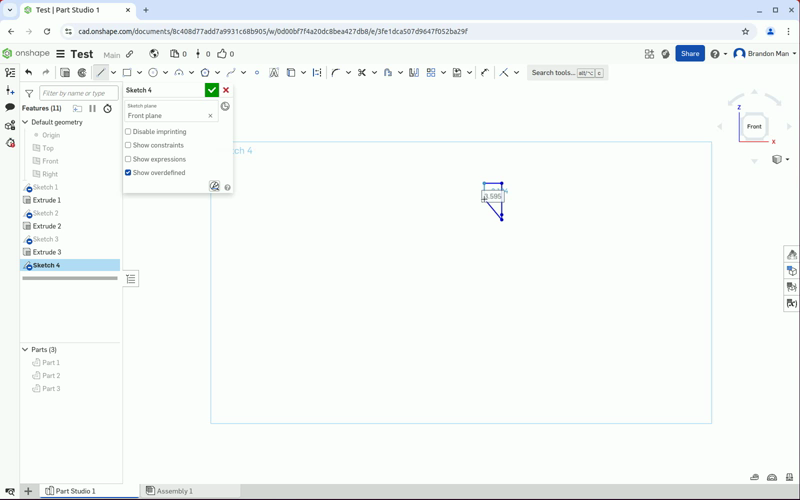
click(484, 198)
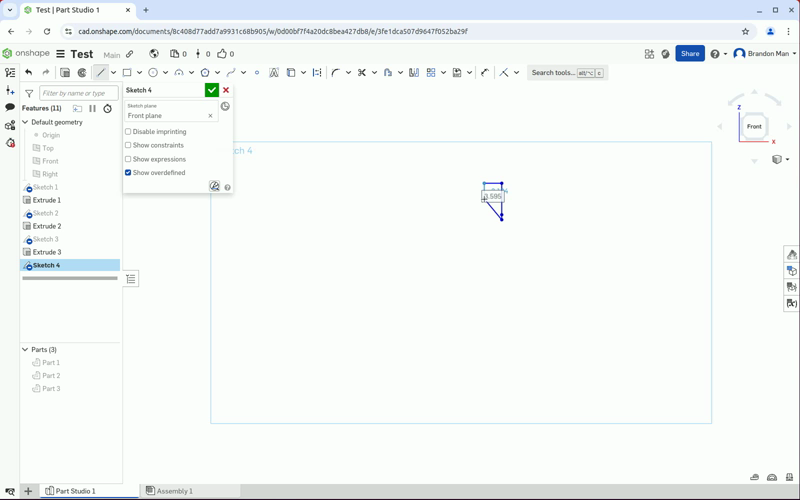
key(esc)
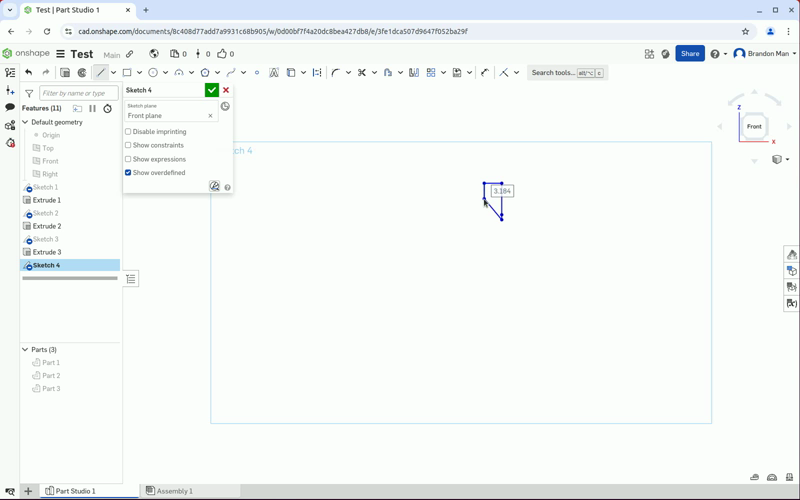
mouse_move(499, 211)
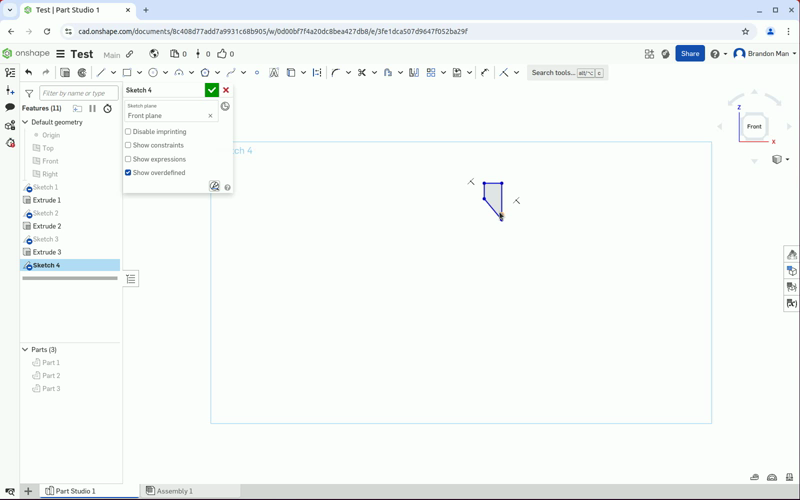
scroll(6)
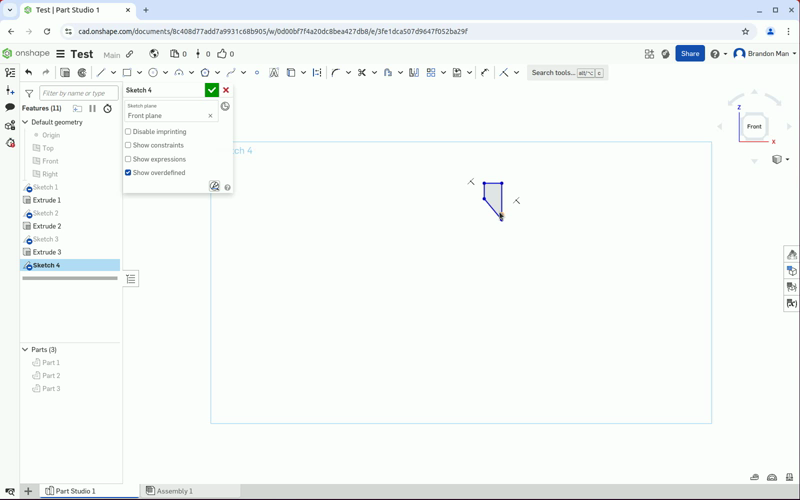
scroll(6)
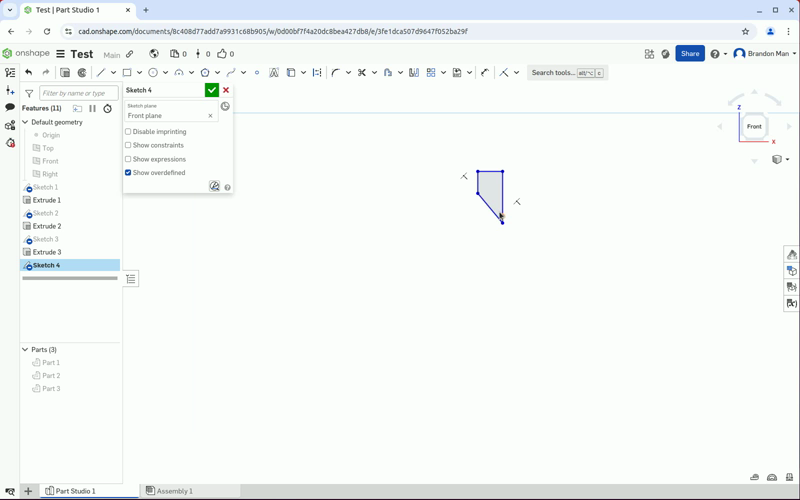
scroll(6)
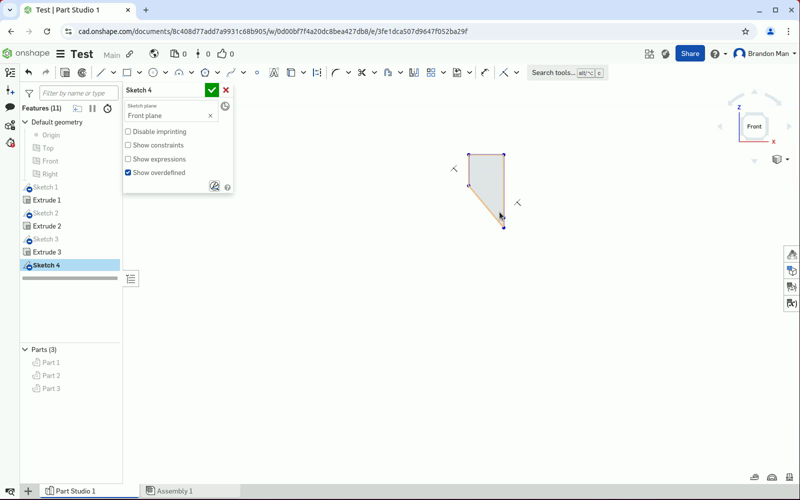
scroll(6)
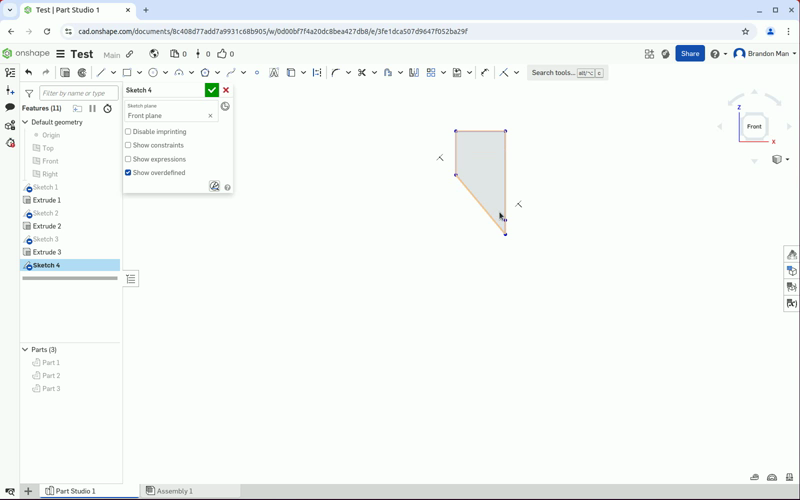
scroll(6)
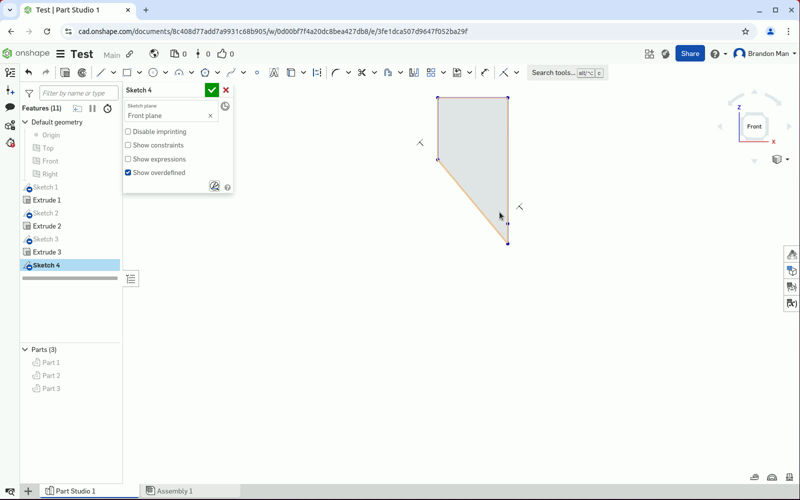
scroll(6)
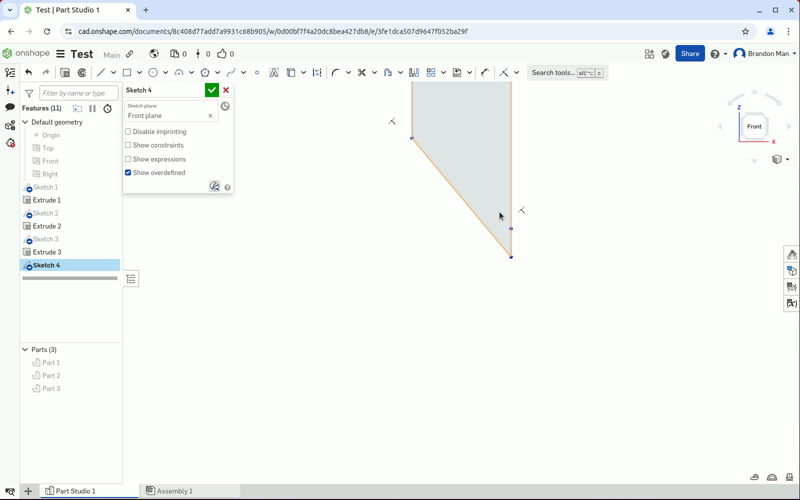
scroll(6)
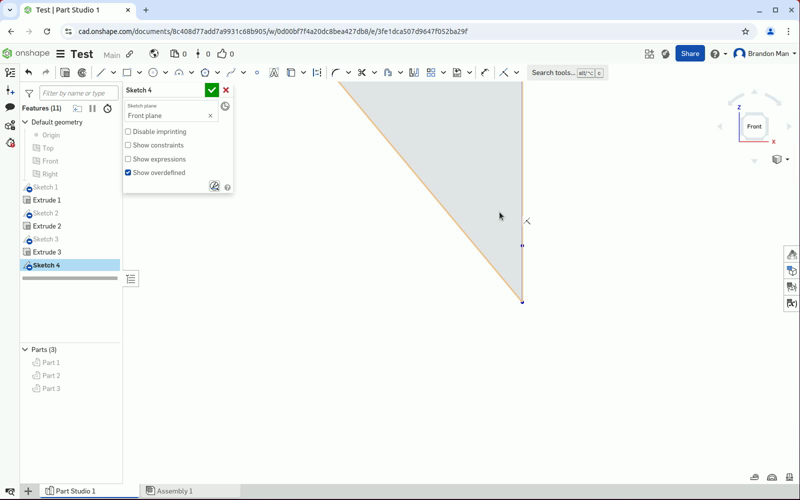
click(499, 211)
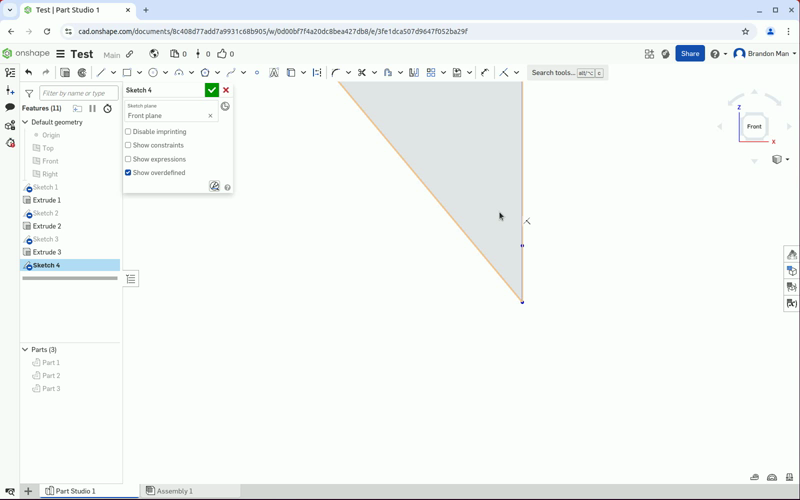
scroll(-6)
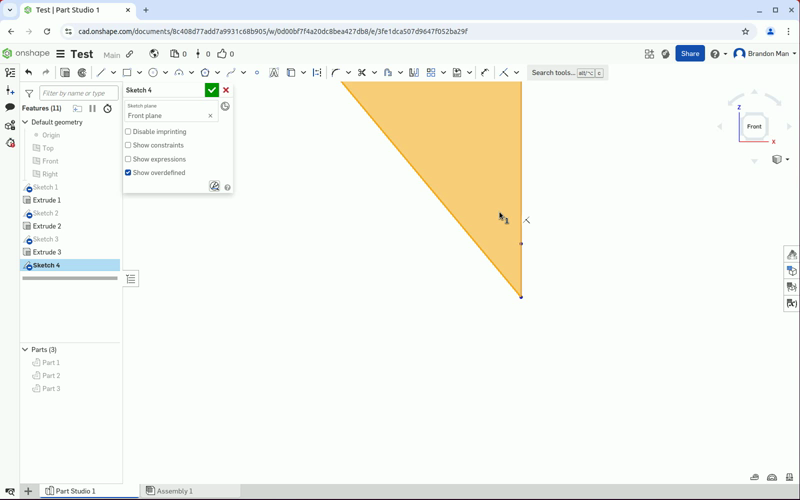
scroll(-6)
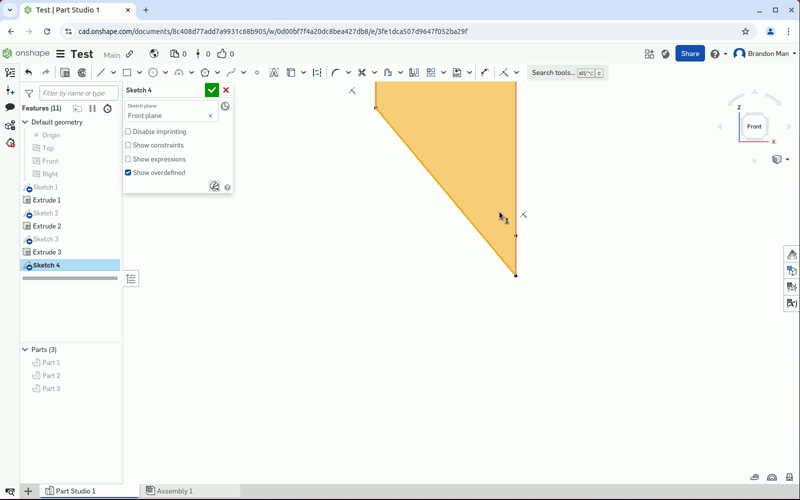
scroll(-6)
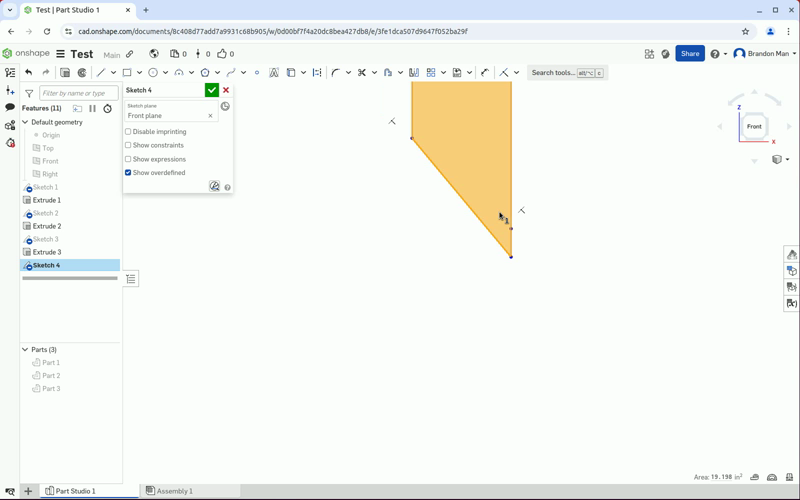
scroll(-6)
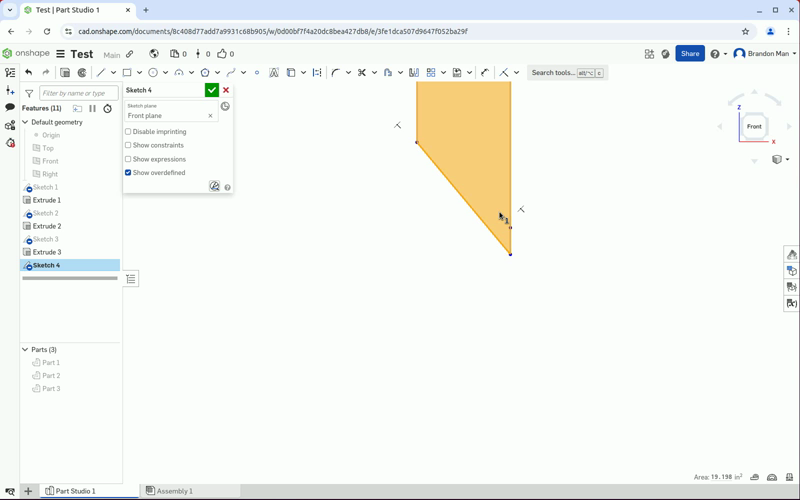
scroll(-6)
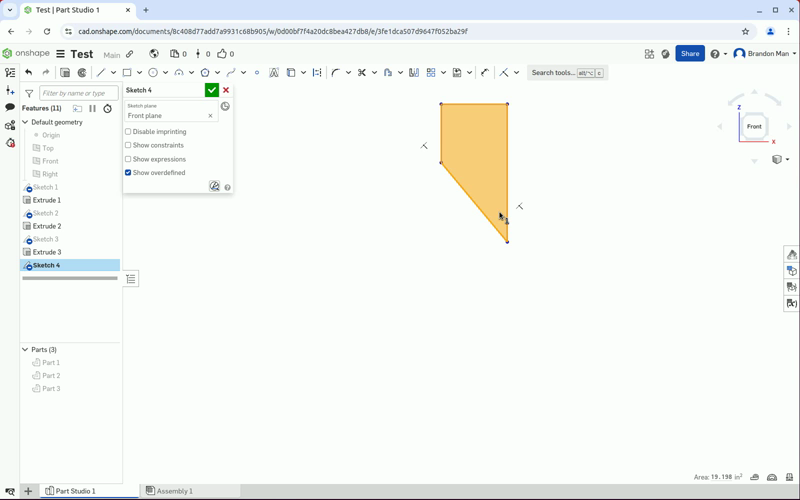
scroll(-6)
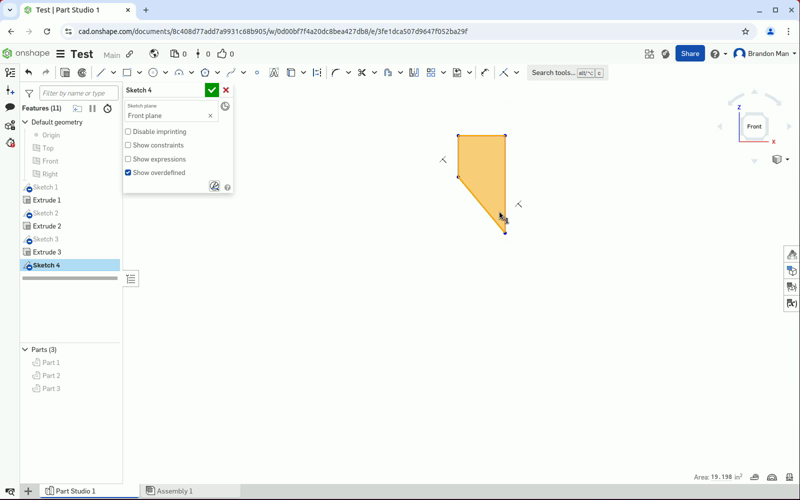
scroll(-6)
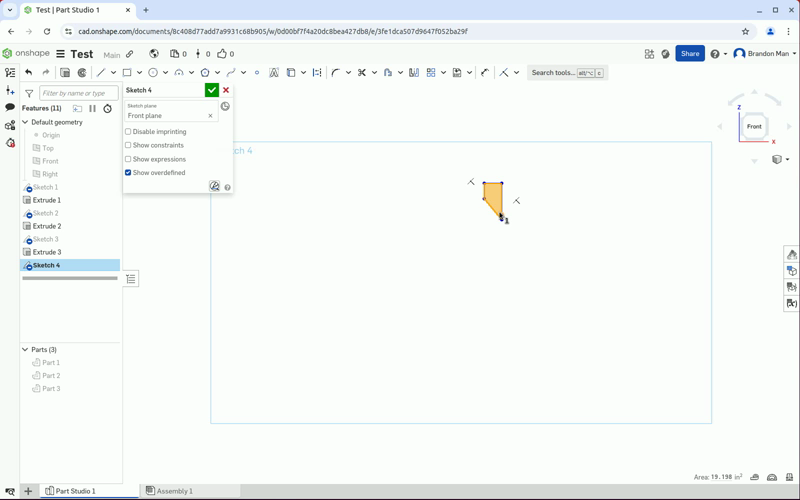
mouse_move(73, 352)
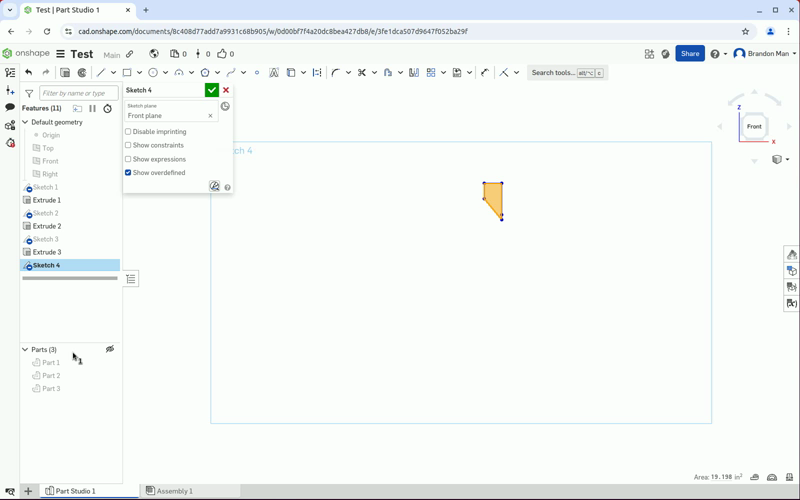
key(shift+y)
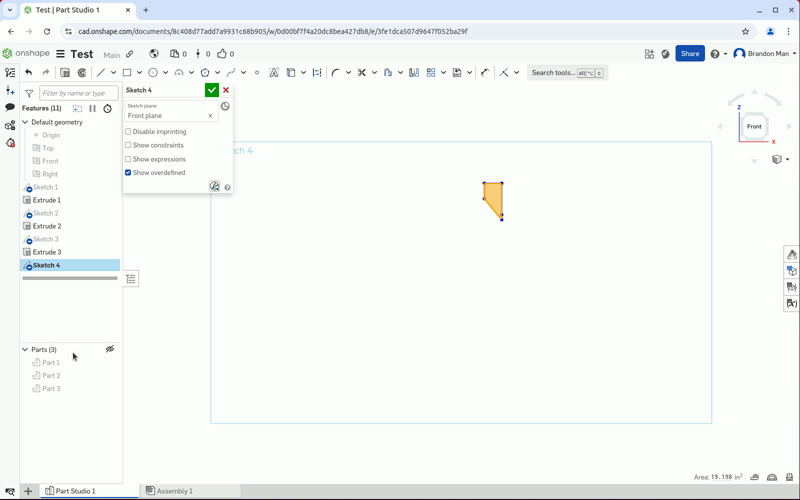
key(shift+e)
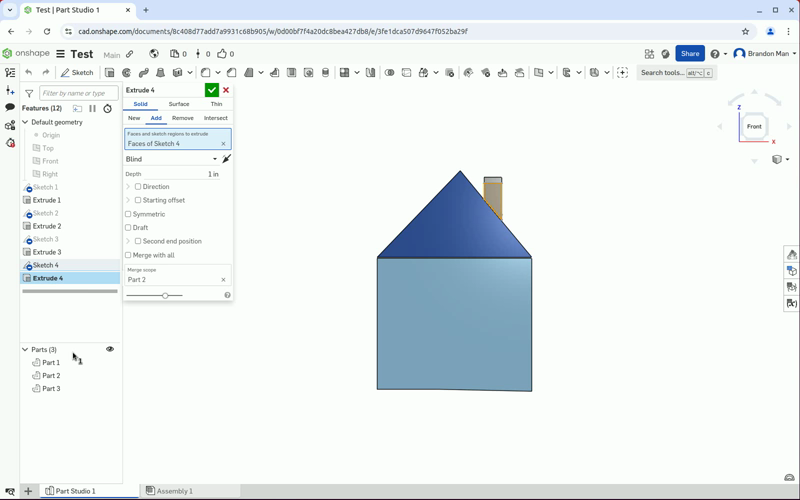
mouse_move(143, 106)
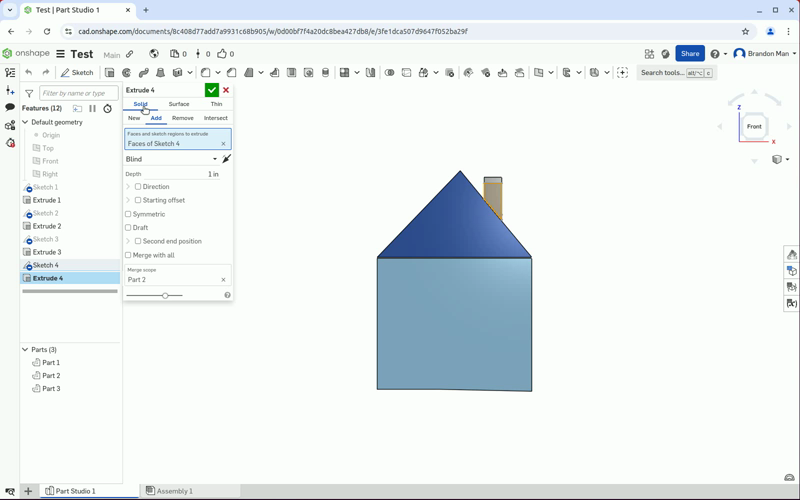
click(143, 106)
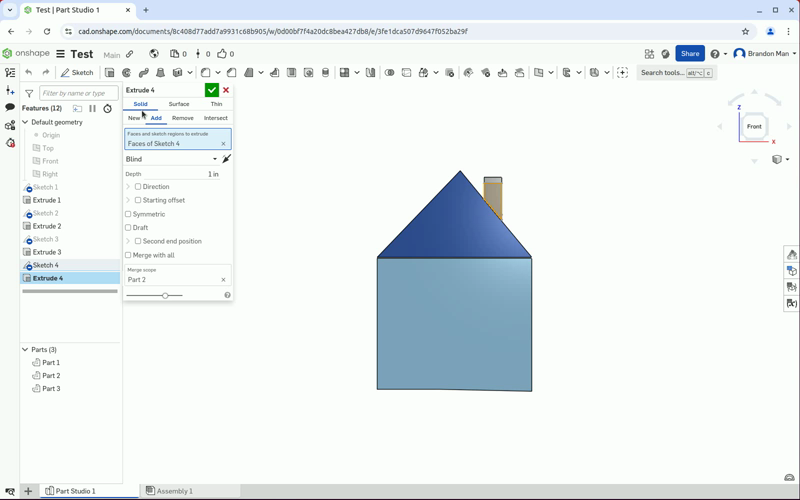
mouse_move(137, 120)
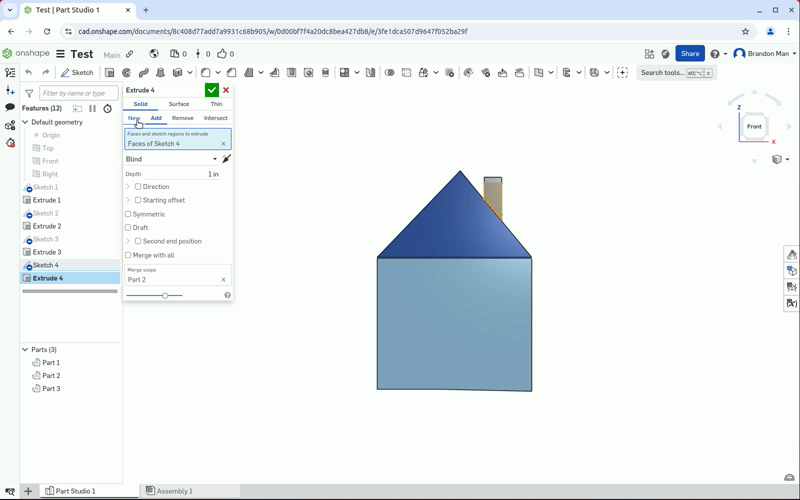
click(137, 120)
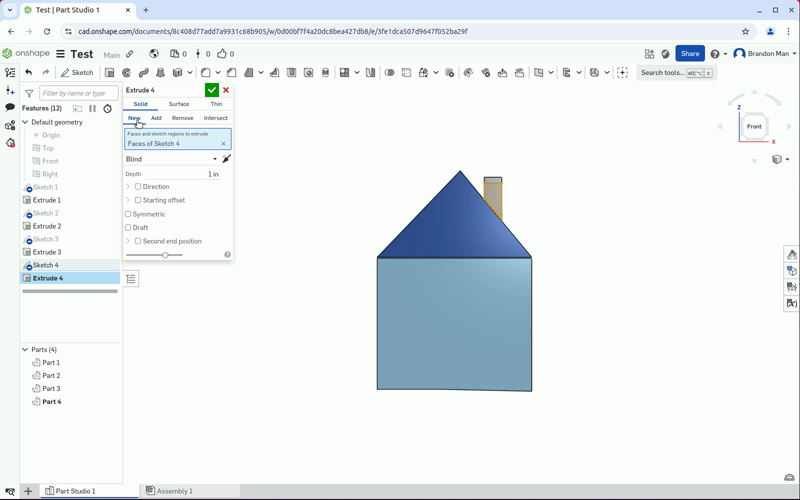
key(tab, 4)
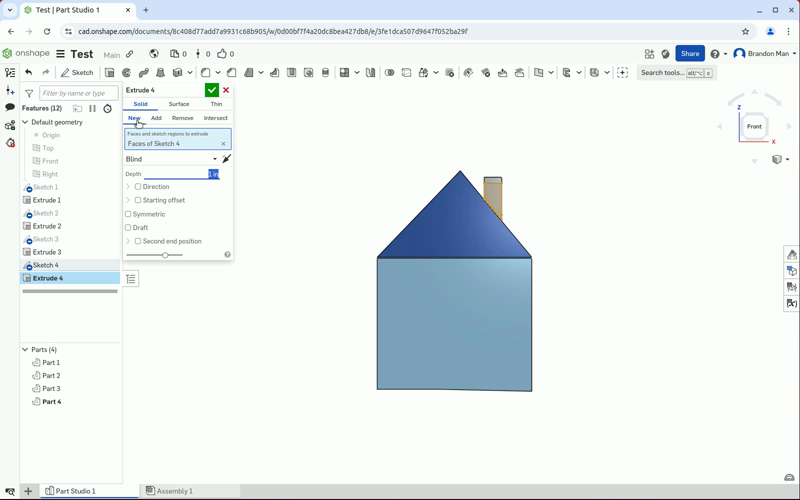
text(9.869)
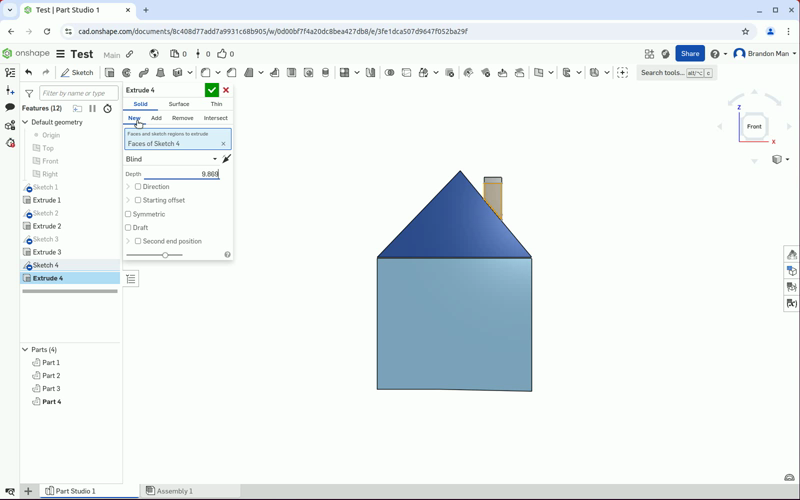
key(enter)
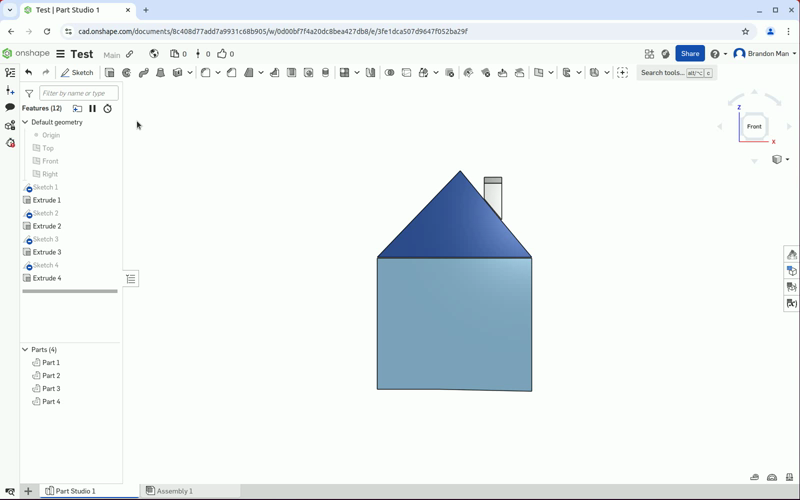
key(shift+h)
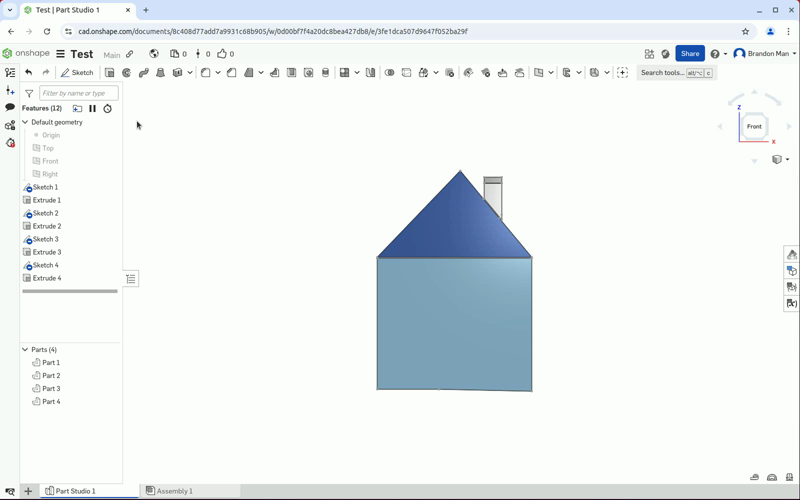
key(shift+h)
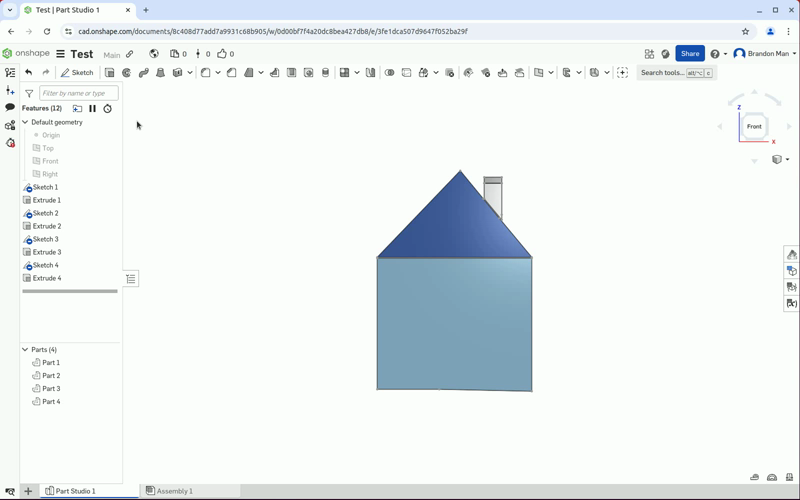
key(shift+7)
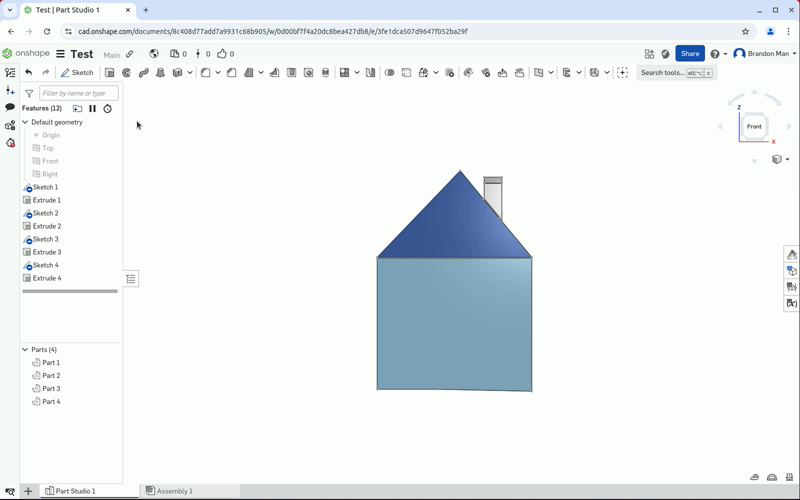
key(left, 2)
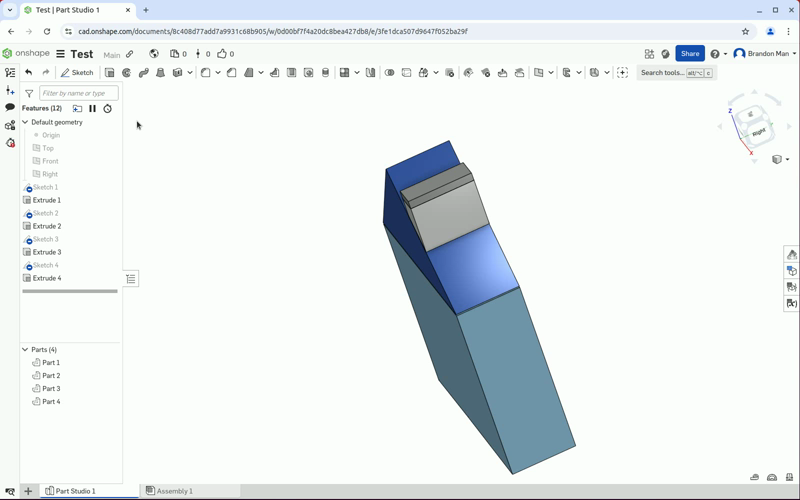
key(down, 2)
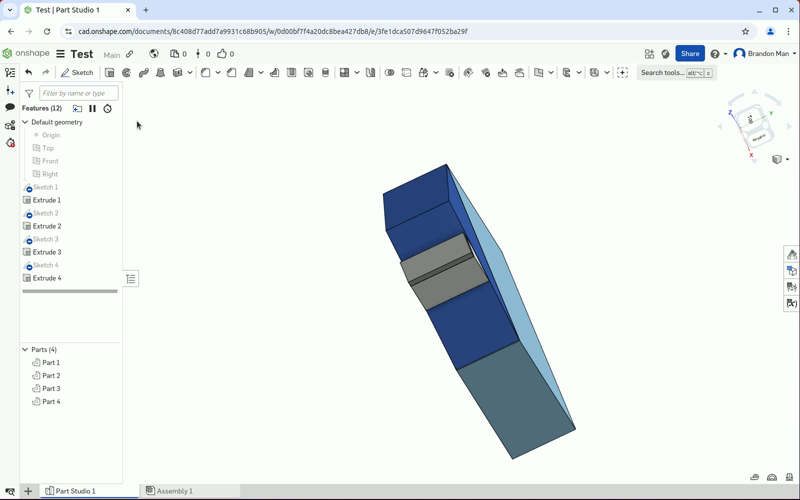
key(up, 2)
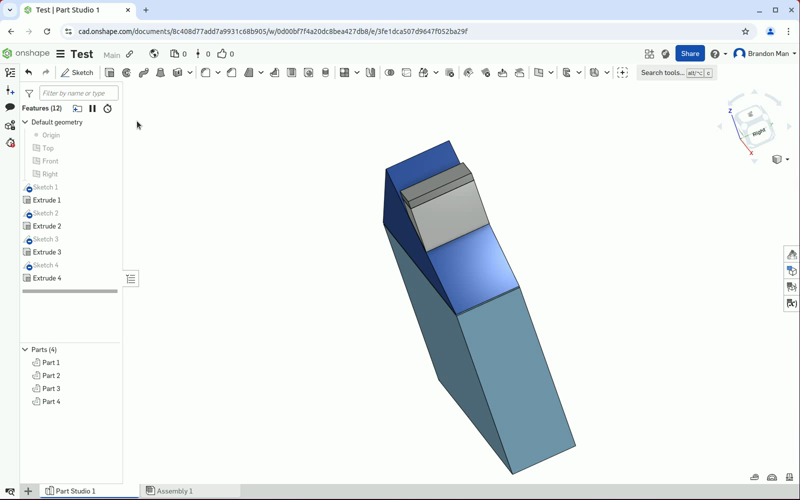
key(right, 2)
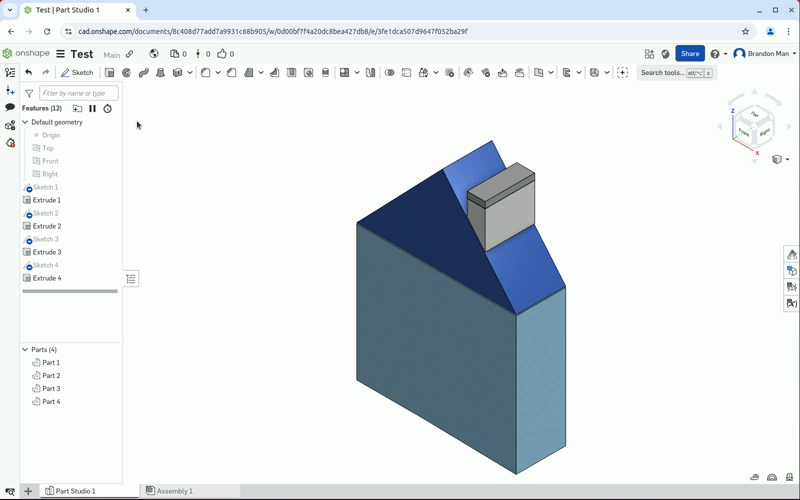
mouse_move(73, 189)
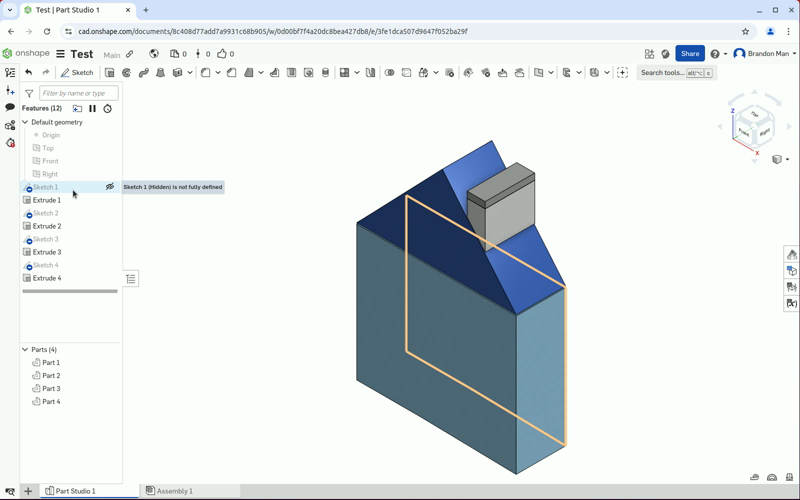
click(73, 189)